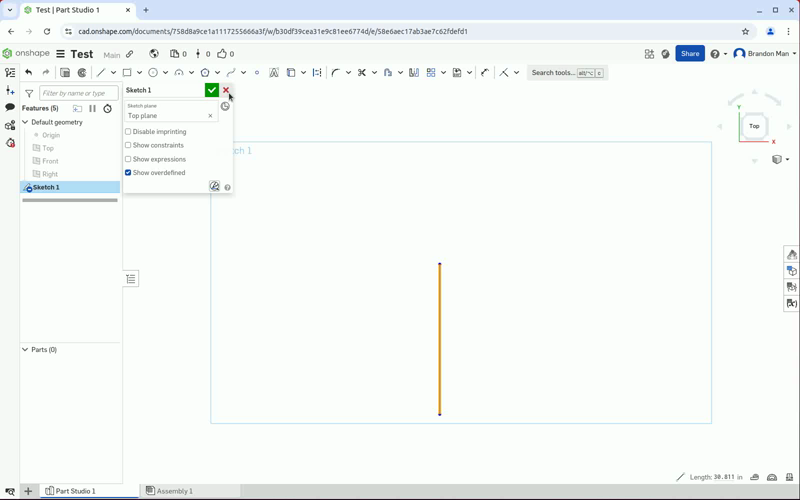
key(shift+h)
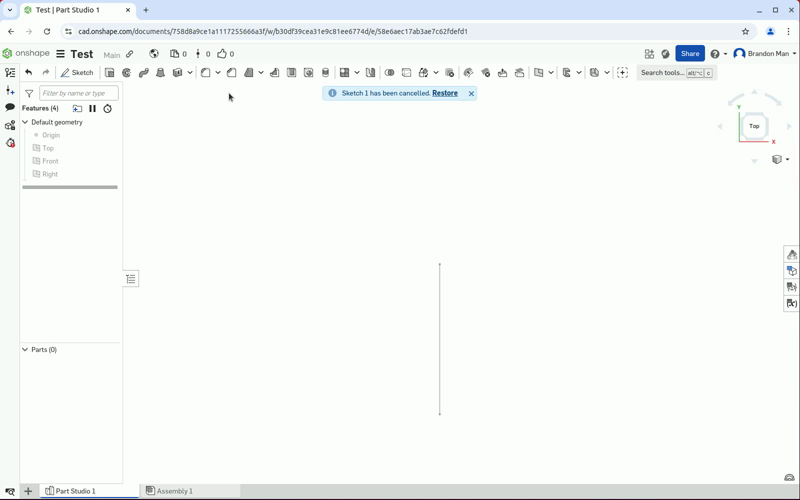
mouse_move(73, 352)
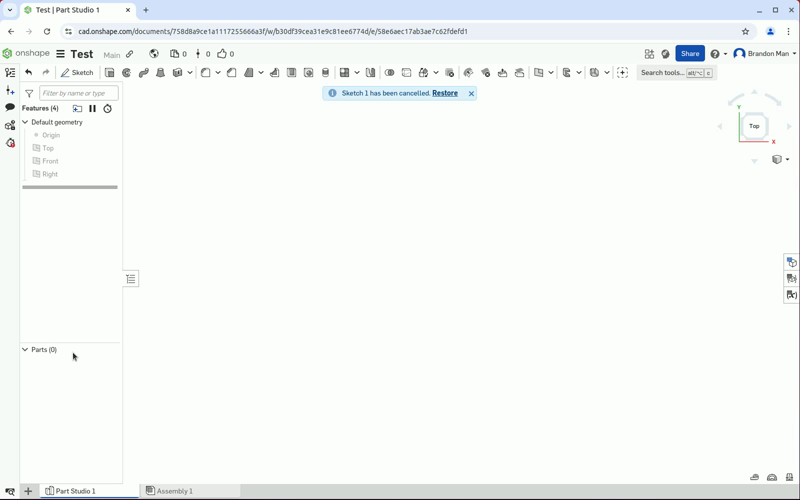
key(y)
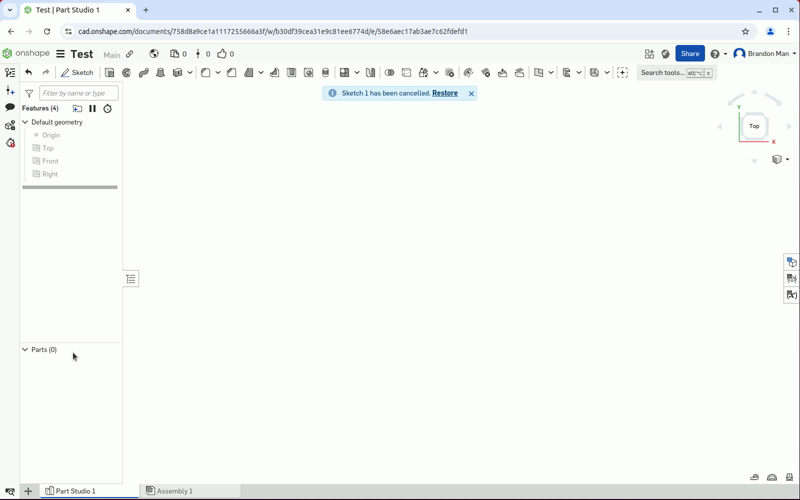
key(shift+p)
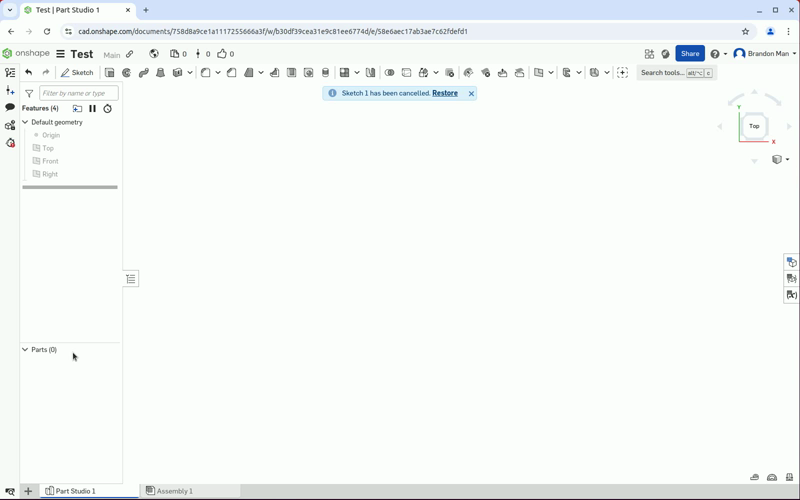
key(space)
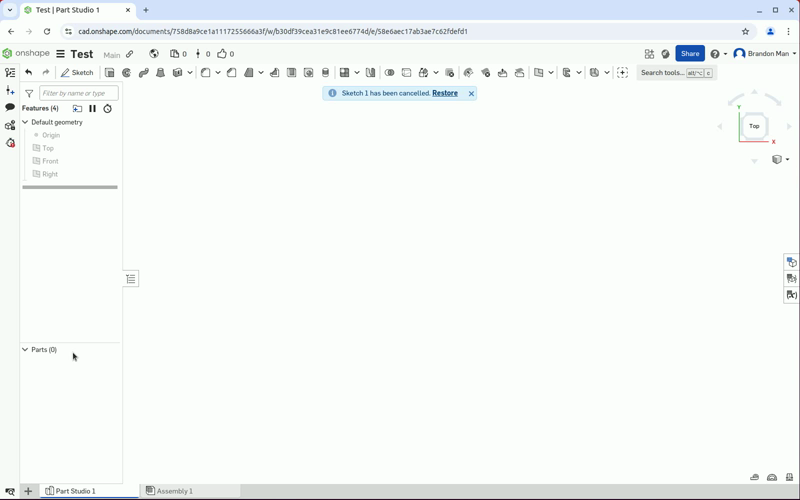
key_down(shift)
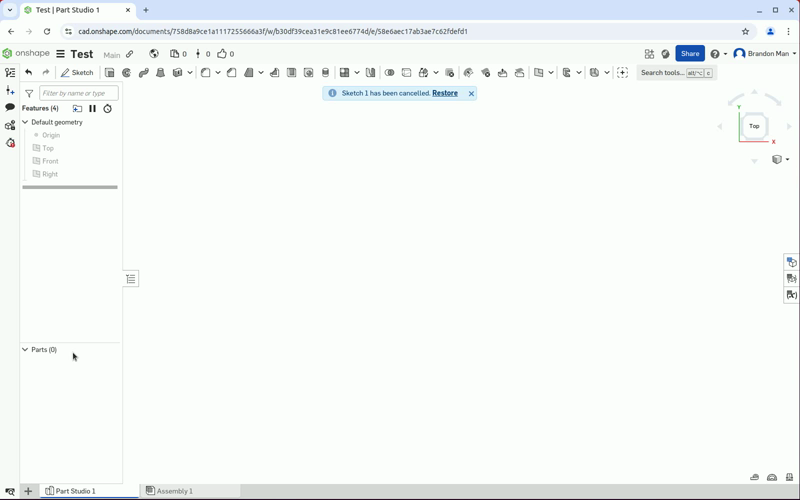
key(up)
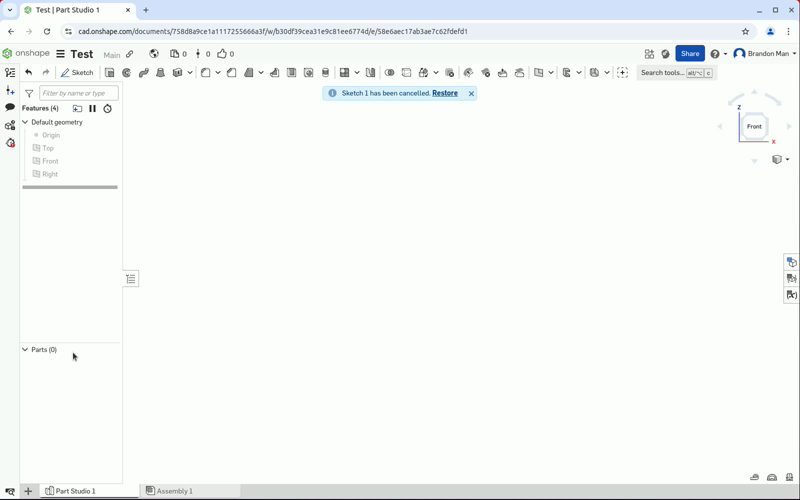
key_up(shift)
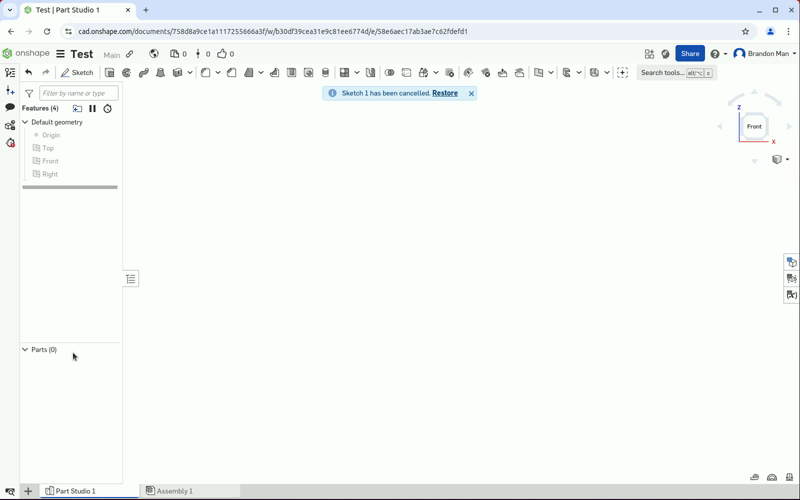
mouse_move(73, 352)
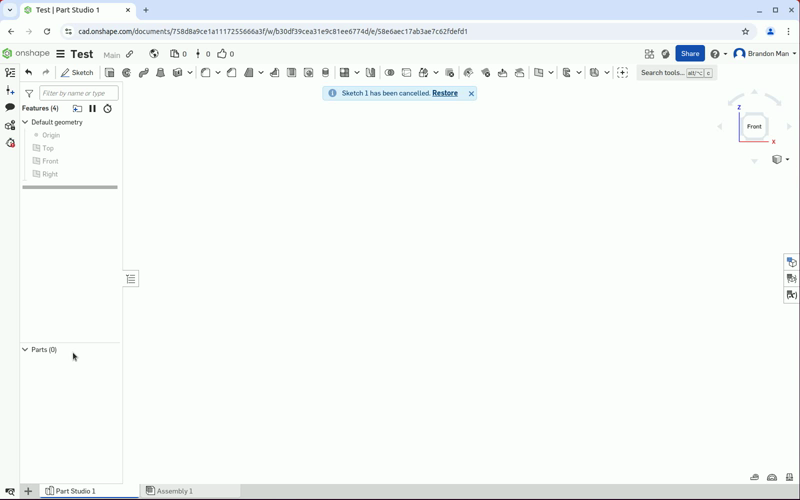
key(shift+y)
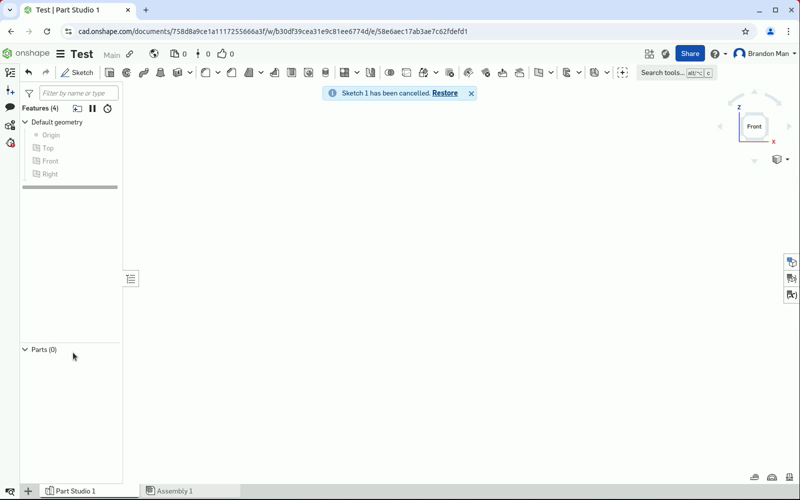
key(shift+s)
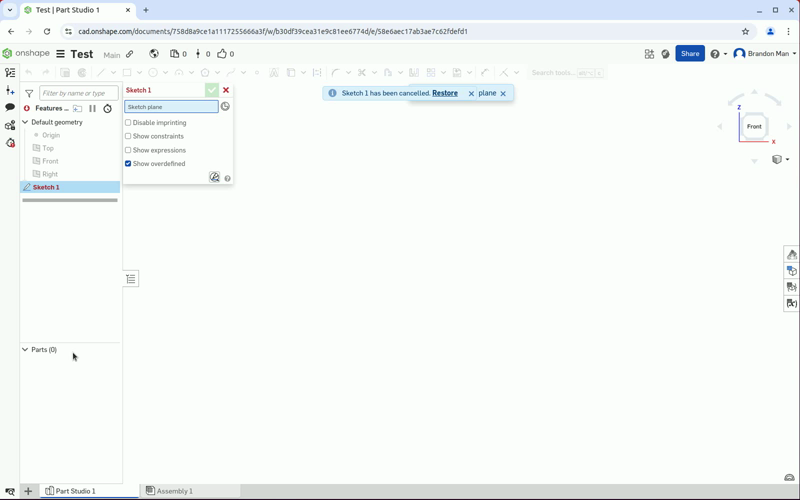
mouse_move(73, 163)
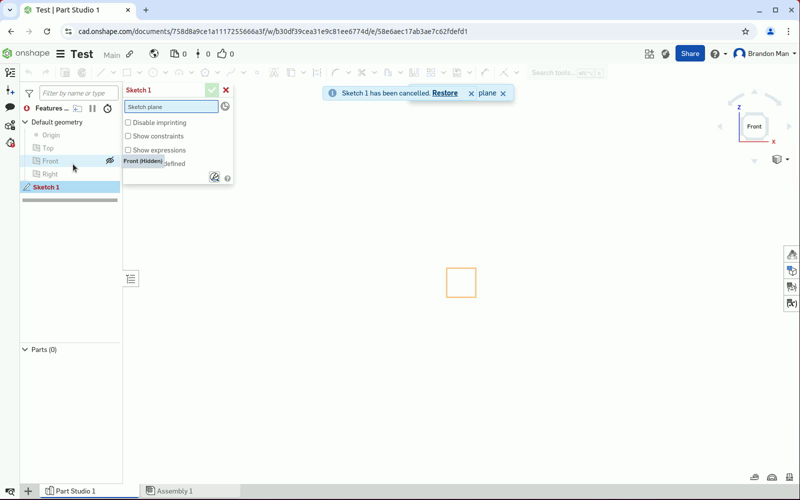
click(73, 163)
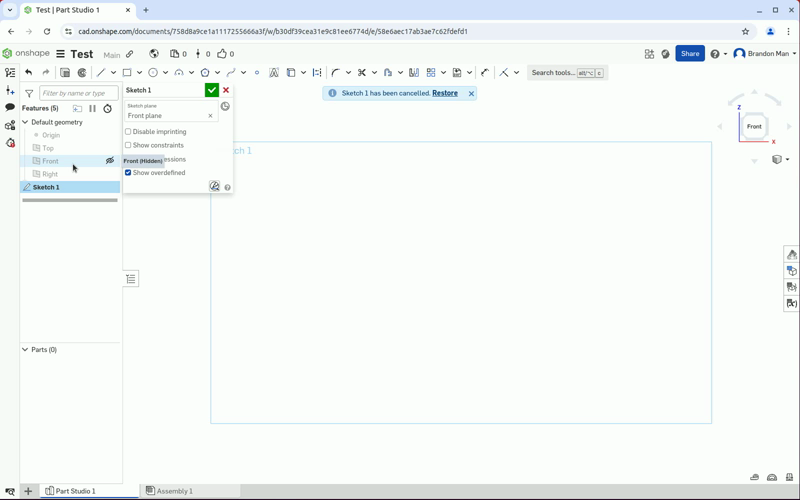
mouse_move(73, 352)
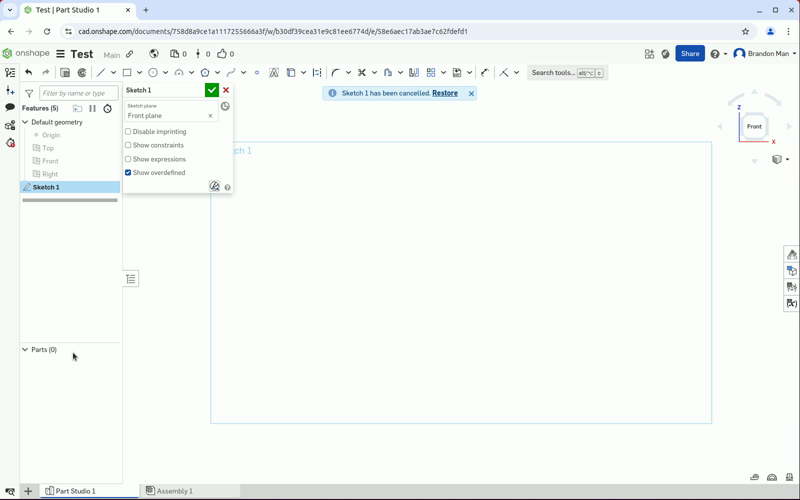
key(y)
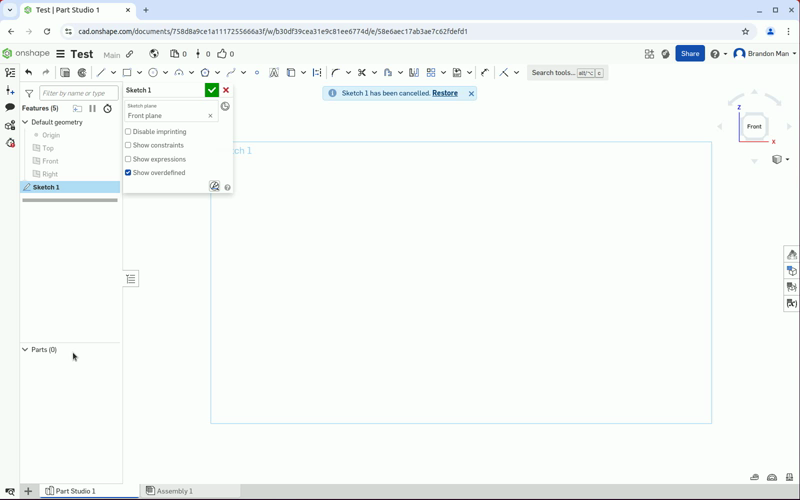
key(l)
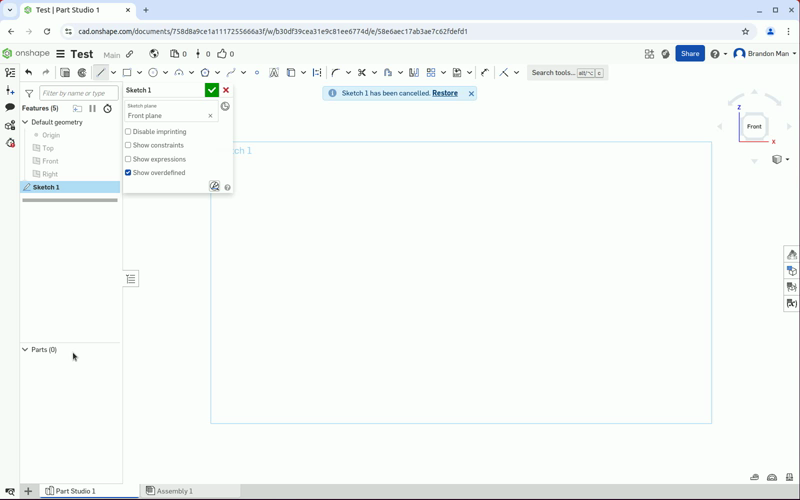
key_down(shift)
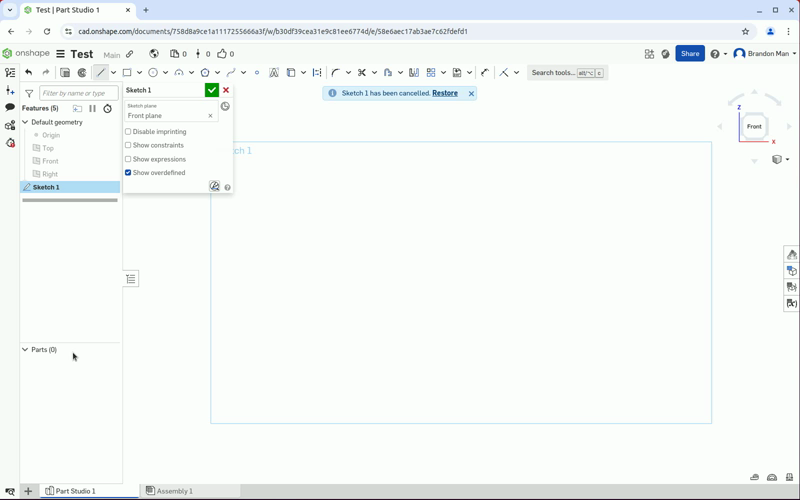
mouse_move(460, 395)
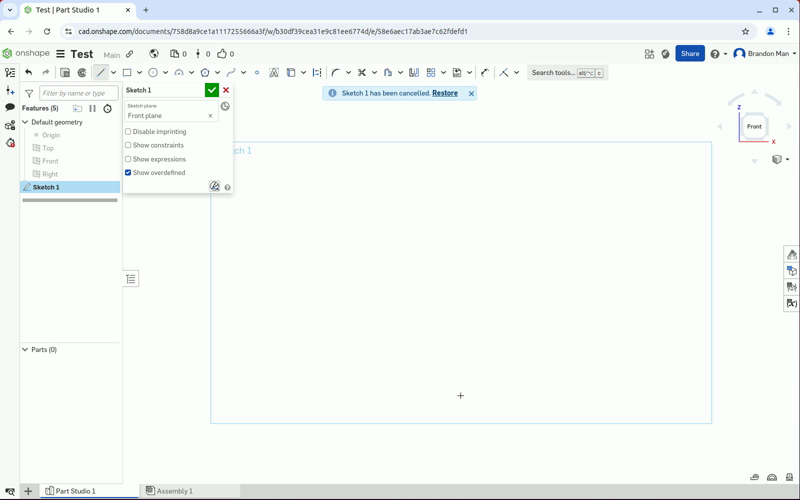
click(460, 395)
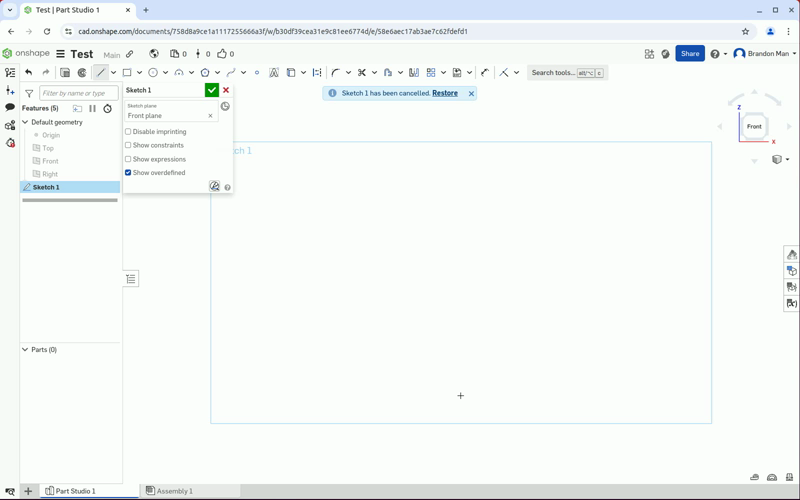
key_up(shift)
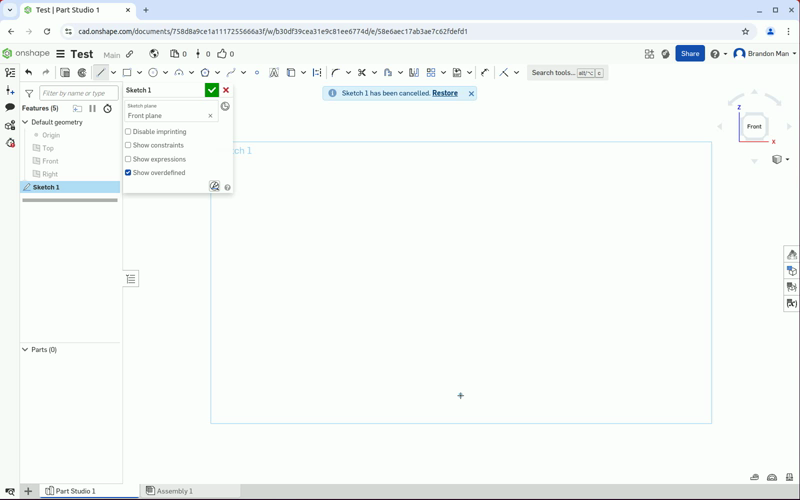
key_down(shift)
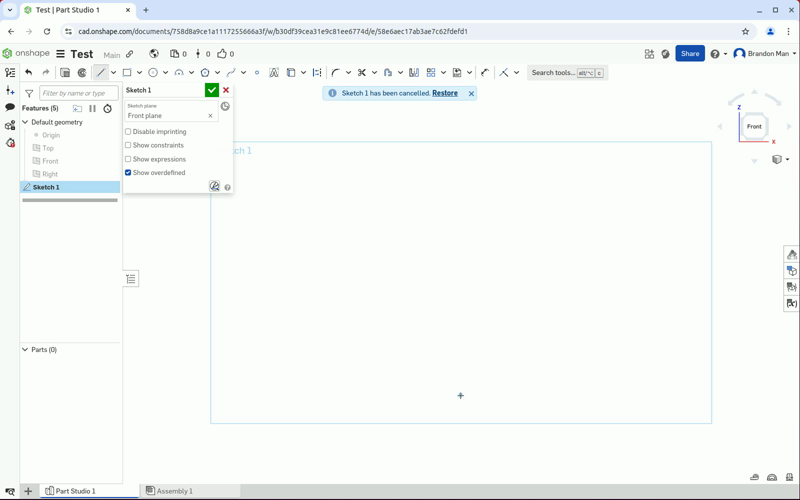
mouse_move(490, 395)
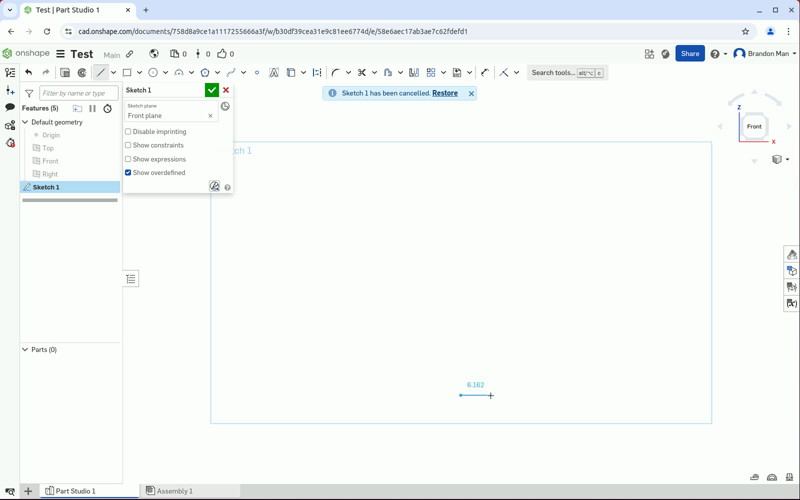
mouse_move(463, 395)
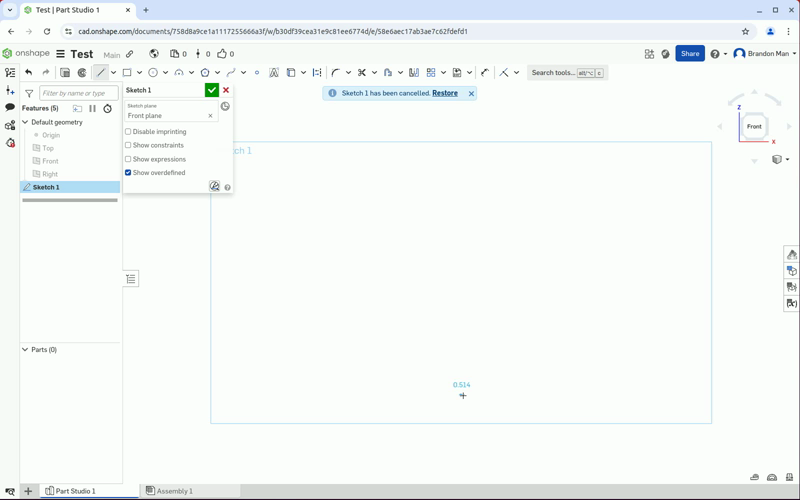
scroll(6)
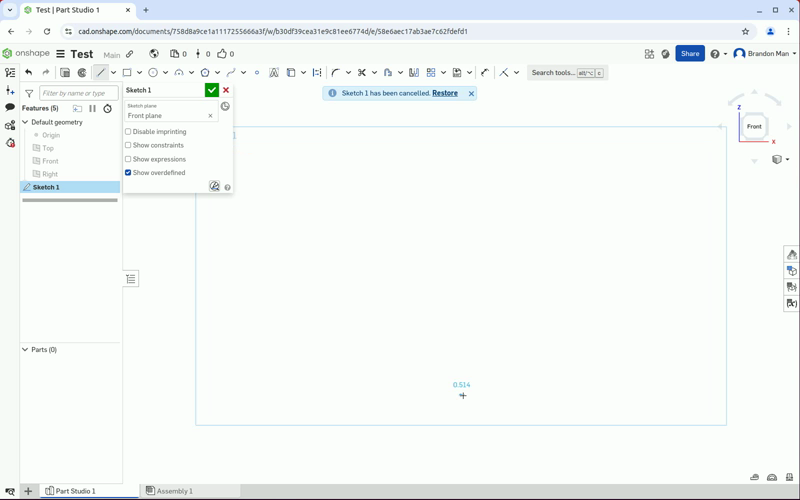
scroll(6)
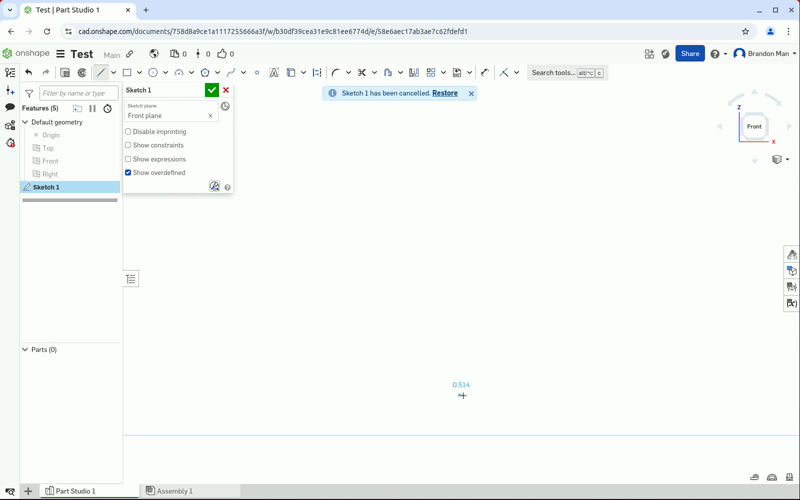
scroll(6)
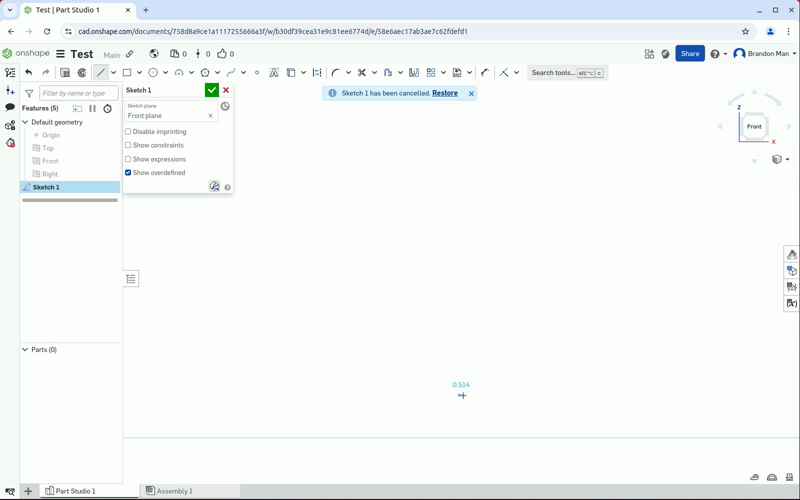
scroll(6)
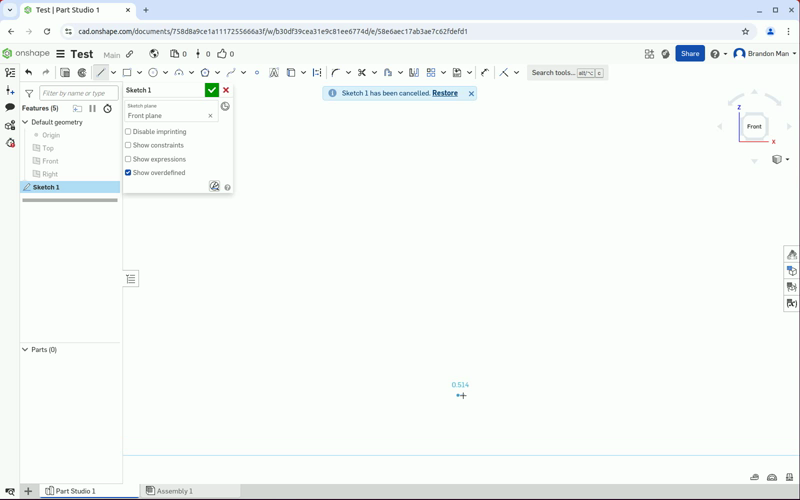
scroll(6)
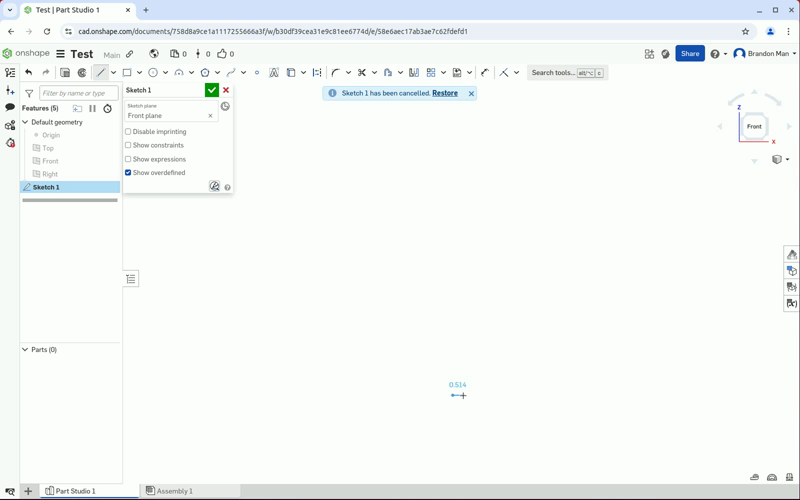
scroll(6)
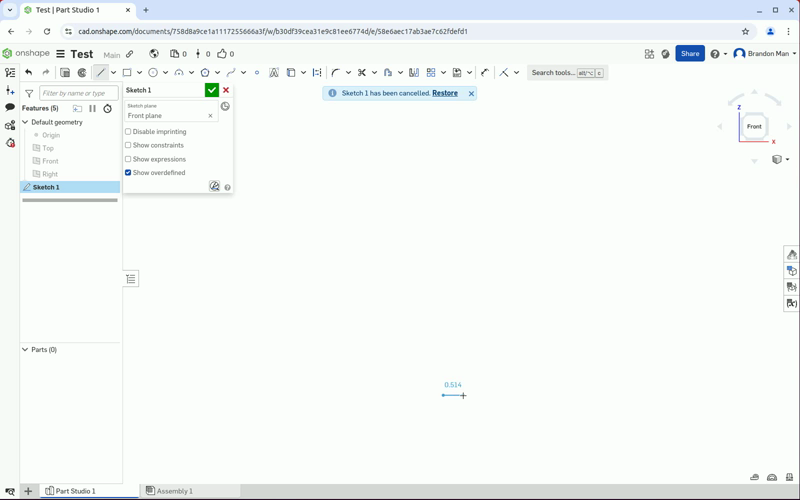
scroll(6)
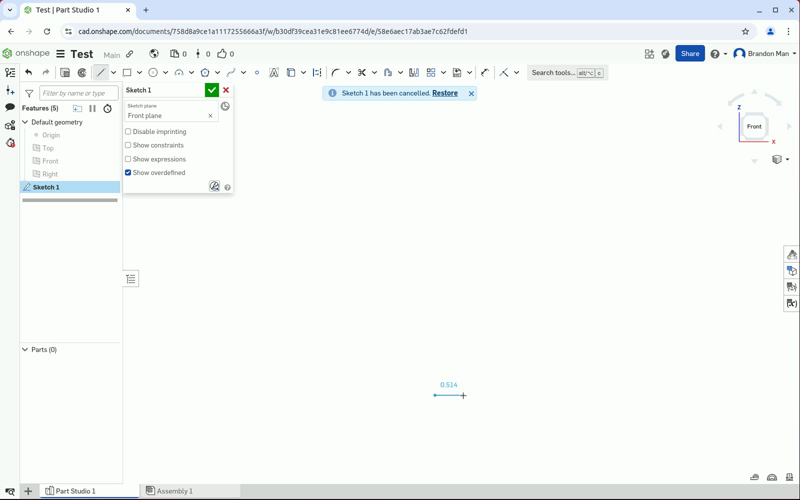
click(463, 395)
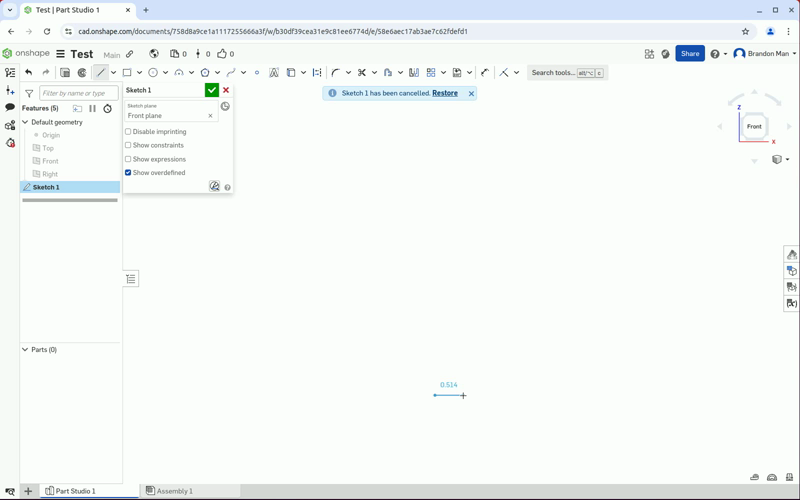
scroll(-6)
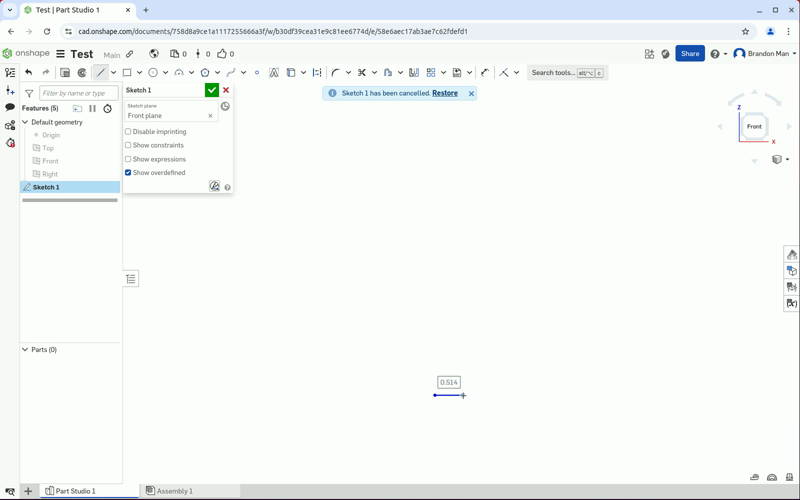
scroll(-6)
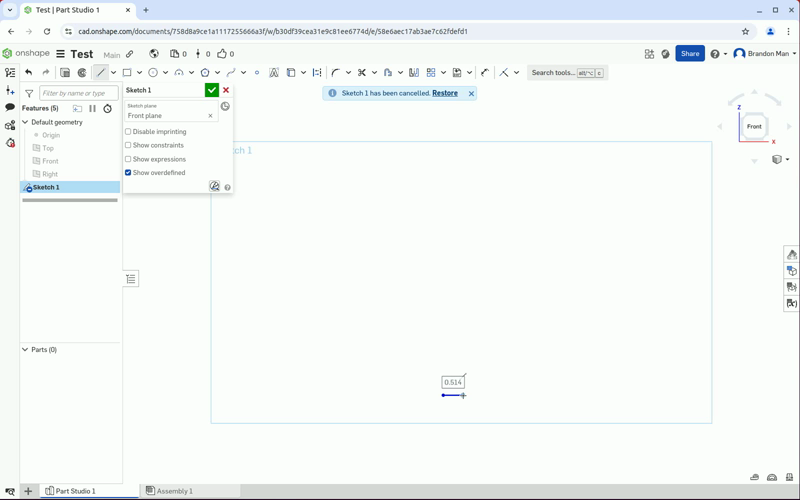
scroll(-6)
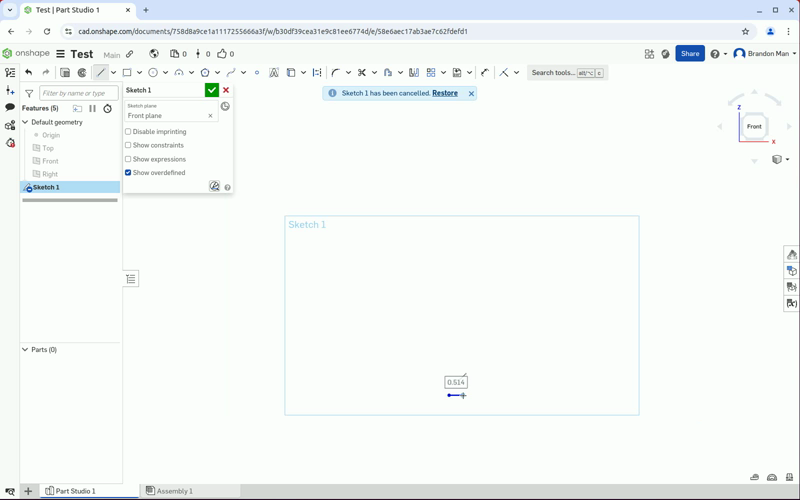
scroll(-6)
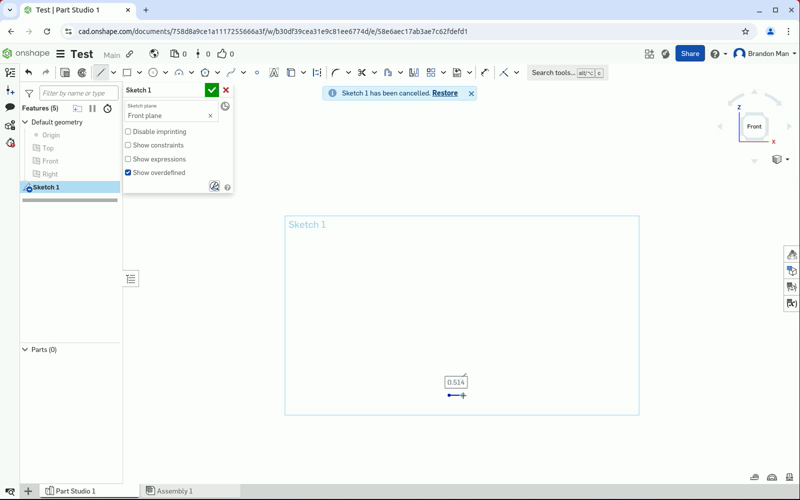
scroll(-6)
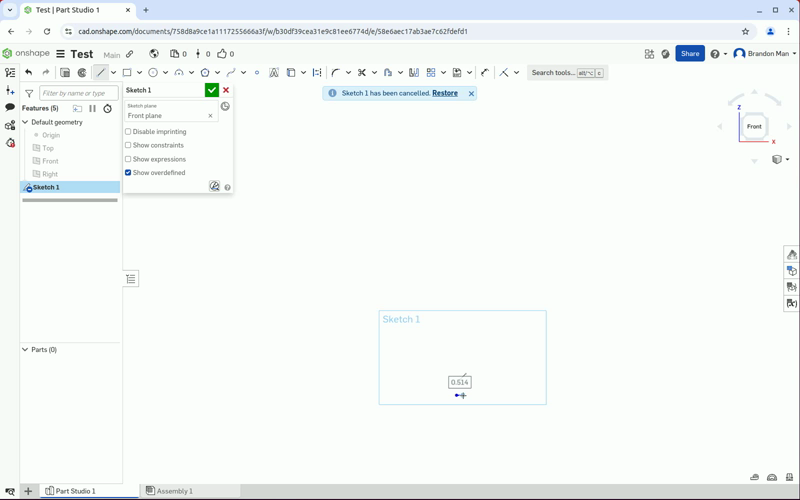
scroll(-6)
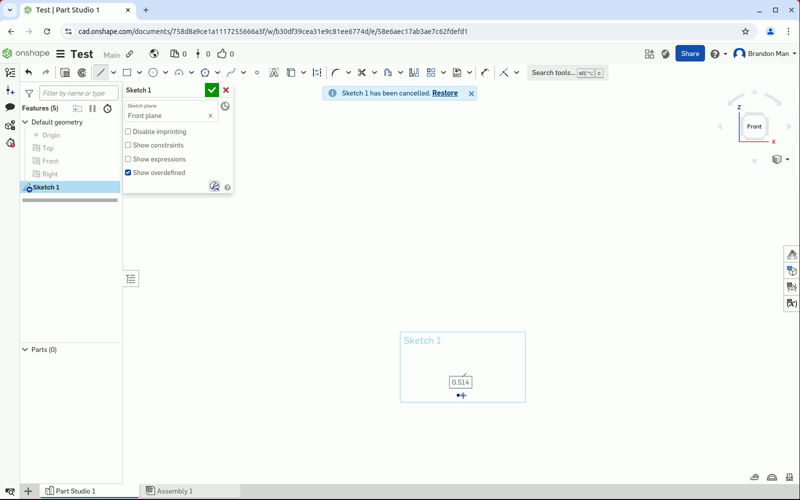
scroll(-6)
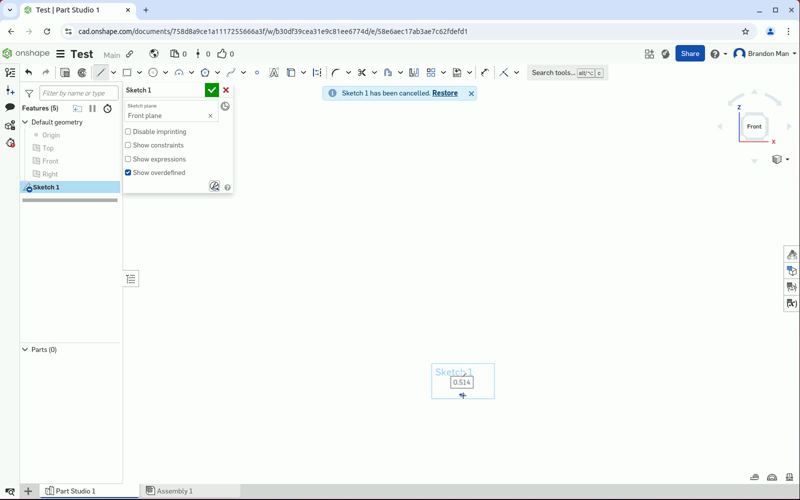
key_up(shift)
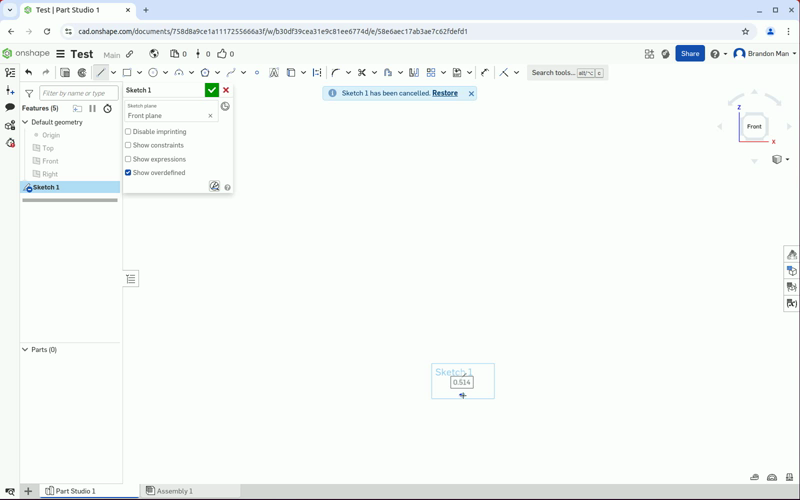
key_down(shift)
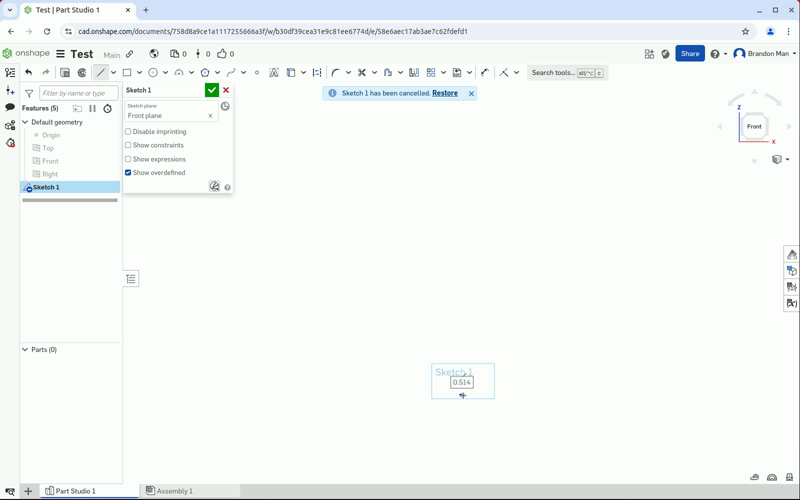
mouse_move(466, 325)
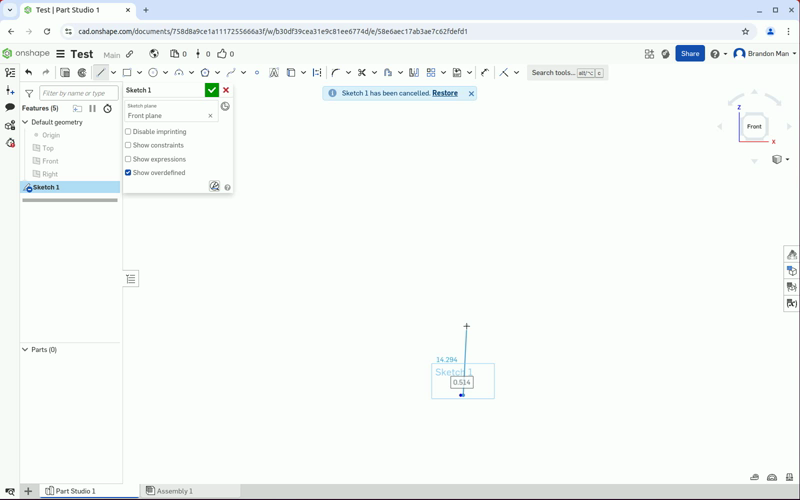
click(466, 325)
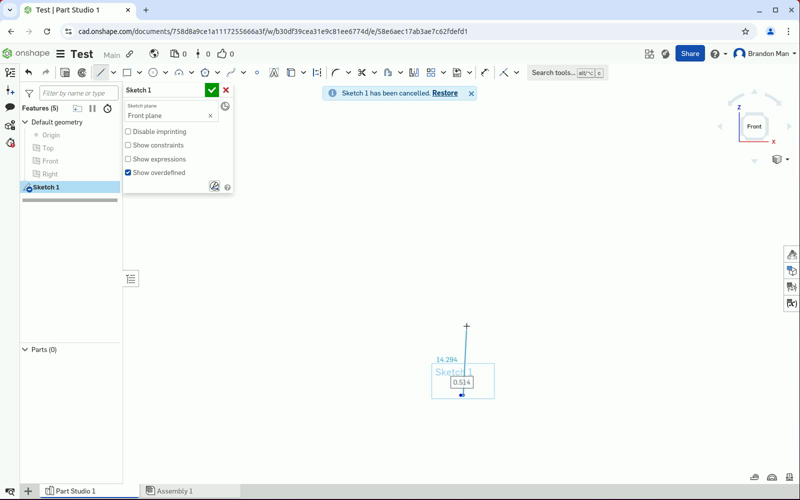
key_up(shift)
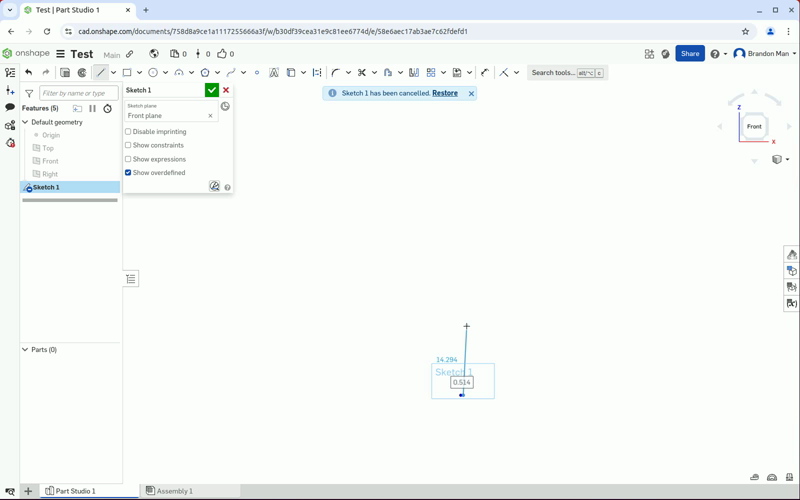
key_down(shift)
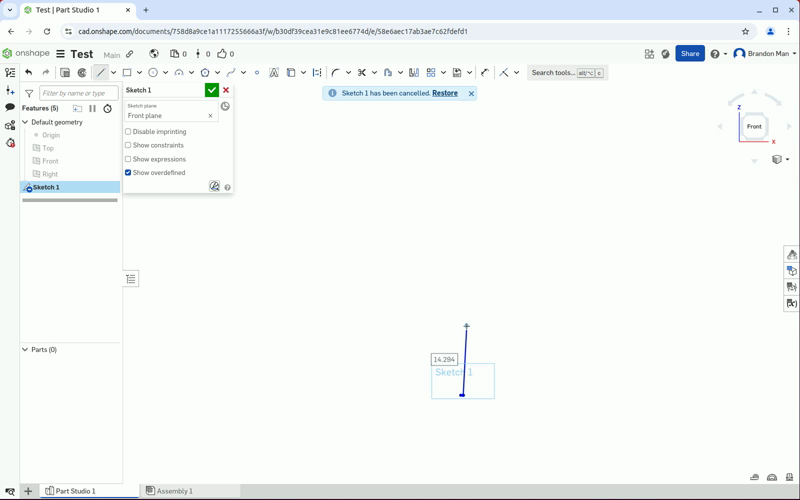
mouse_move(496, 325)
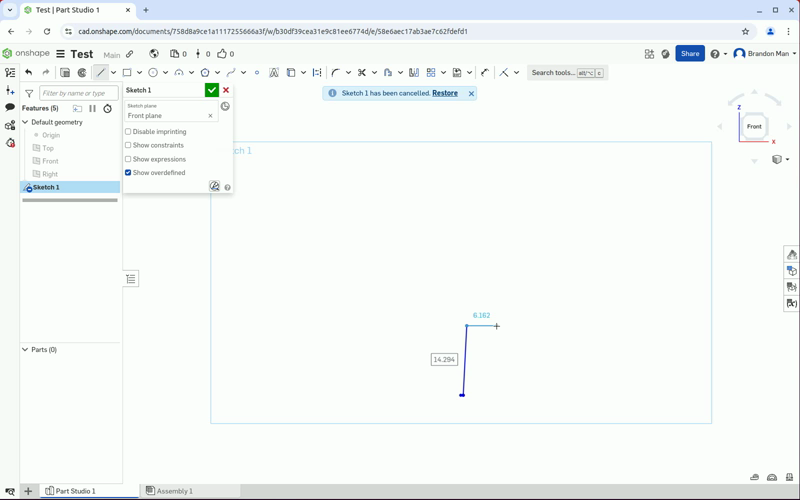
mouse_move(466, 282)
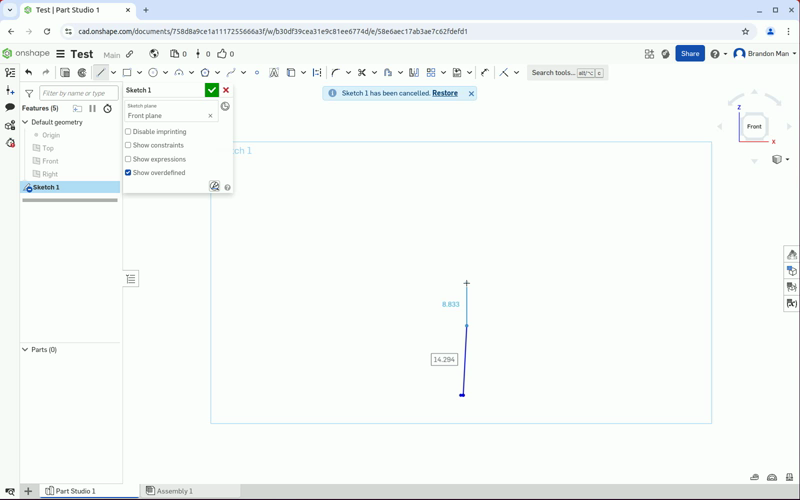
click(466, 282)
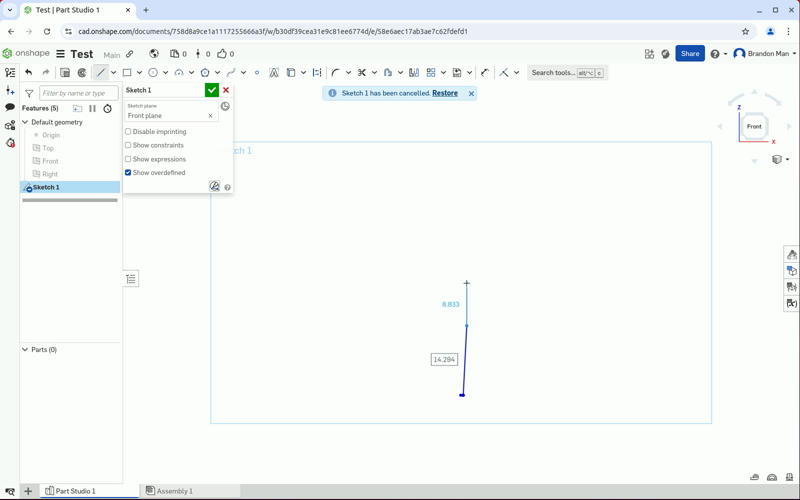
key_up(shift)
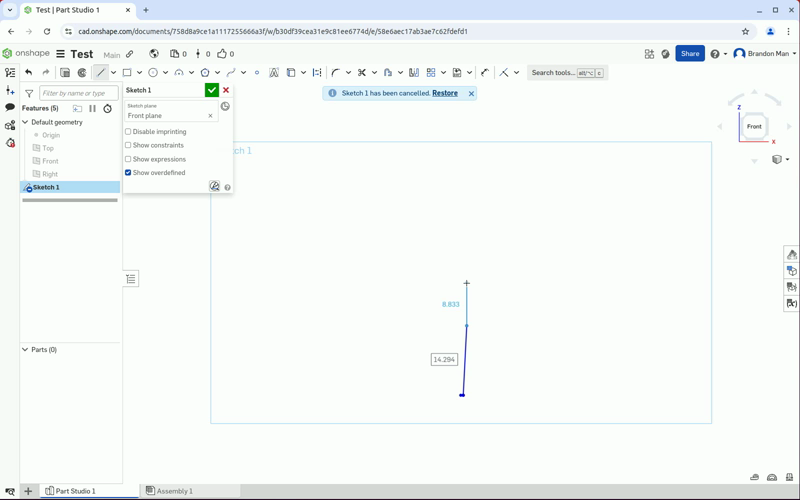
key_down(shift)
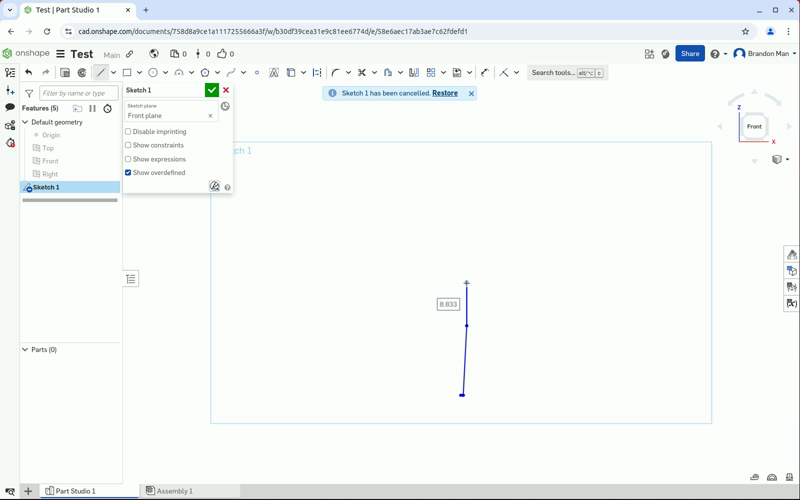
mouse_move(496, 282)
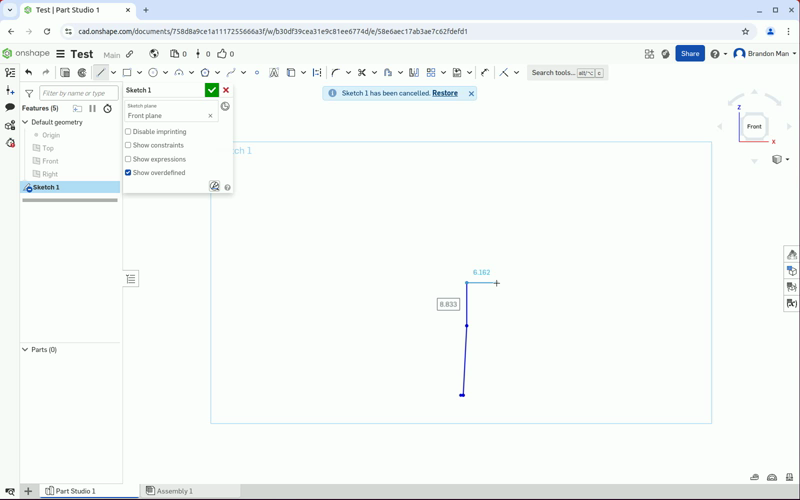
mouse_move(460, 282)
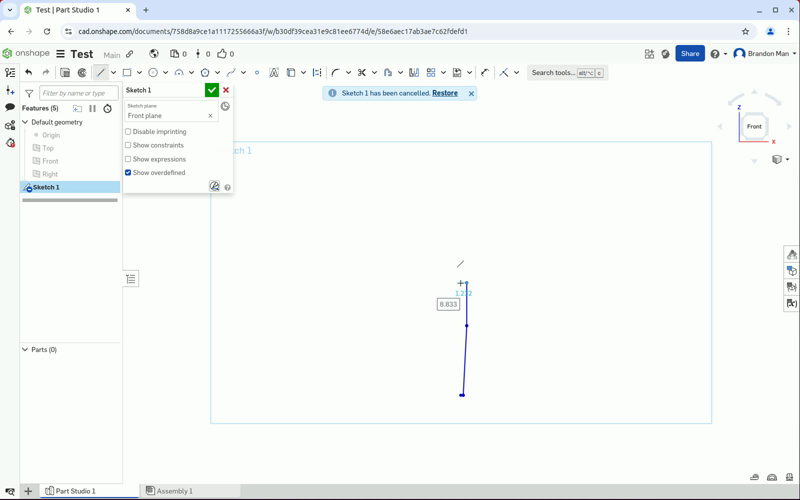
scroll(6)
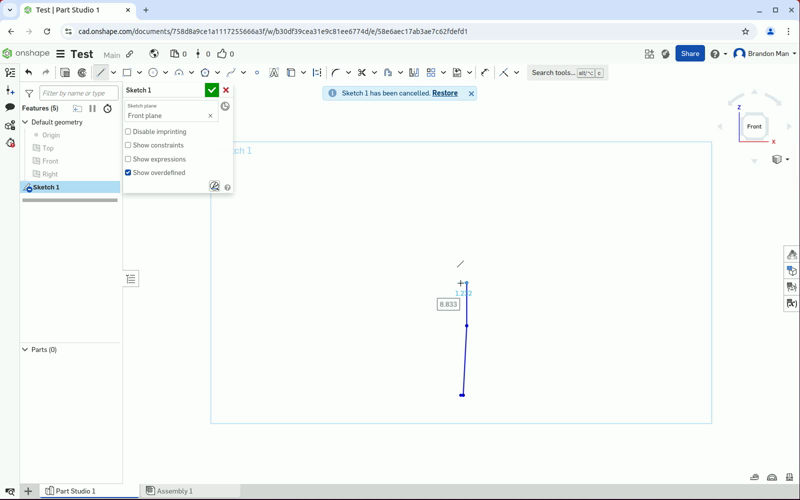
scroll(6)
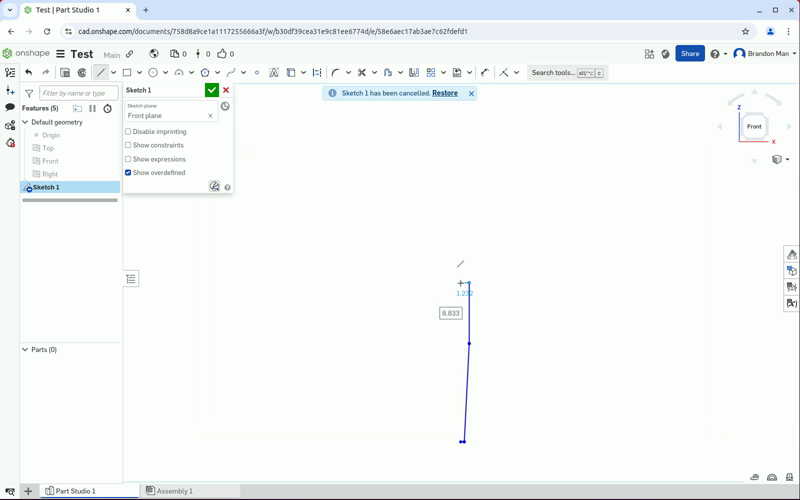
scroll(6)
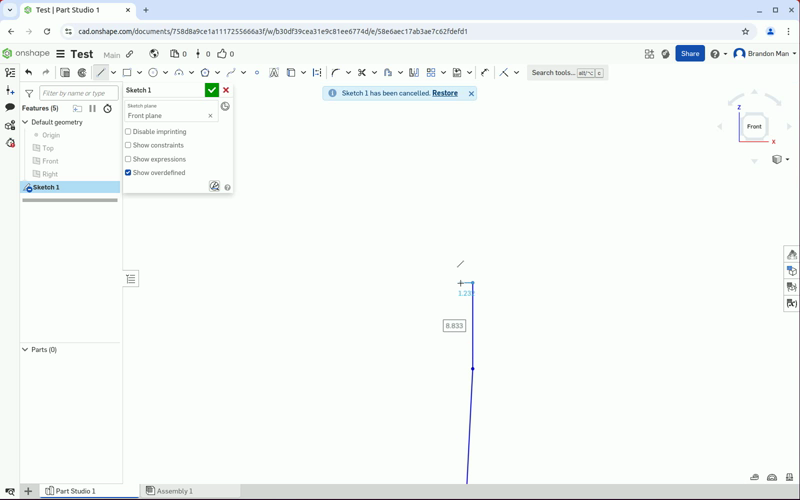
scroll(6)
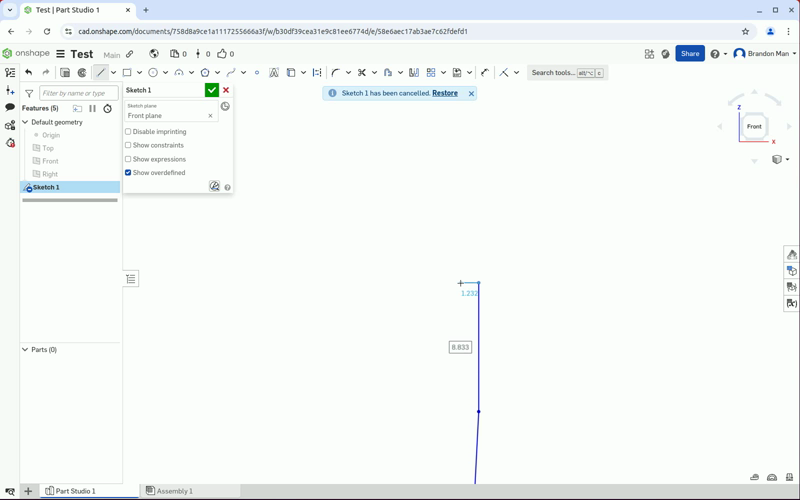
scroll(6)
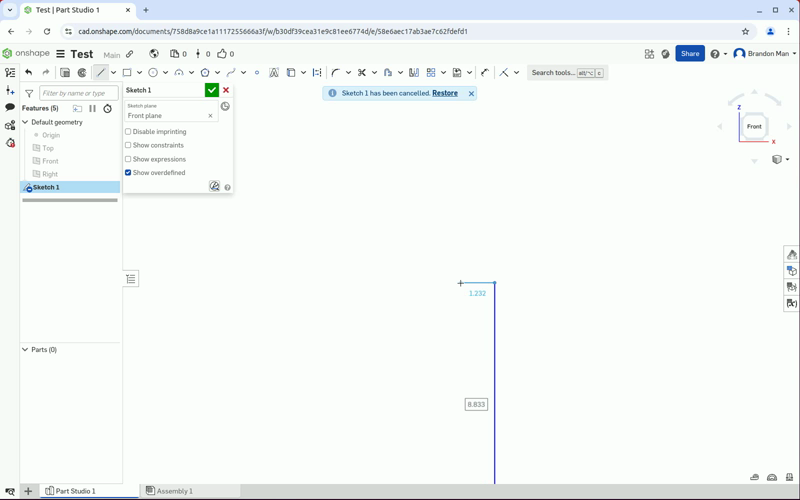
scroll(6)
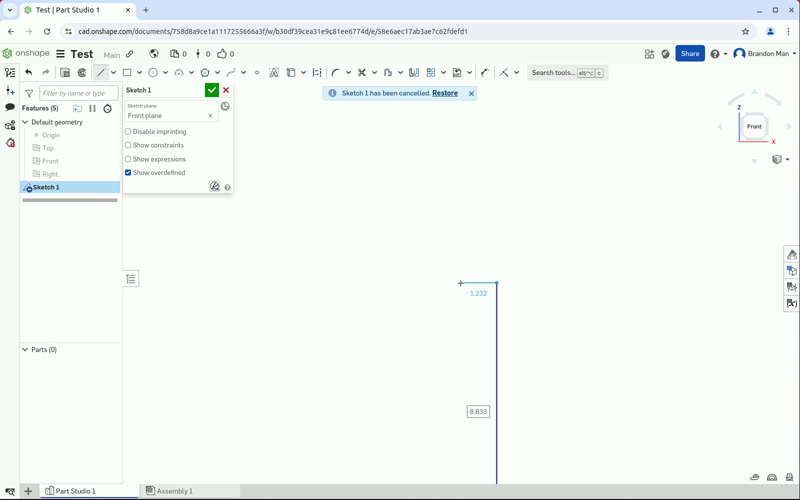
scroll(6)
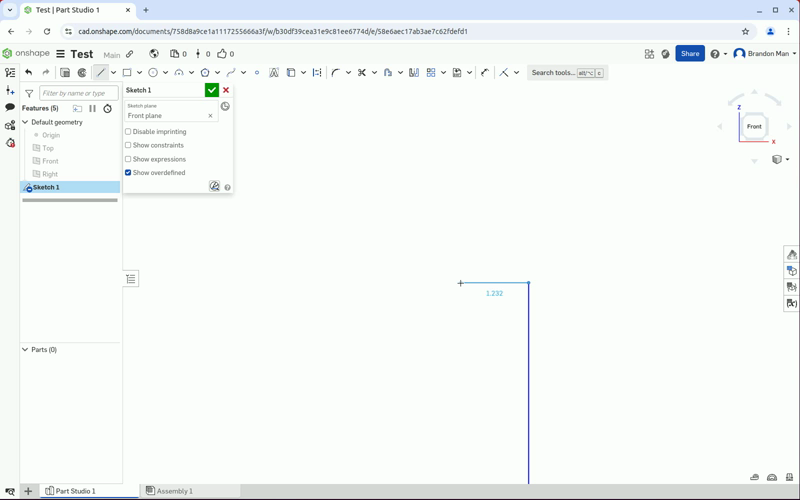
click(460, 282)
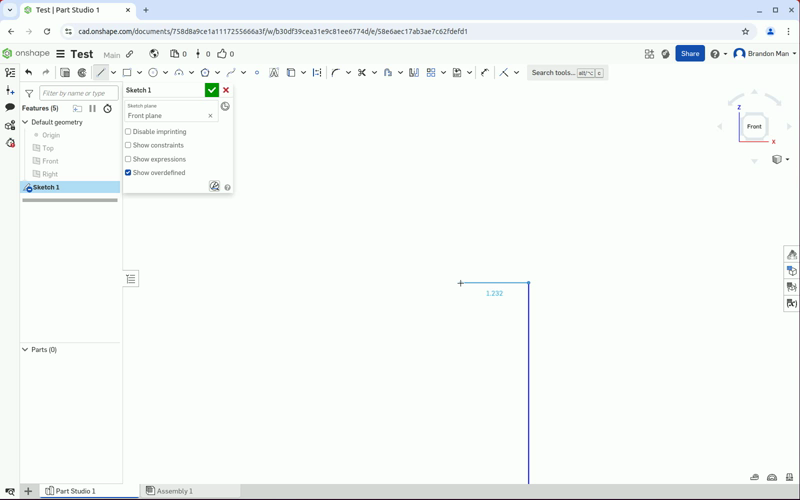
scroll(-6)
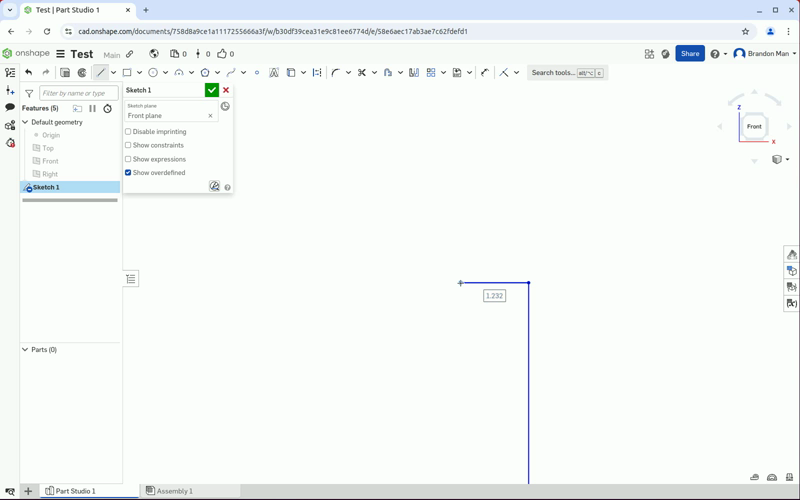
scroll(-6)
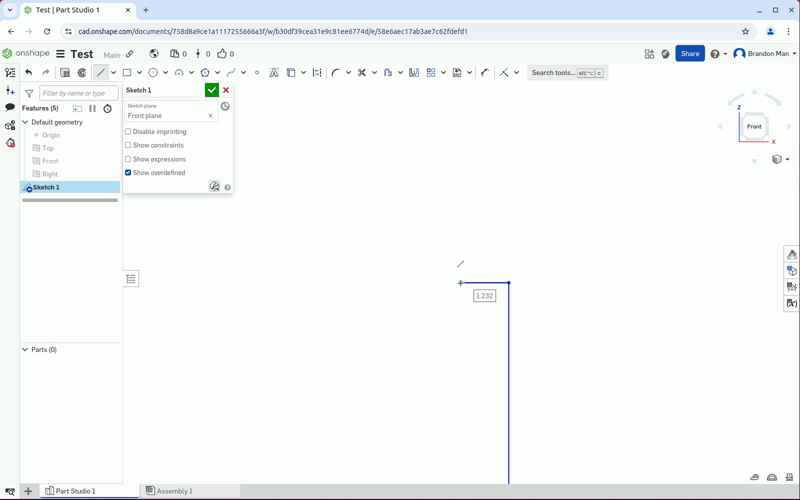
scroll(-6)
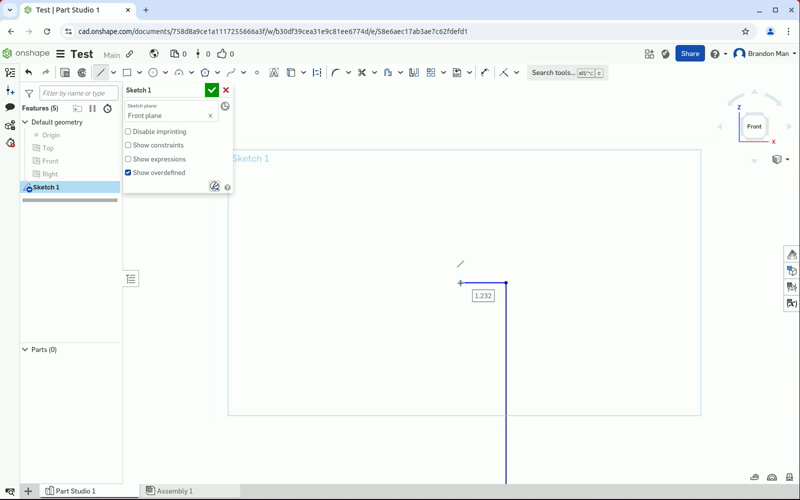
scroll(-6)
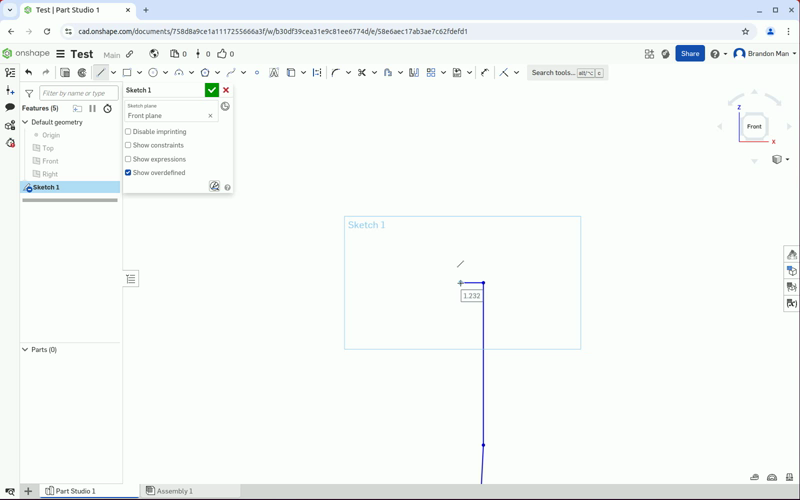
scroll(-6)
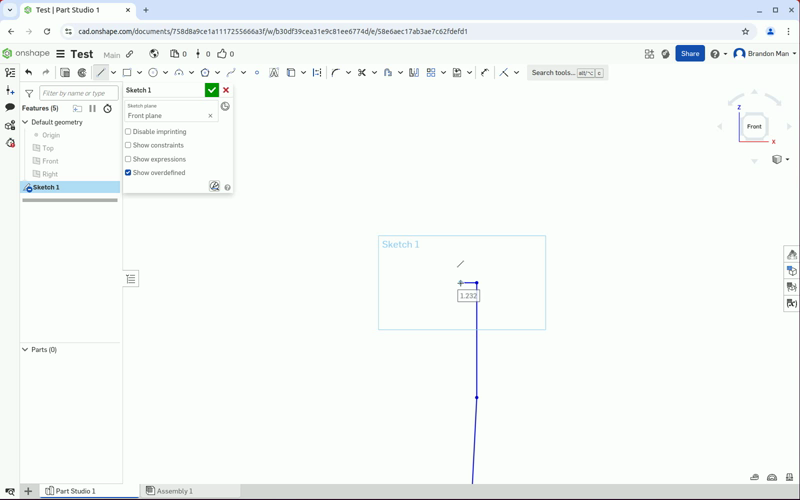
scroll(-6)
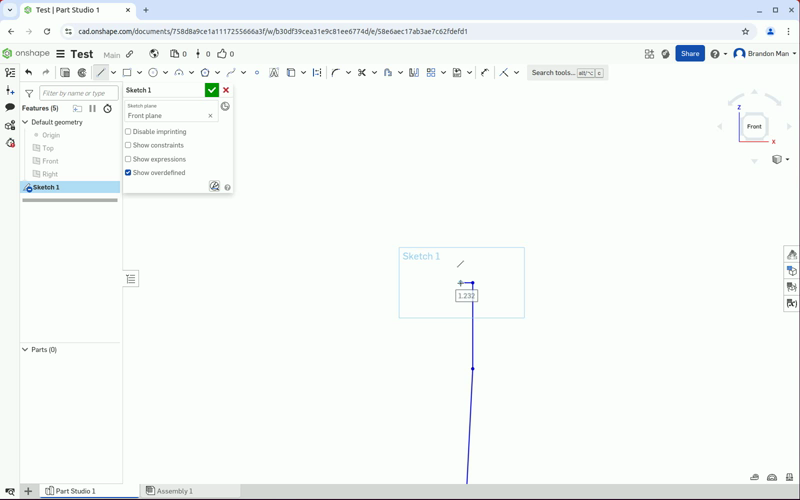
scroll(-6)
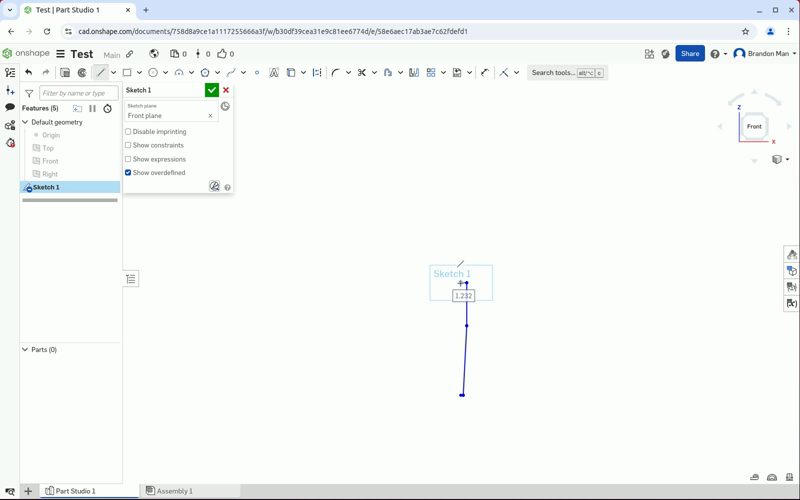
key_up(shift)
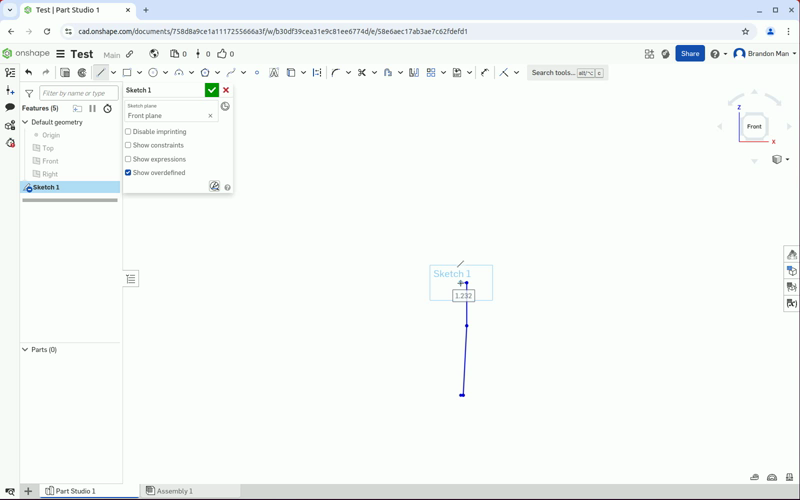
key_down(shift)
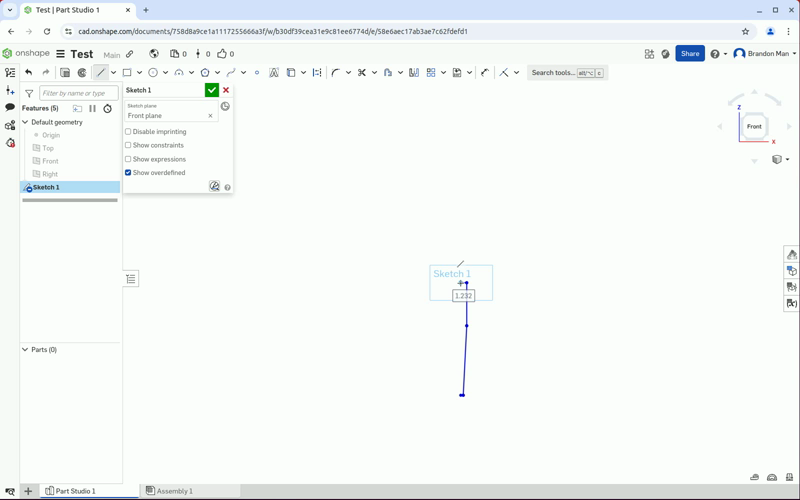
mouse_move(460, 395)
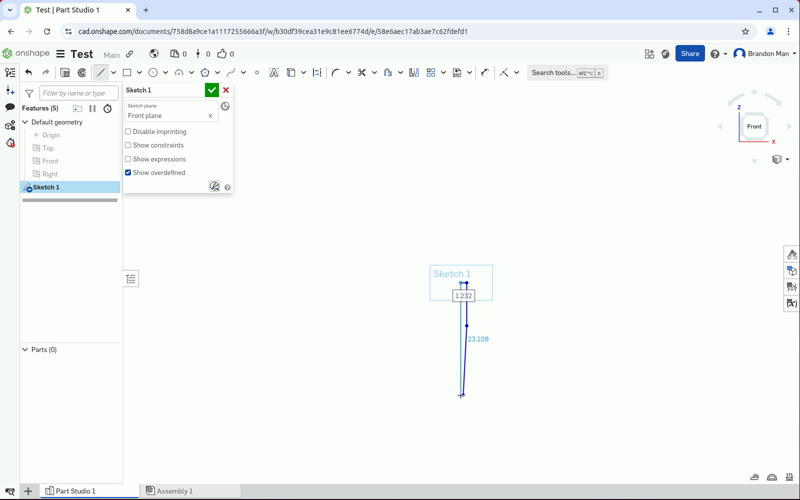
scroll(6)
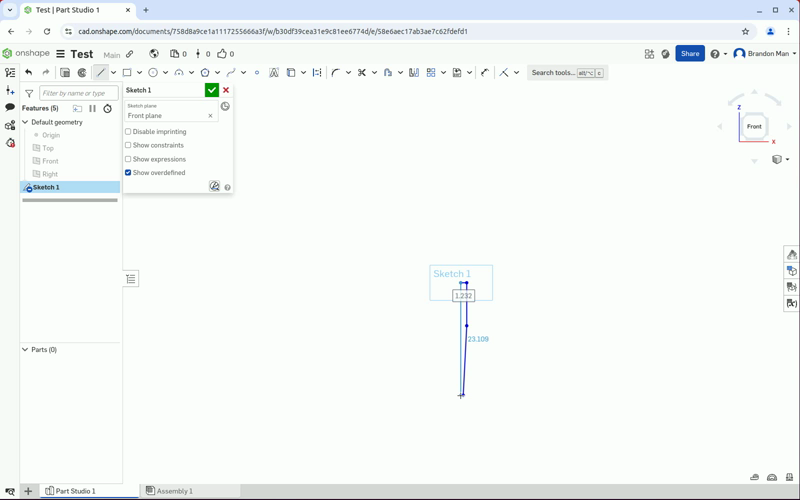
scroll(6)
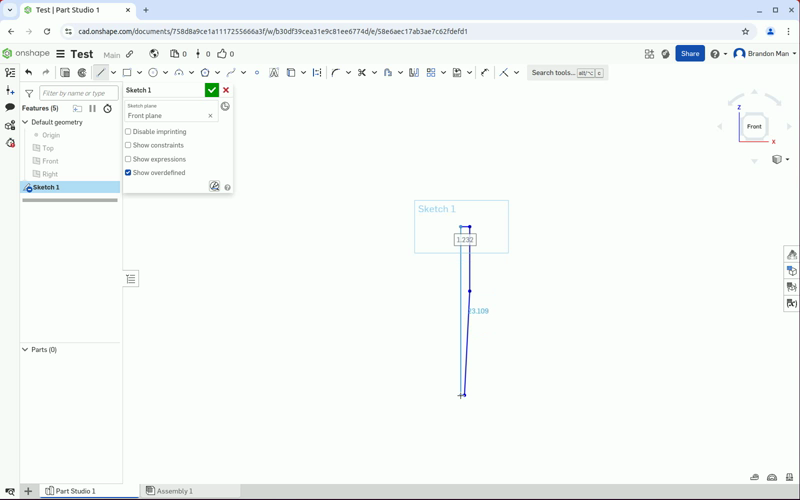
scroll(6)
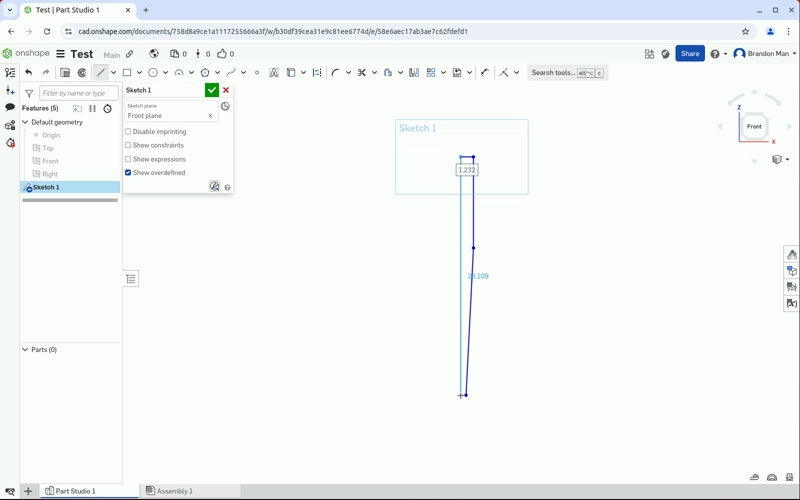
scroll(6)
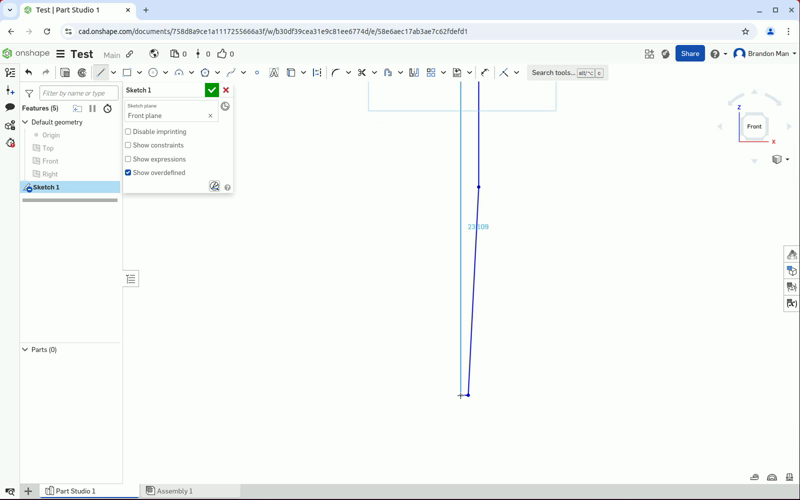
scroll(6)
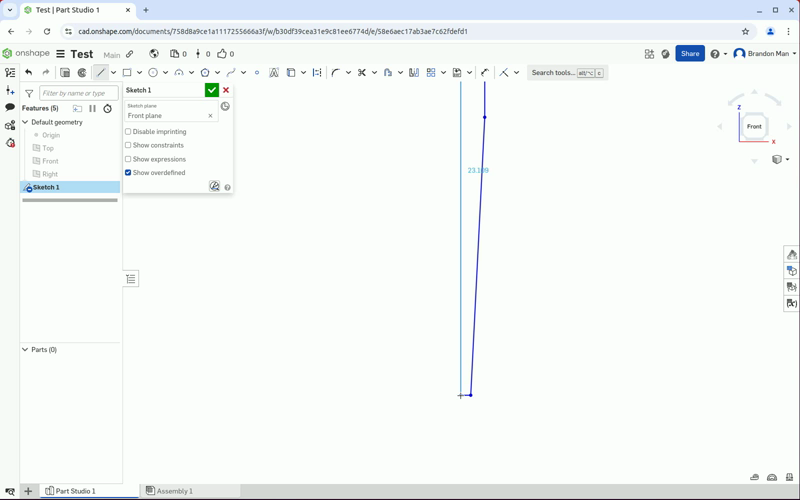
scroll(6)
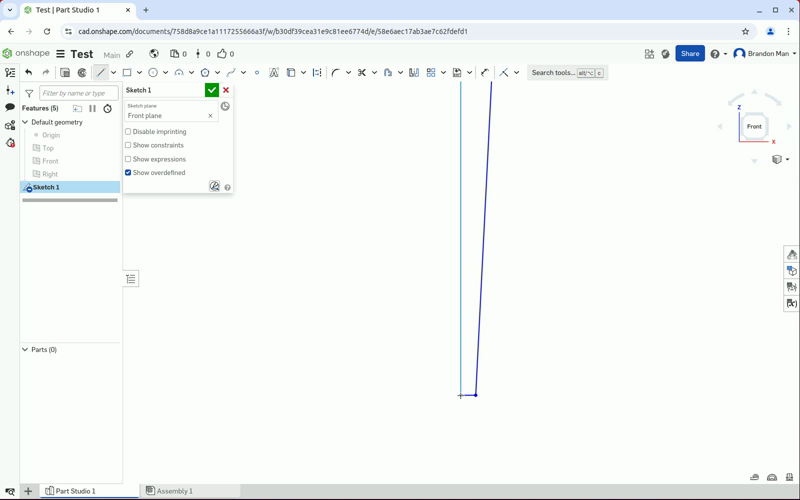
scroll(6)
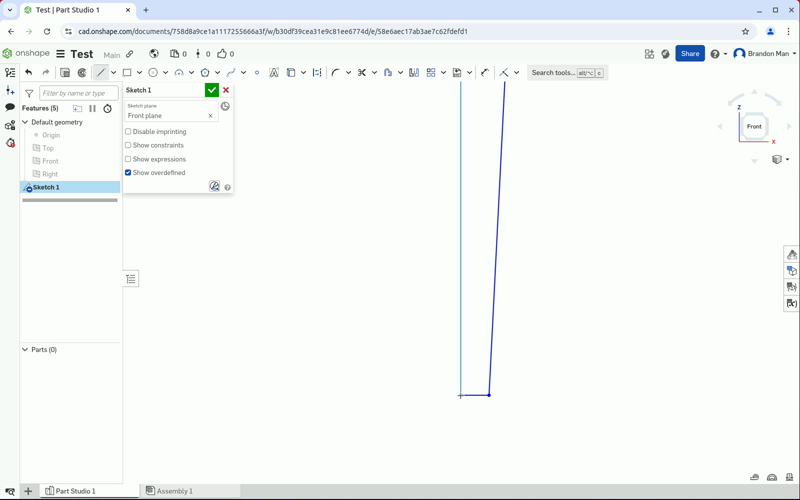
key_up(shift)
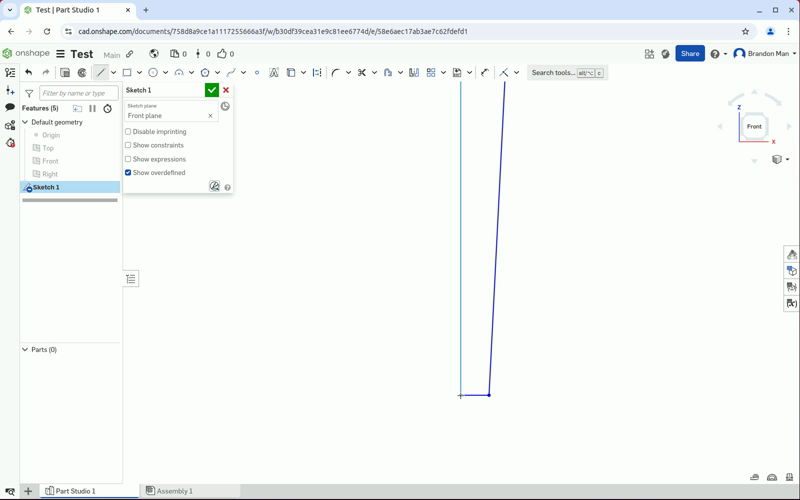
click(460, 395)
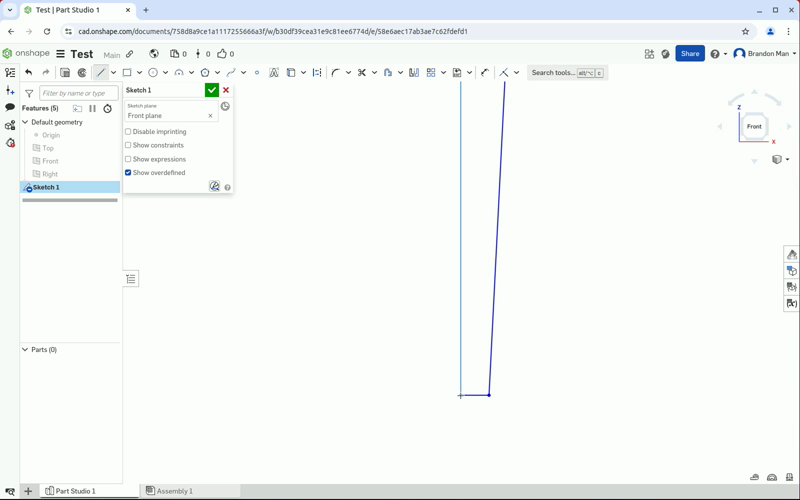
scroll(-6)
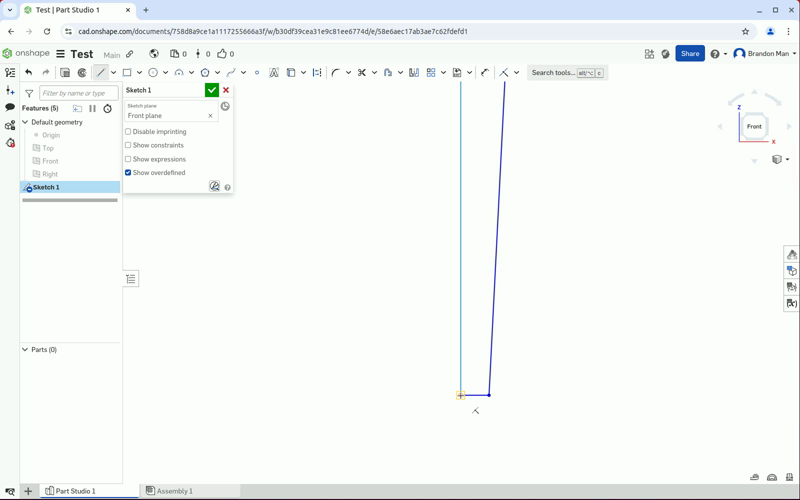
scroll(-6)
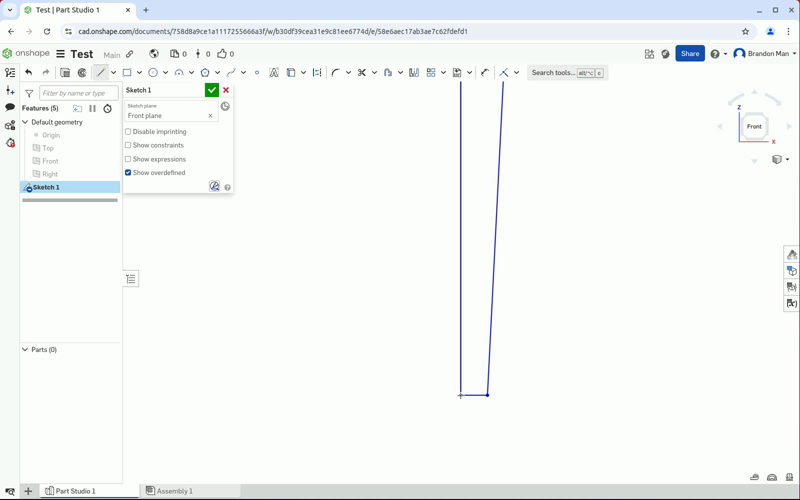
scroll(-6)
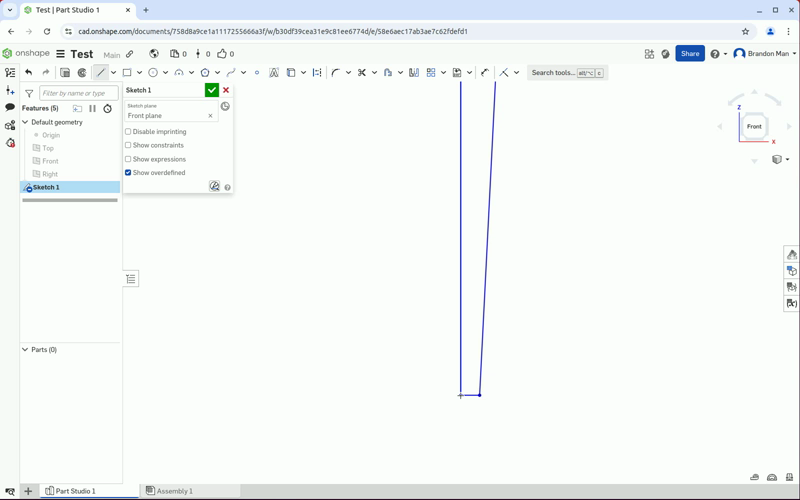
scroll(-6)
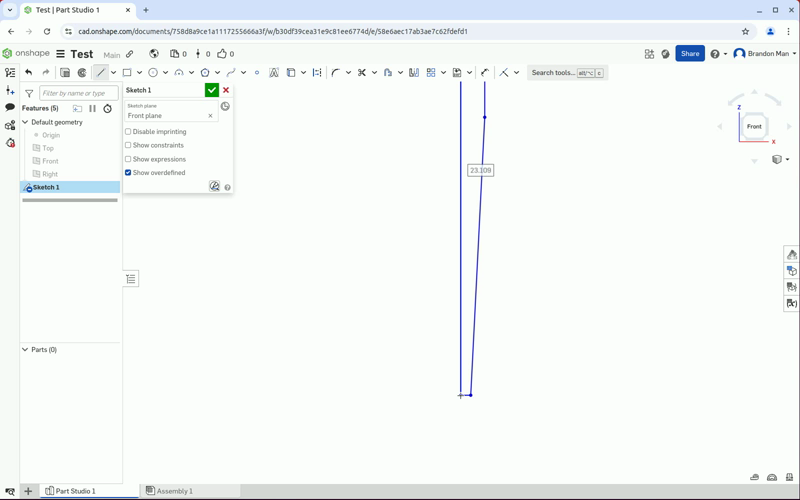
scroll(-6)
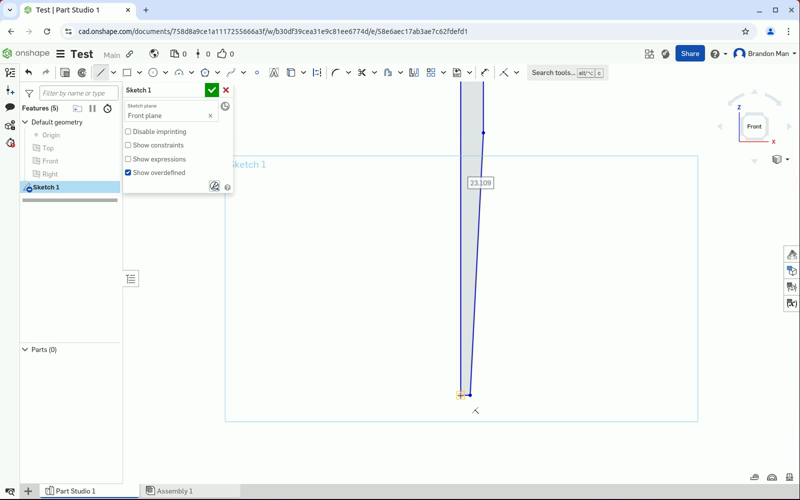
scroll(-6)
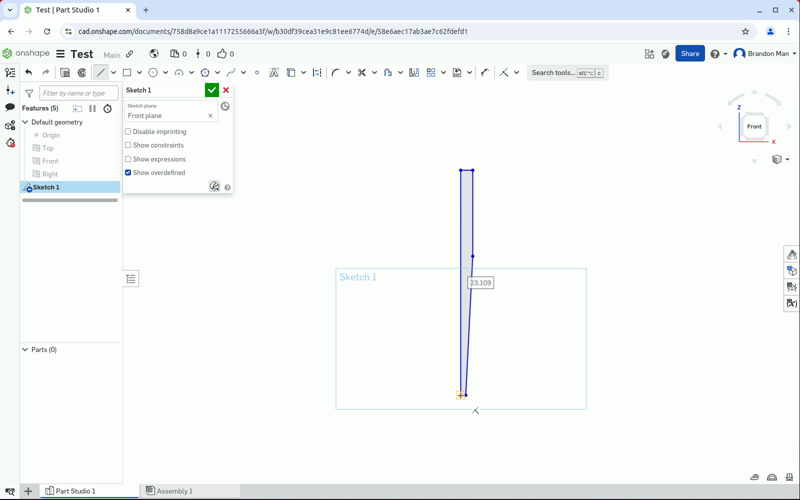
scroll(-6)
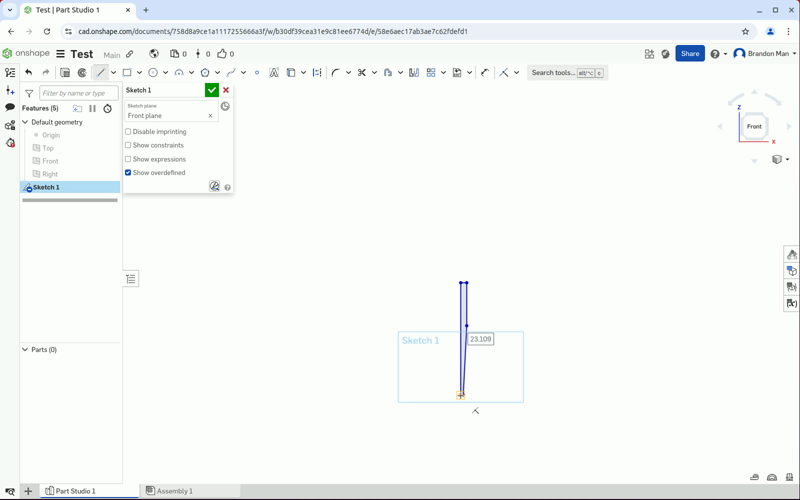
key(esc)
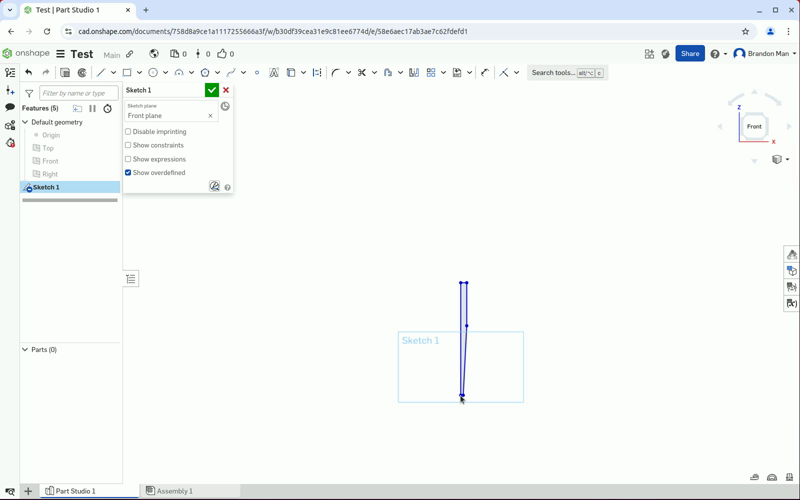
mouse_move(464, 324)
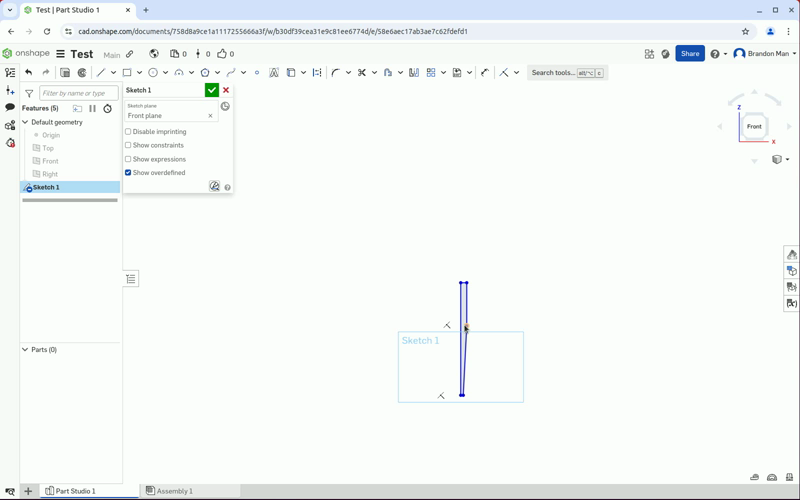
scroll(6)
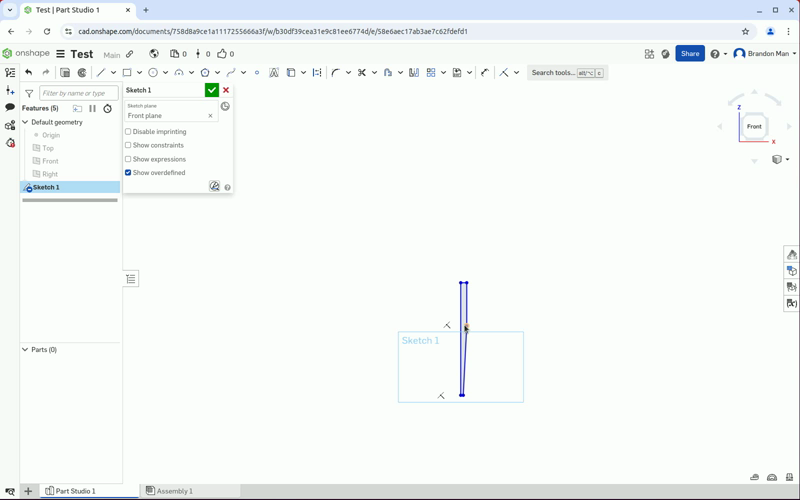
scroll(6)
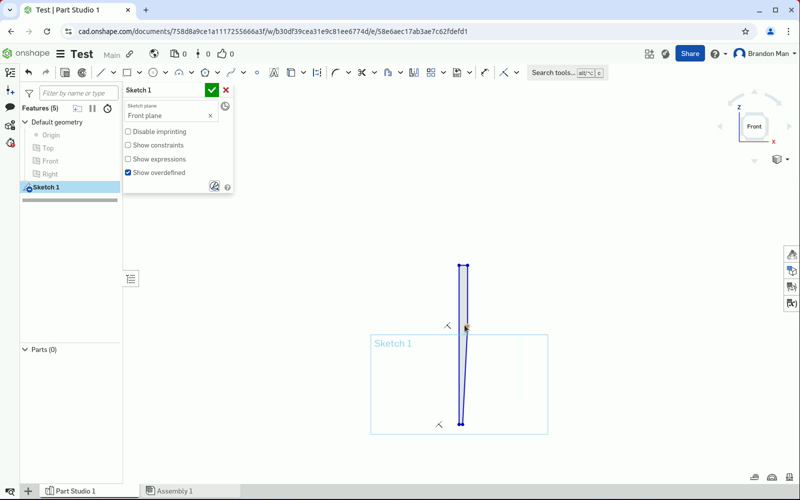
scroll(6)
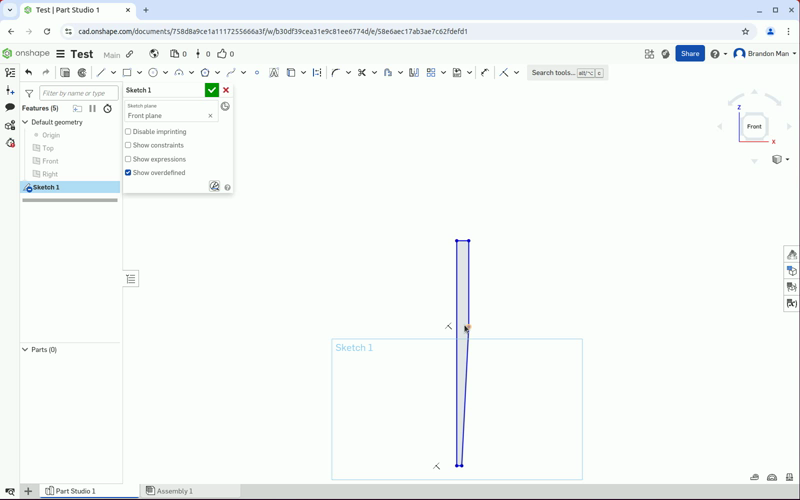
scroll(6)
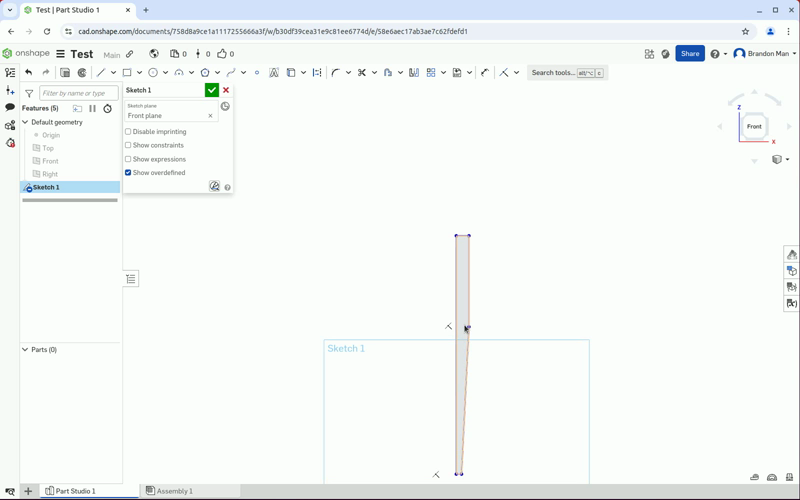
scroll(6)
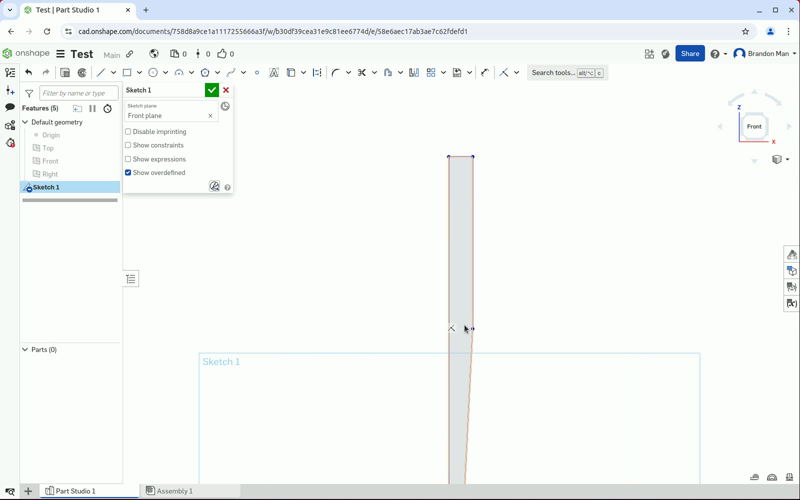
scroll(6)
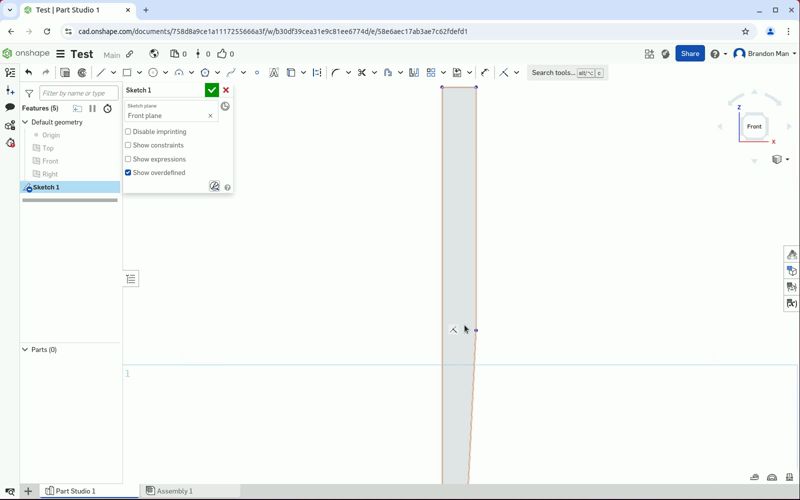
scroll(6)
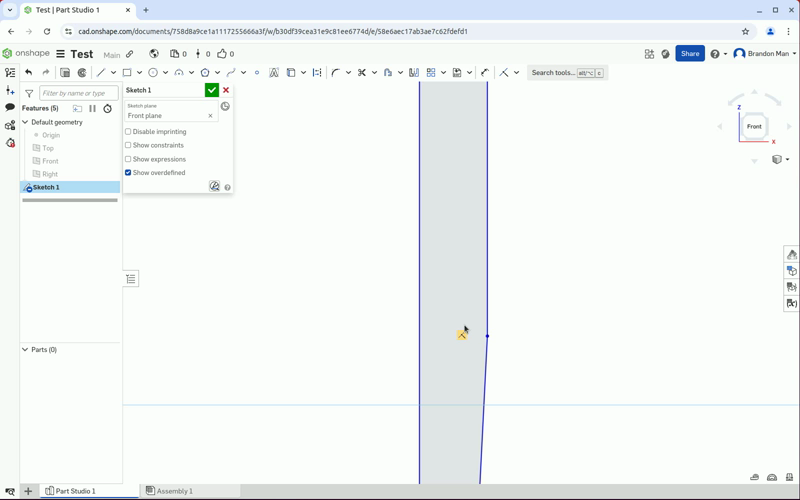
click(464, 324)
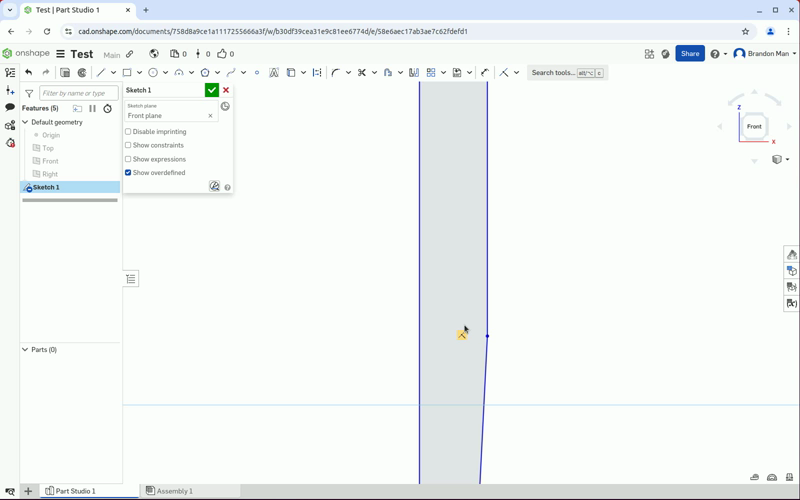
scroll(-6)
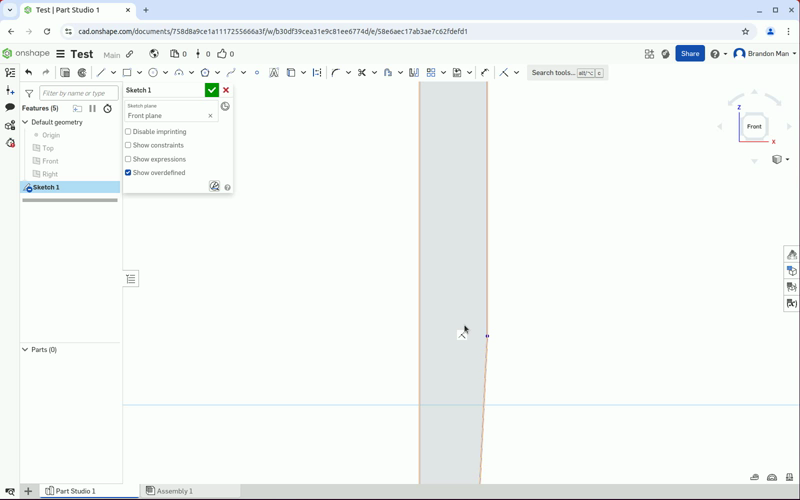
scroll(-6)
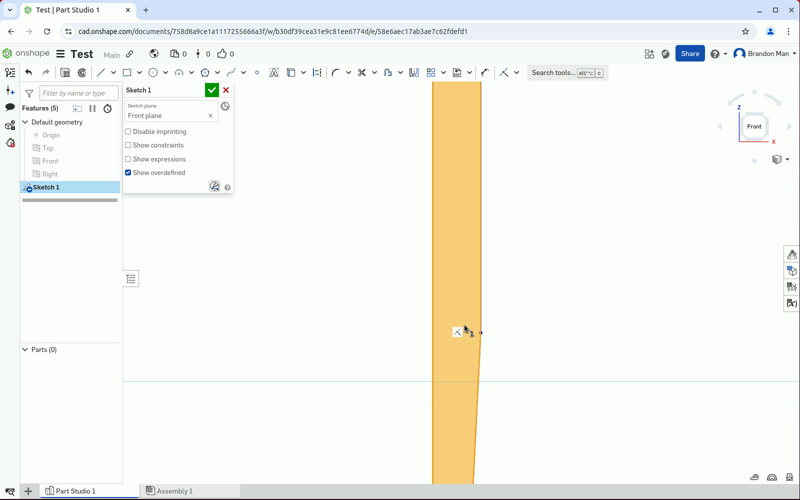
scroll(-6)
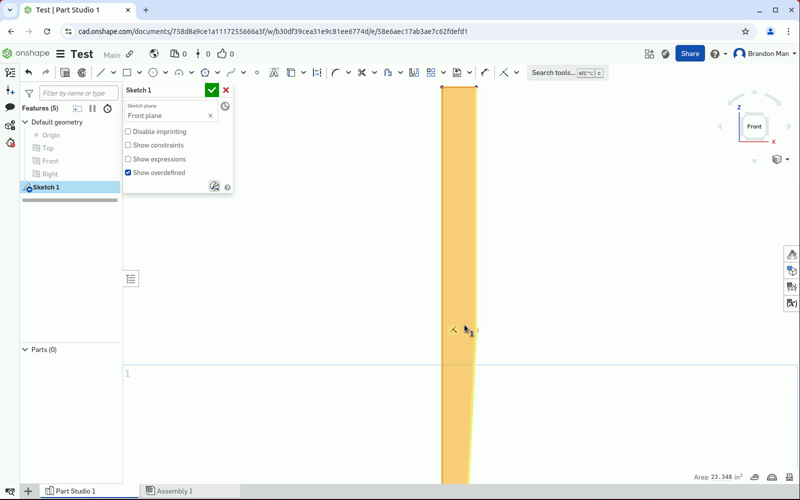
scroll(-6)
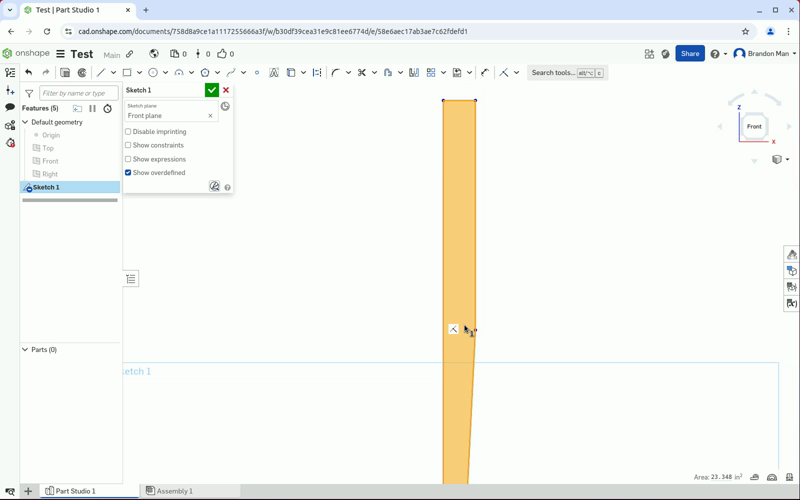
scroll(-6)
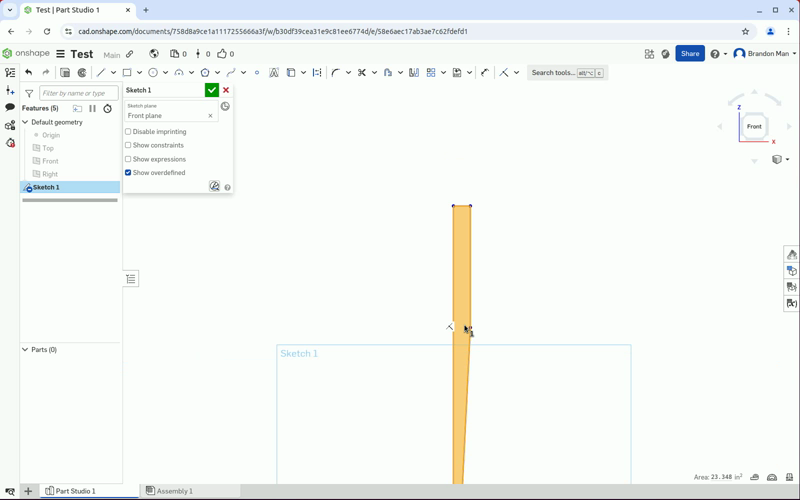
scroll(-6)
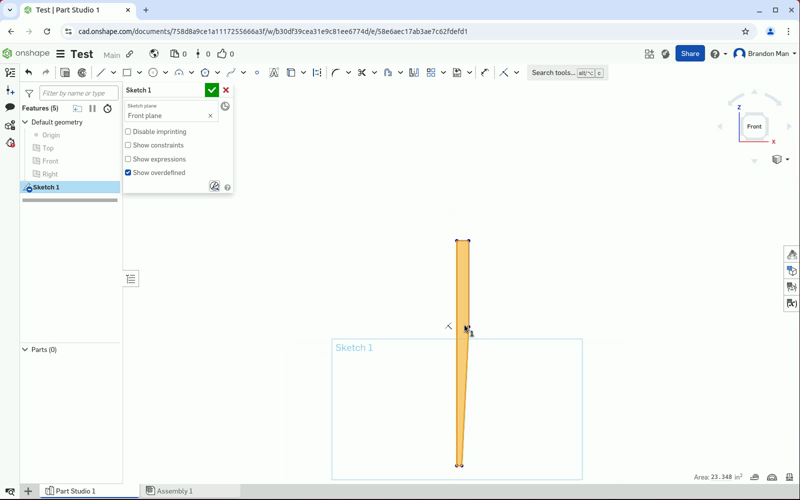
scroll(-6)
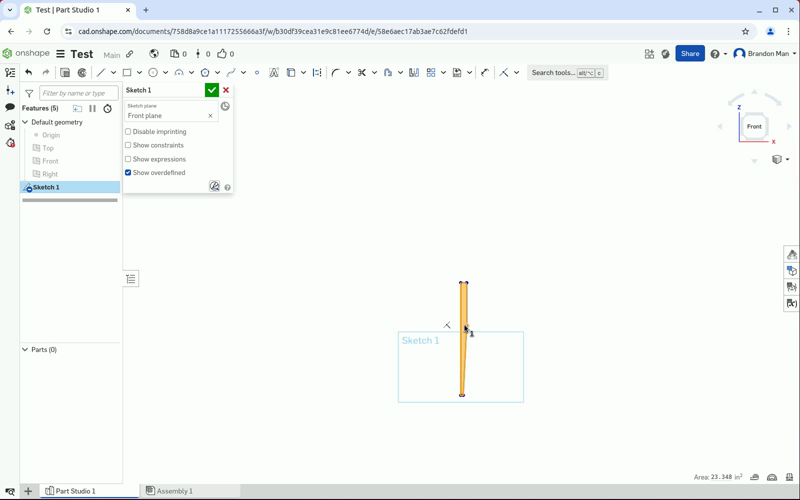
mouse_move(73, 352)
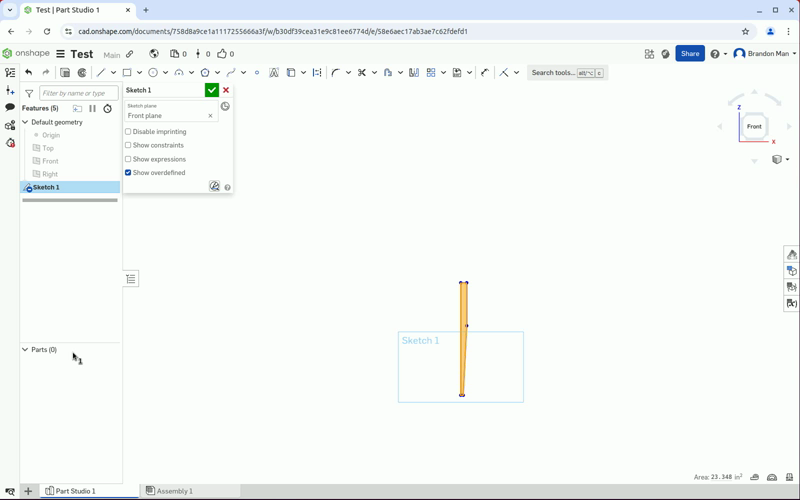
key(shift+y)
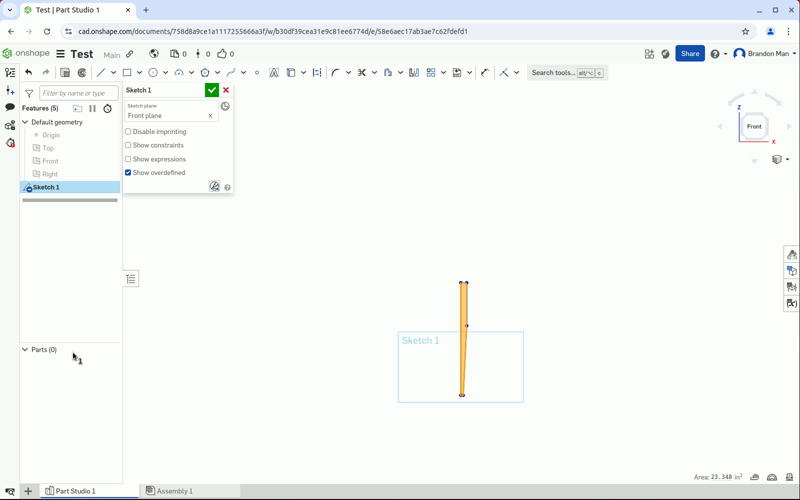
key(shift+e)
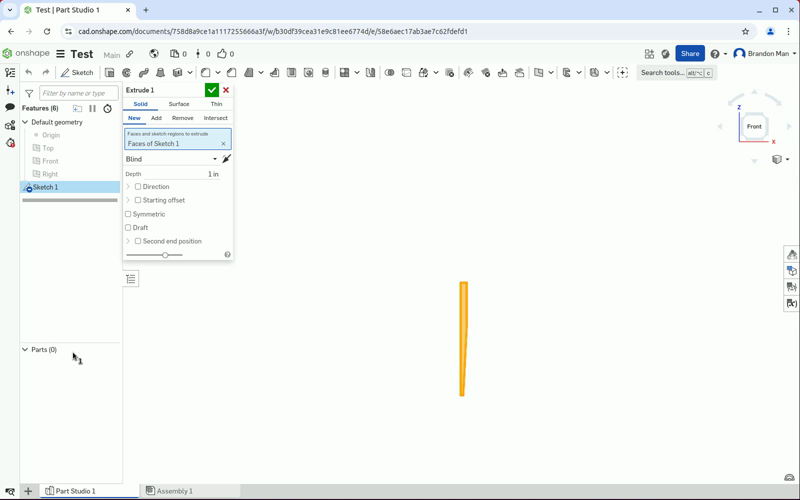
mouse_move(143, 106)
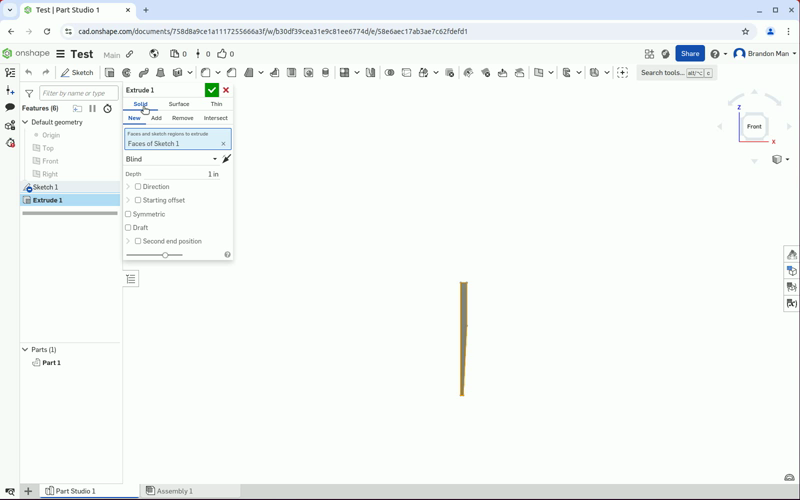
click(143, 106)
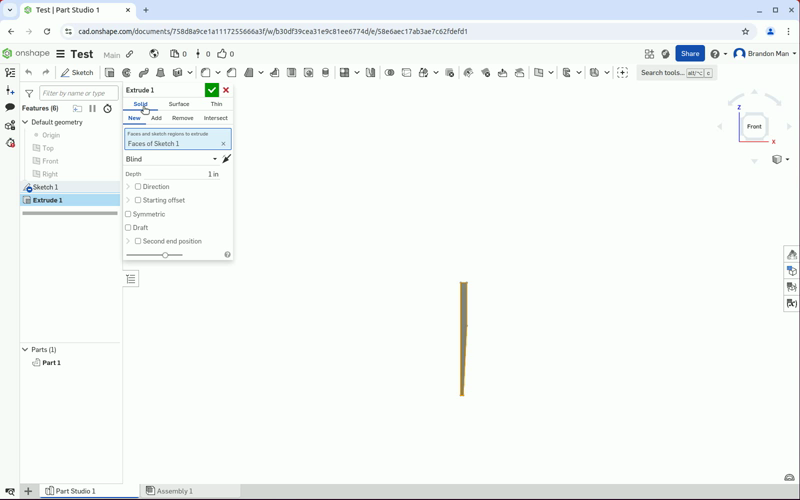
mouse_move(137, 120)
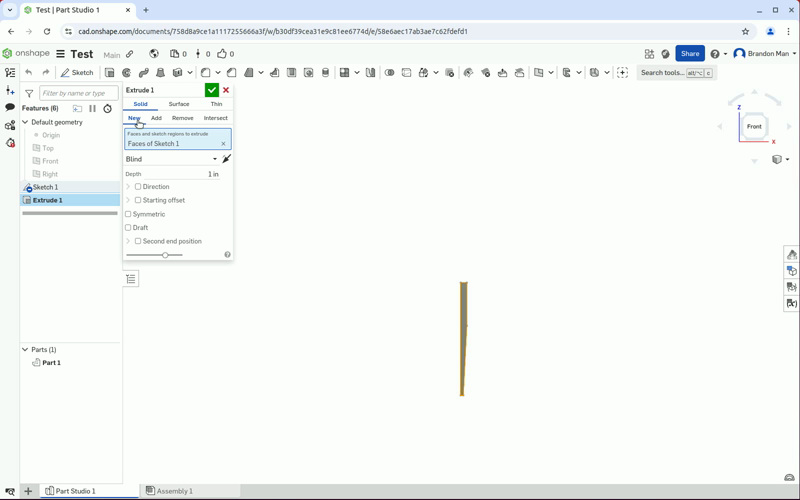
click(137, 120)
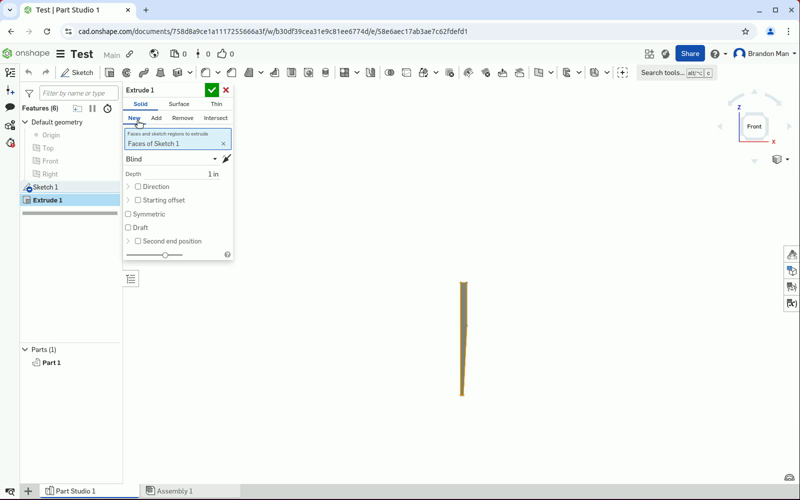
key(tab, 4)
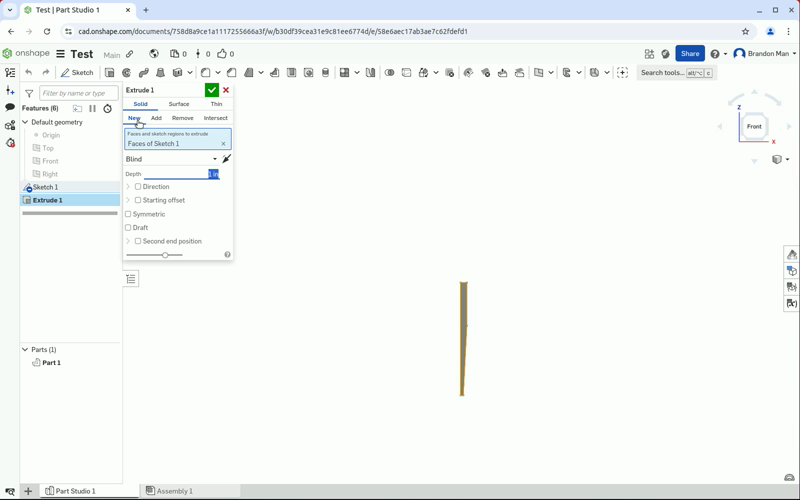
text(-1.204)
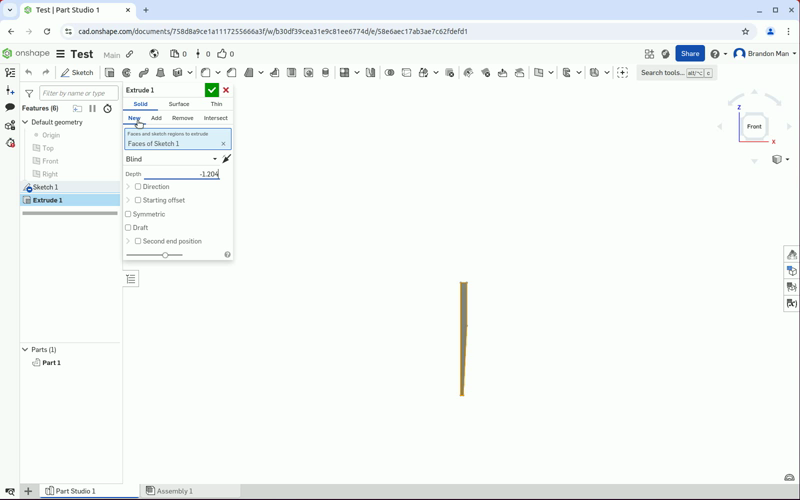
key(enter)
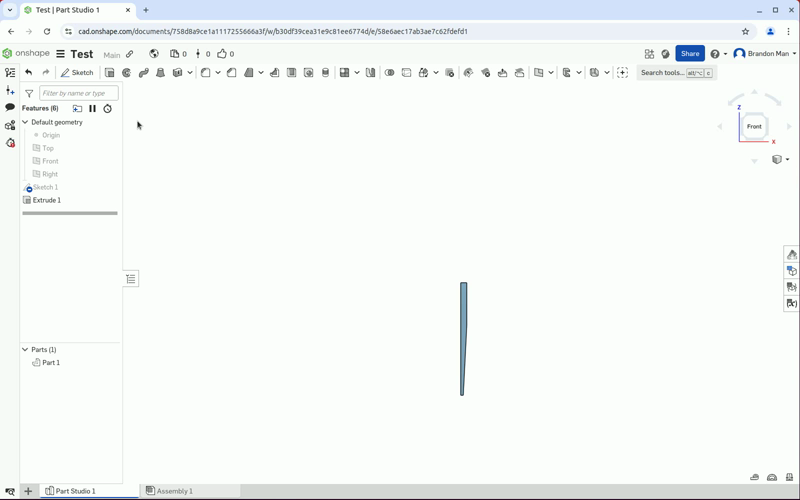
key(shift+h)
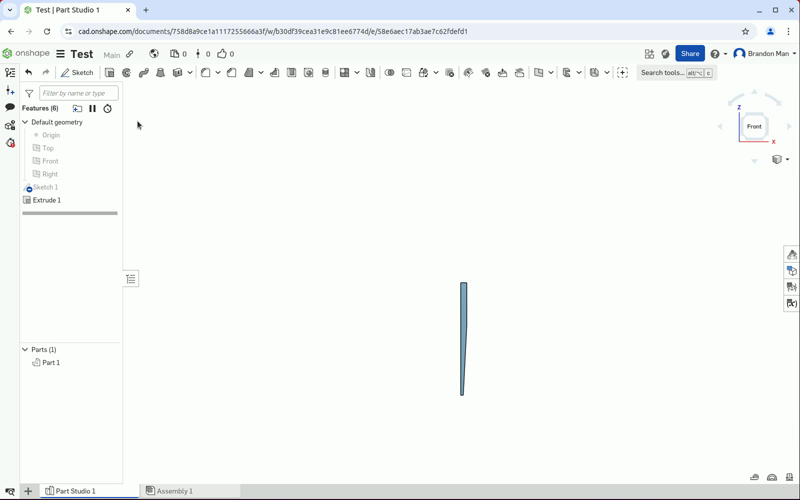
key(shift+h)
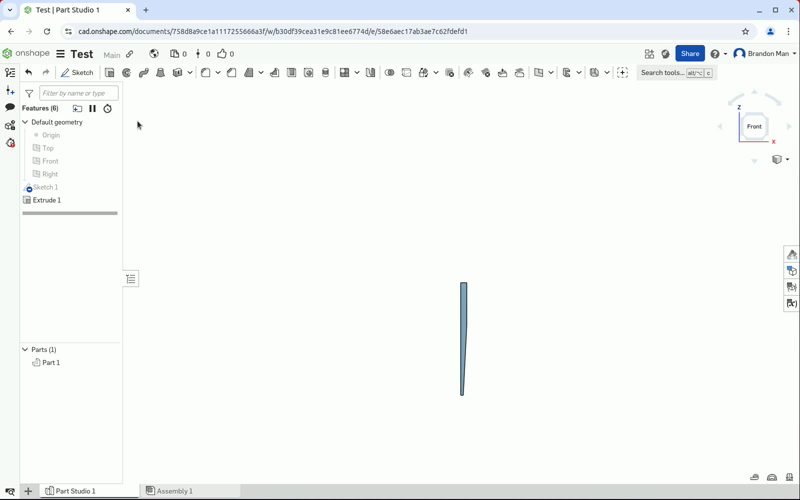
mouse_move(73, 189)
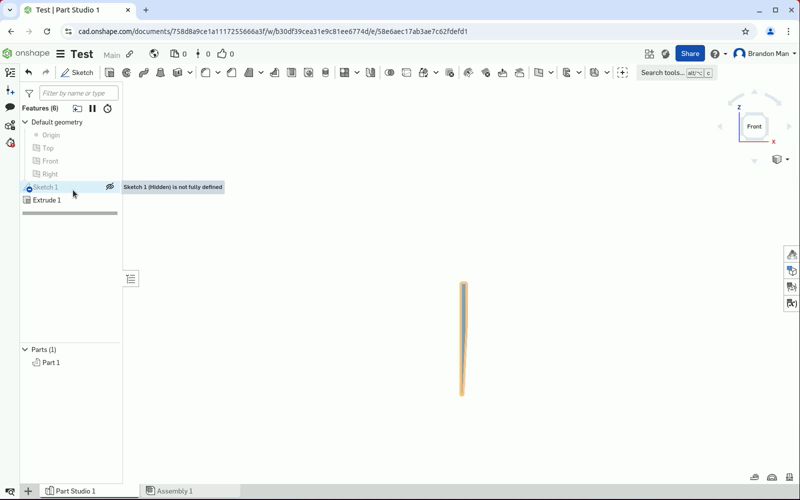
click(73, 189)
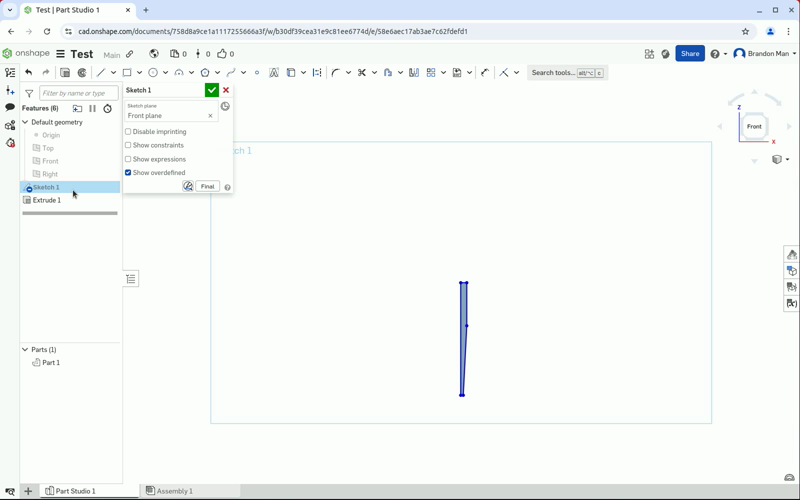
mouse_move(229, 92)
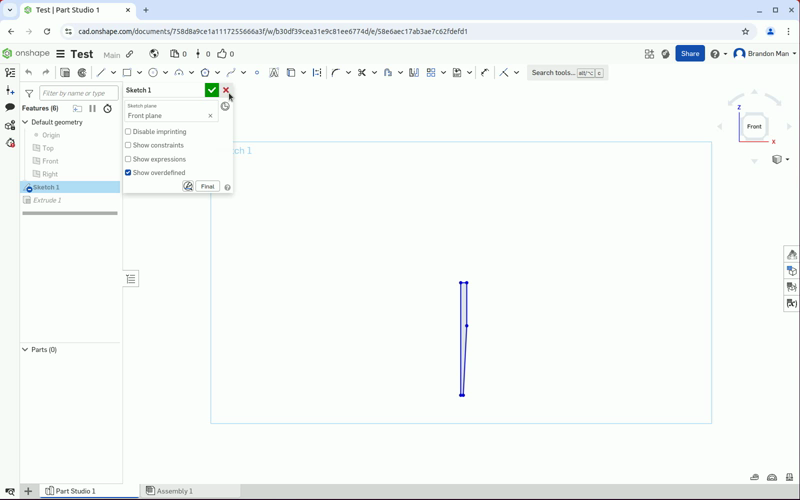
click(229, 92)
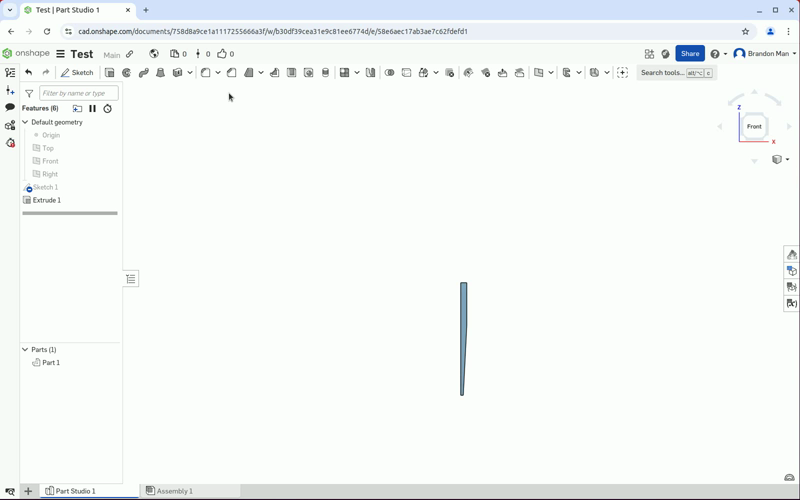
mouse_move(73, 352)
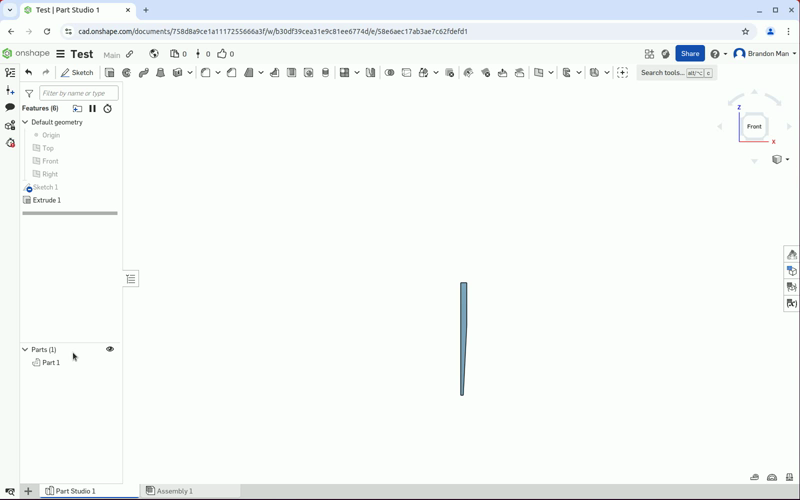
key(y)
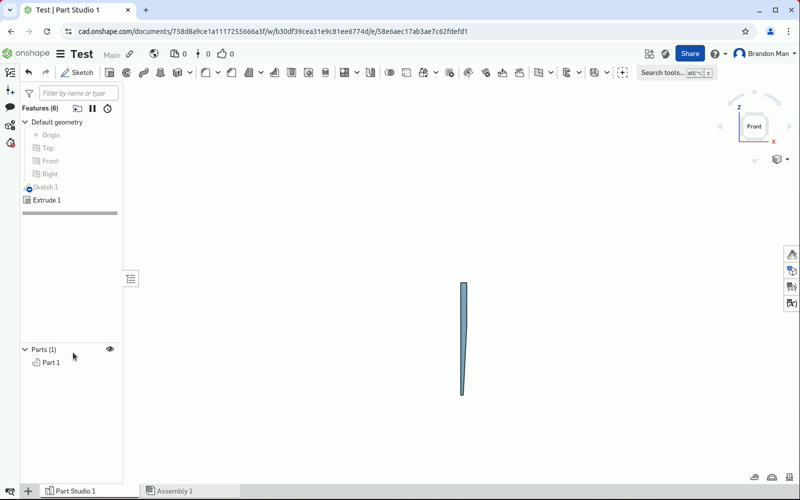
key(shift+p)
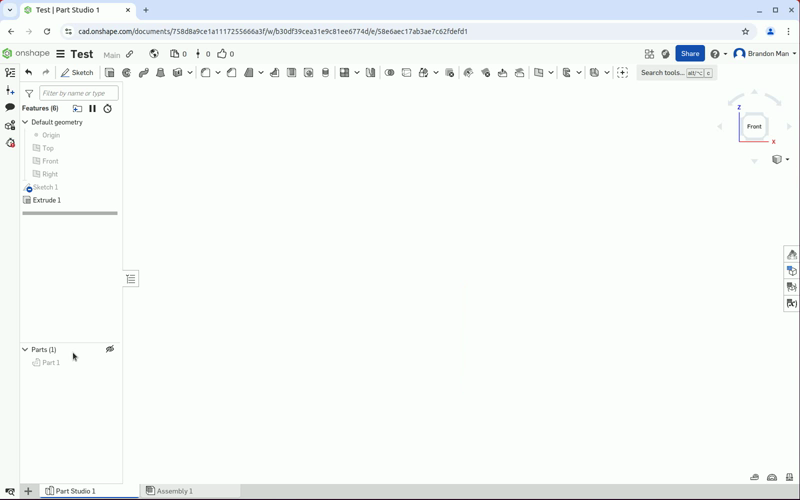
key(space)
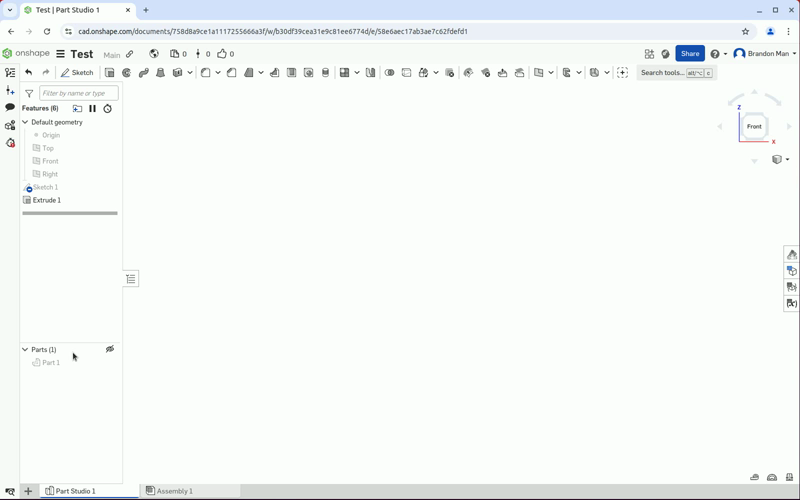
key_down(shift)
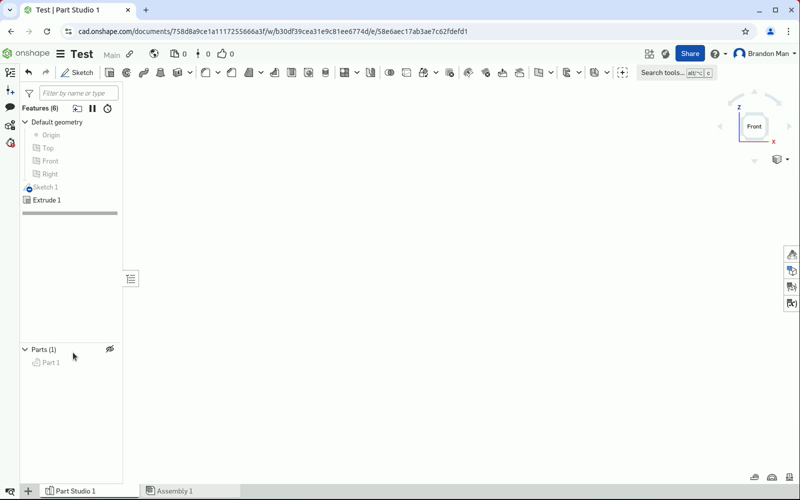
key(left)
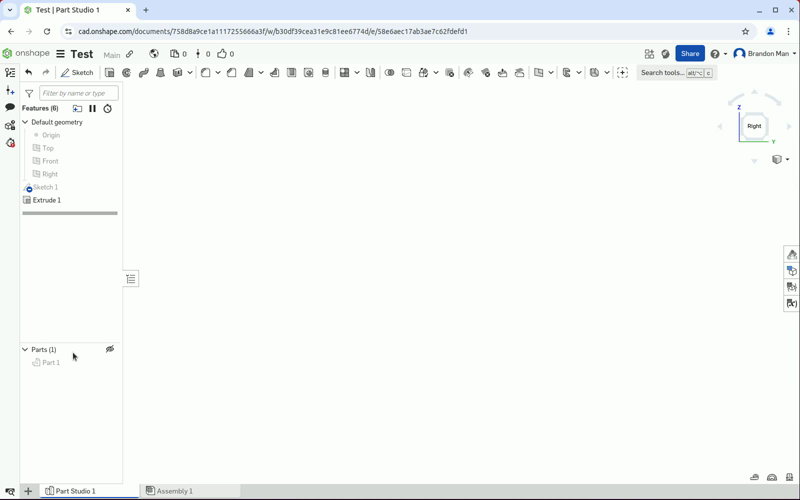
key_up(shift)
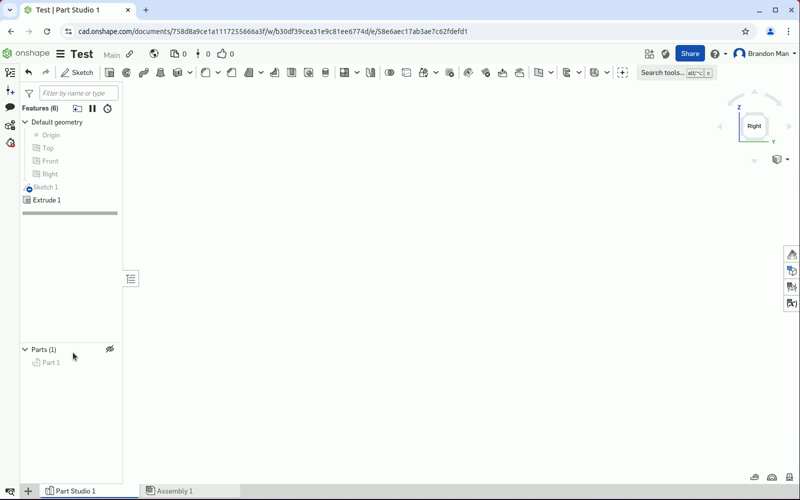
mouse_move(73, 352)
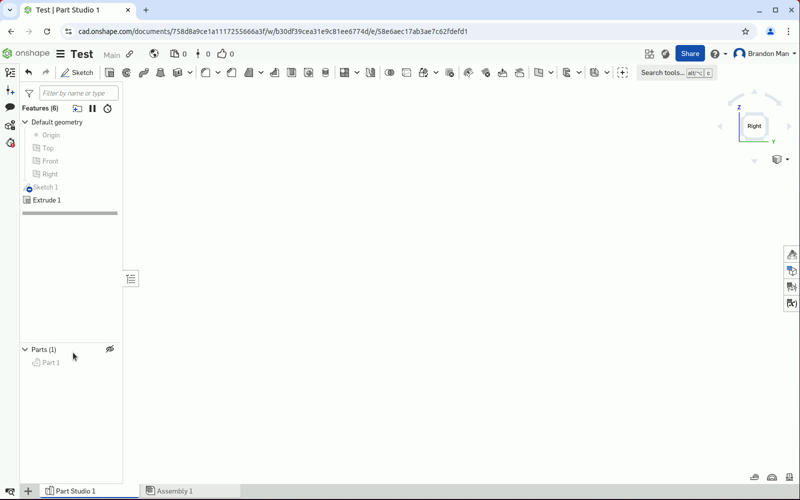
key(shift+y)
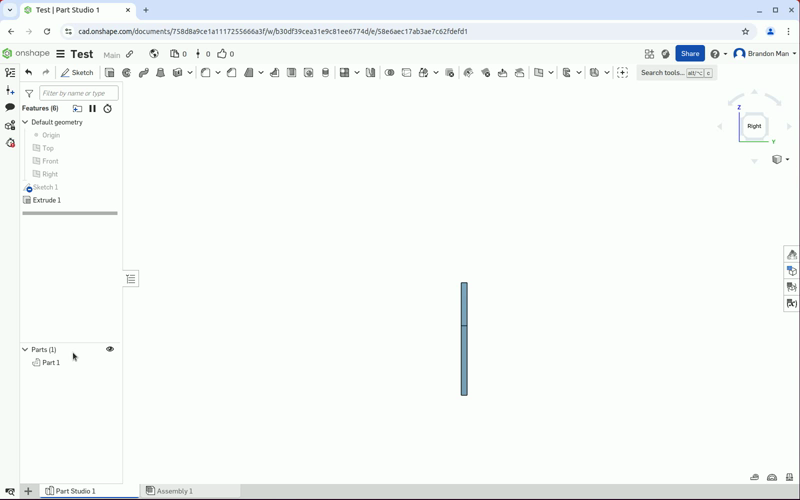
mouse_move(541, 75)
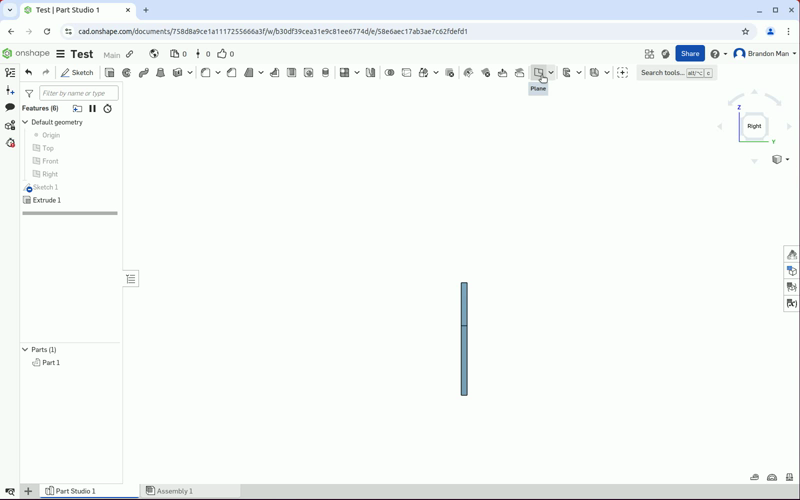
click(541, 75)
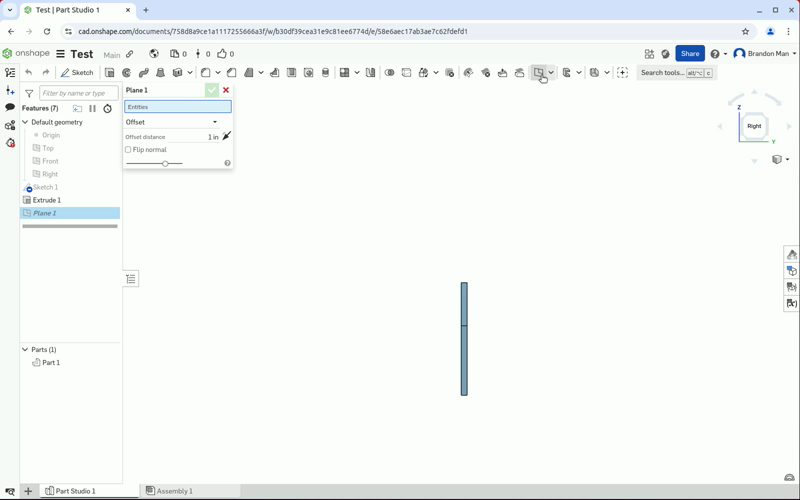
mouse_move(73, 176)
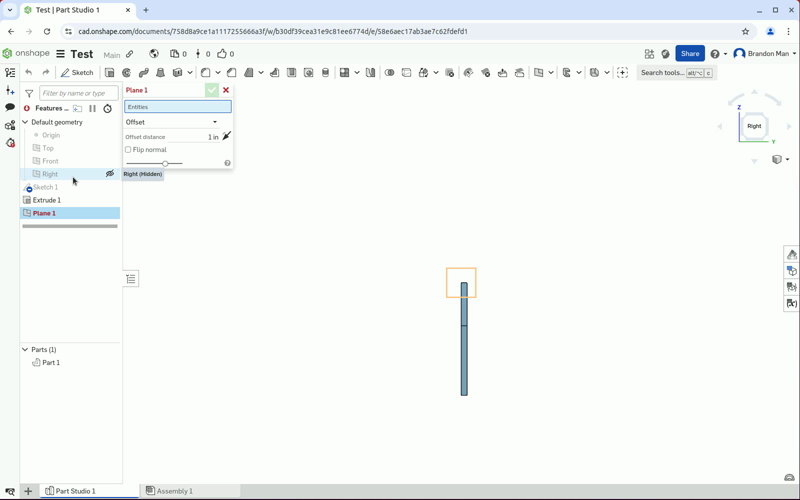
click(73, 176)
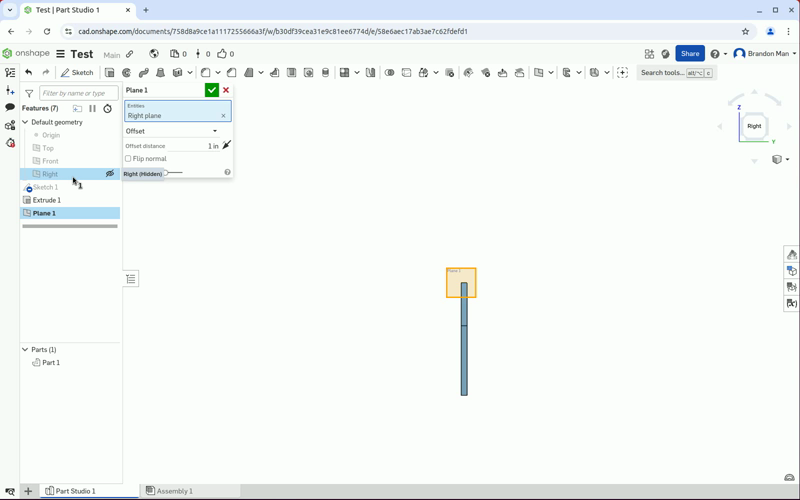
key(tab, 2)
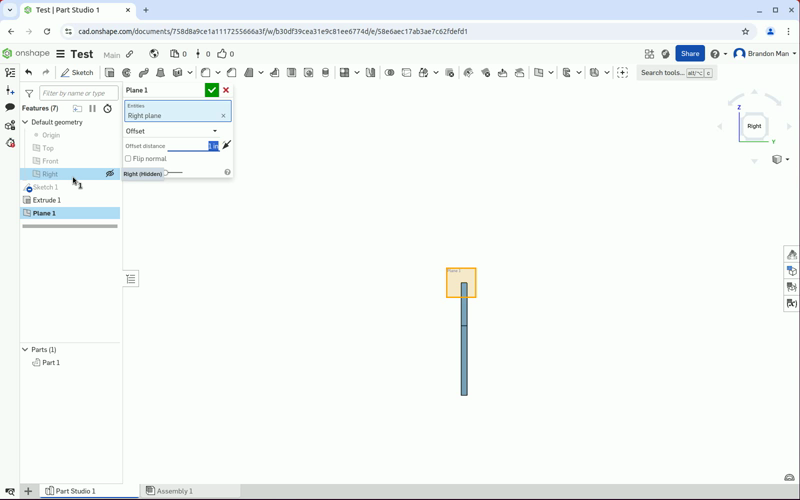
text(1.202)
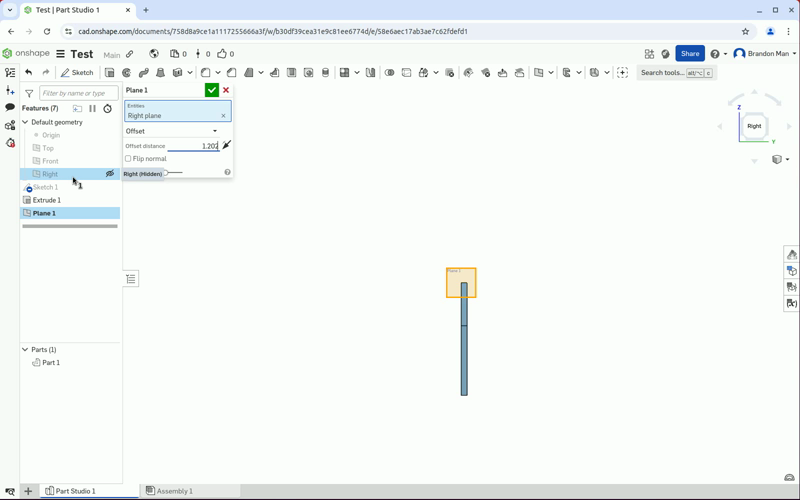
key(enter, 2)
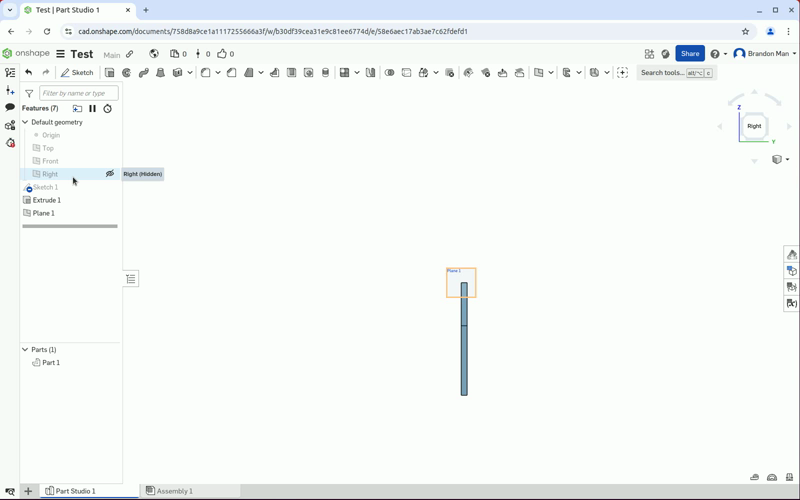
key(shift+s)
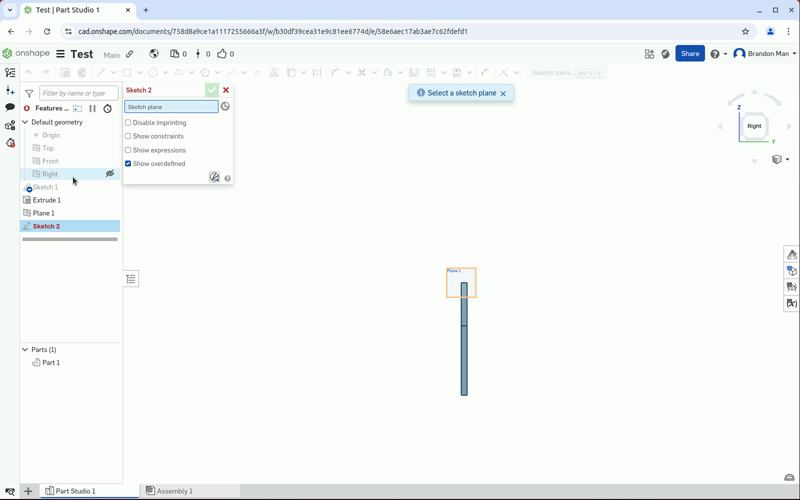
mouse_move(73, 215)
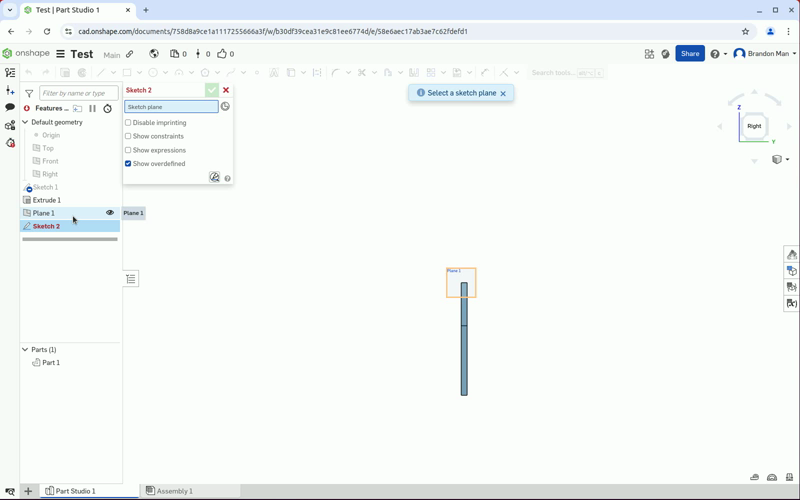
click(73, 215)
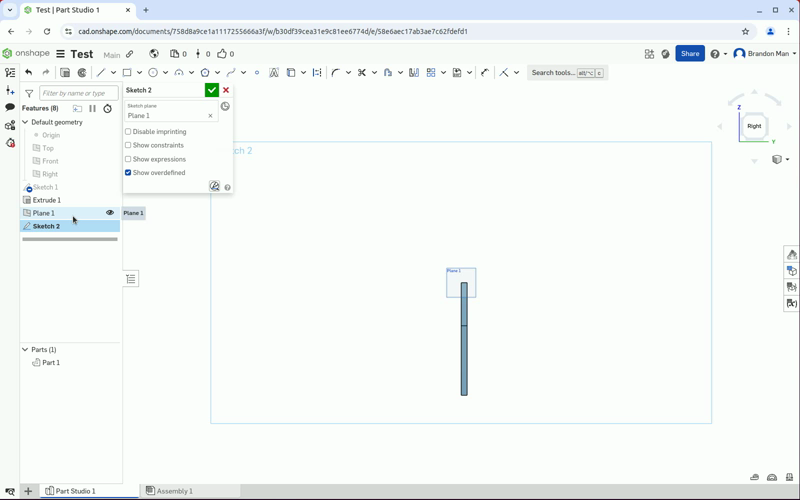
mouse_move(73, 352)
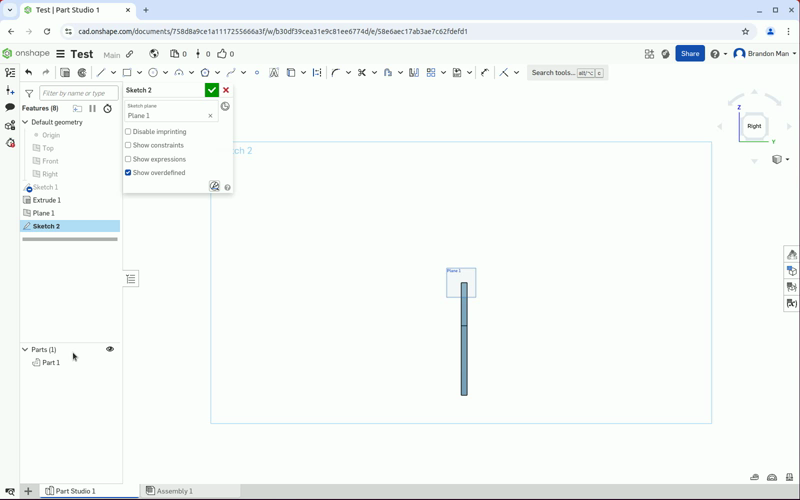
key(y)
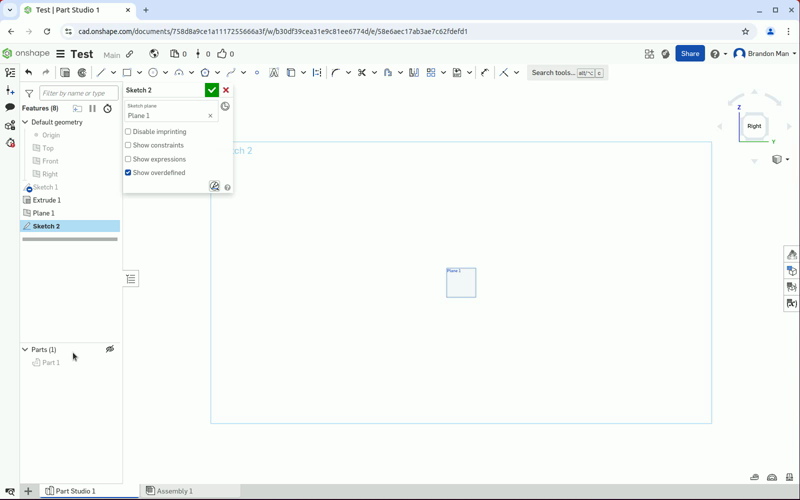
key(l)
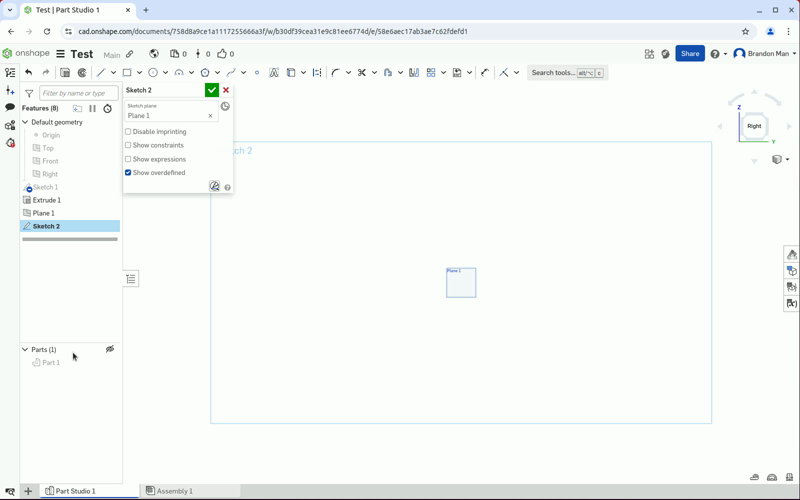
key_down(shift)
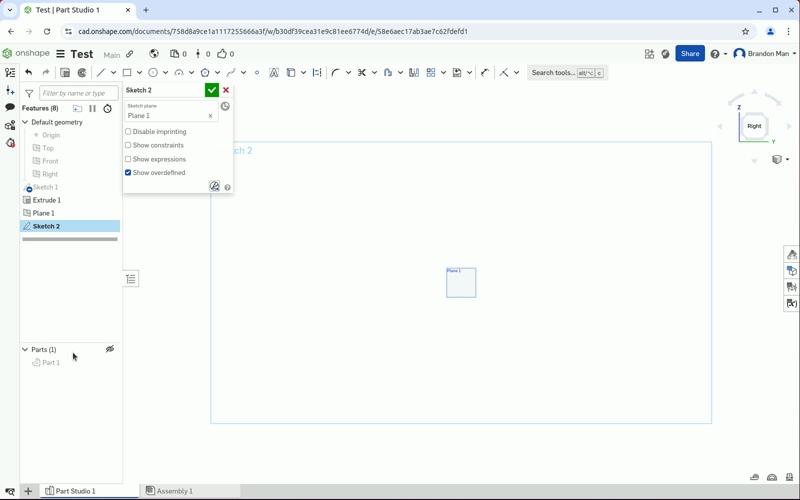
mouse_move(463, 299)
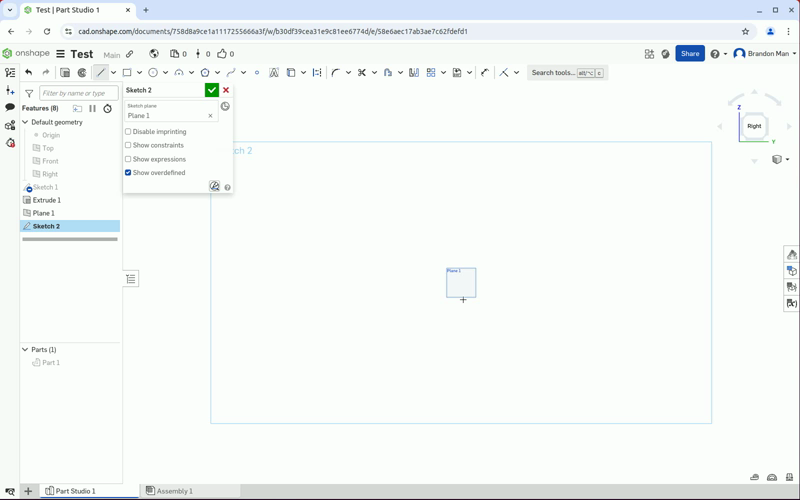
click(463, 299)
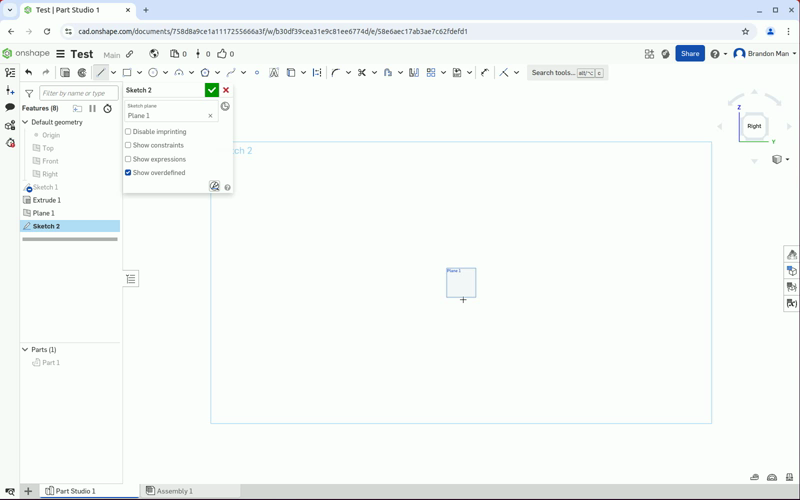
key_up(shift)
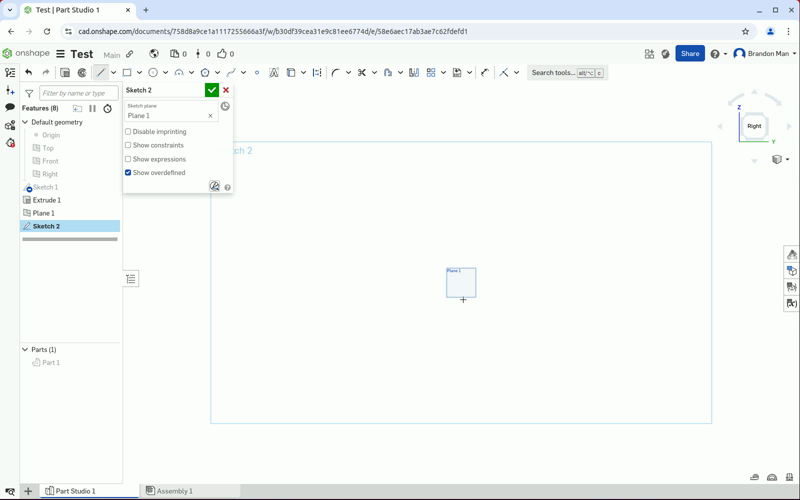
key_down(shift)
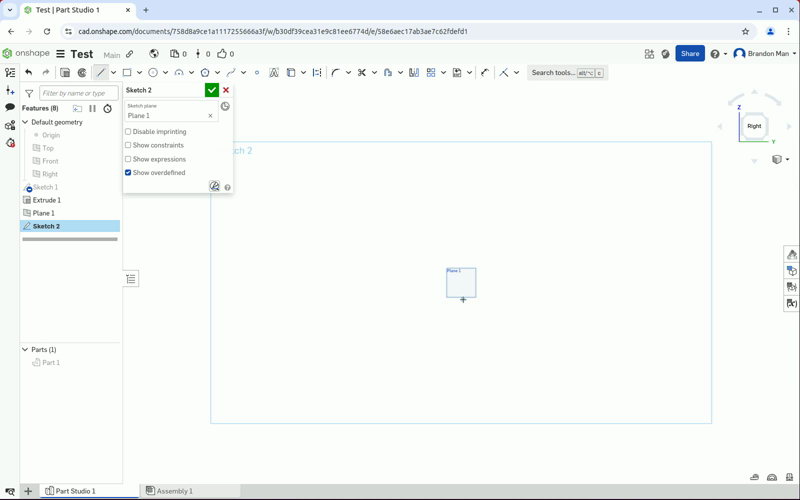
mouse_move(493, 299)
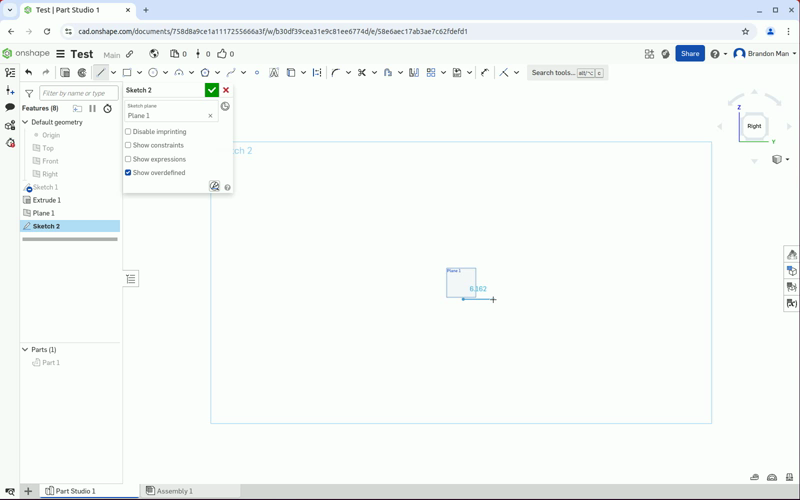
mouse_move(464, 299)
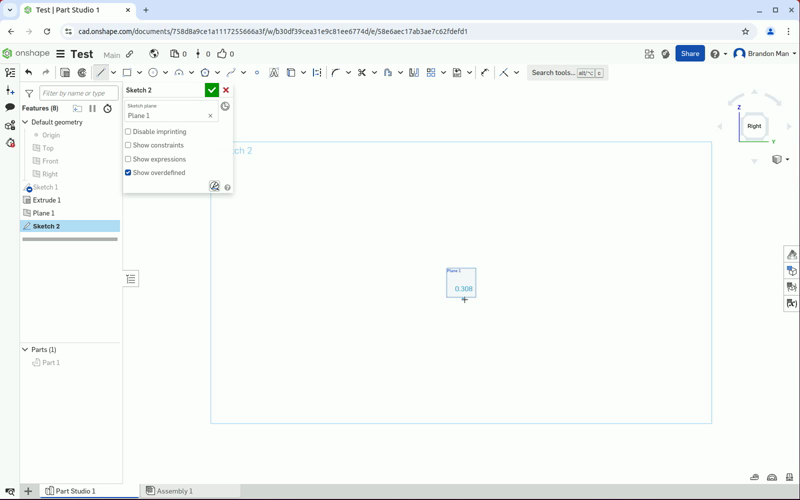
scroll(6)
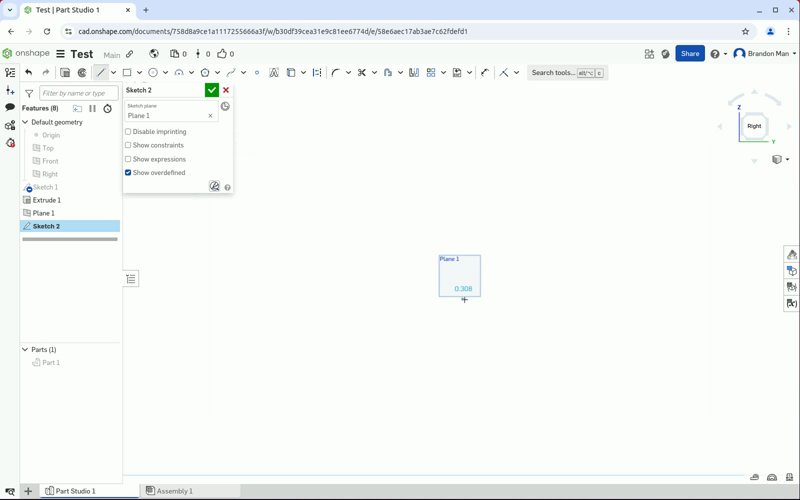
scroll(6)
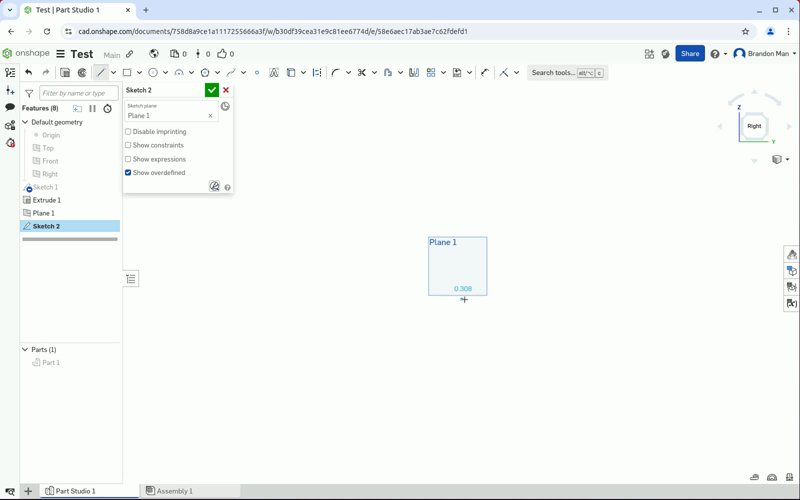
scroll(6)
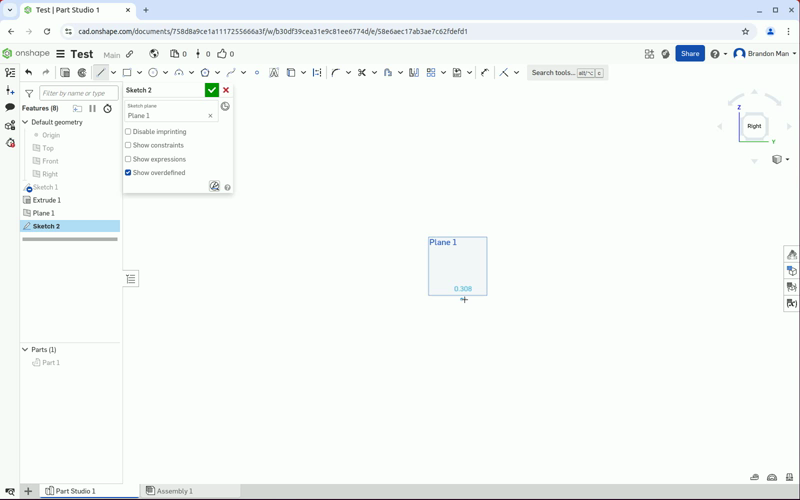
scroll(6)
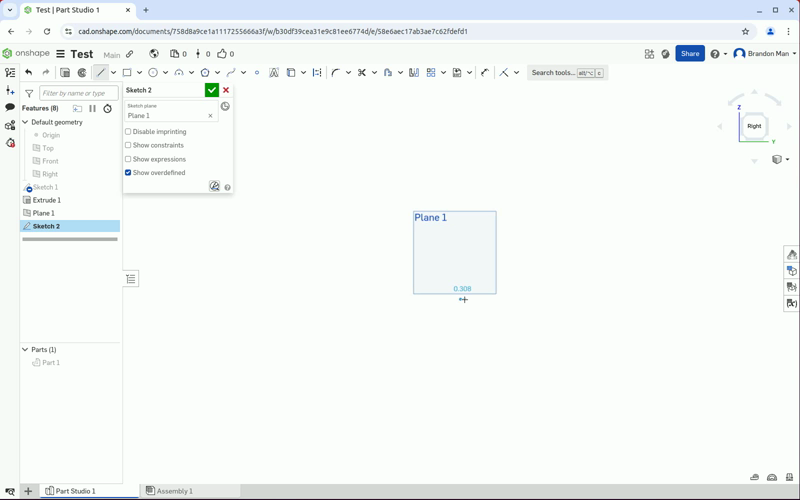
scroll(6)
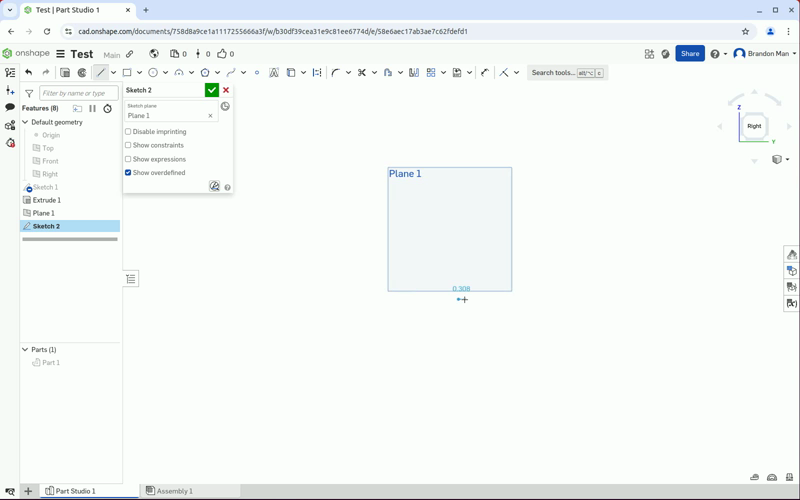
scroll(6)
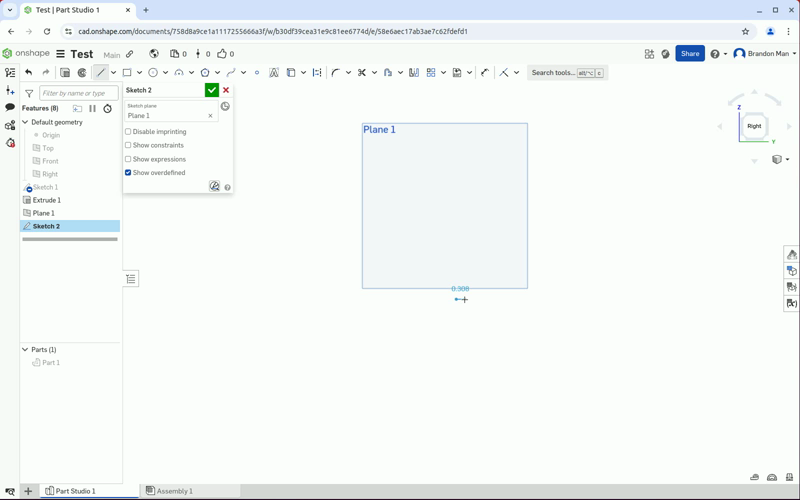
scroll(6)
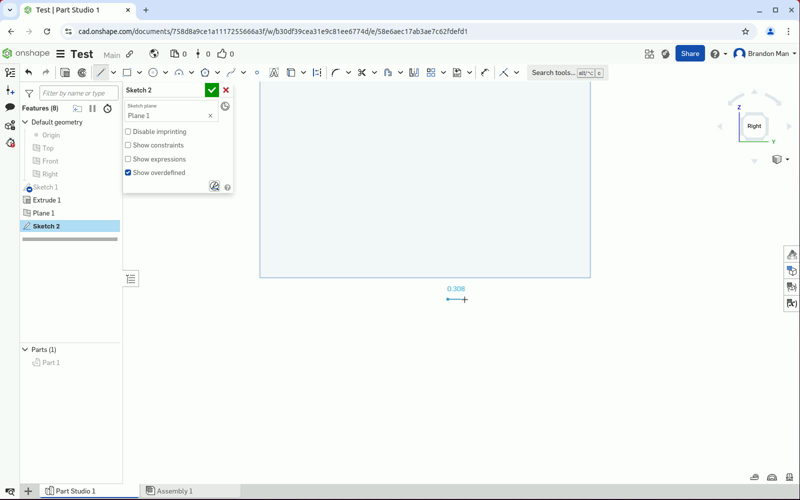
click(464, 299)
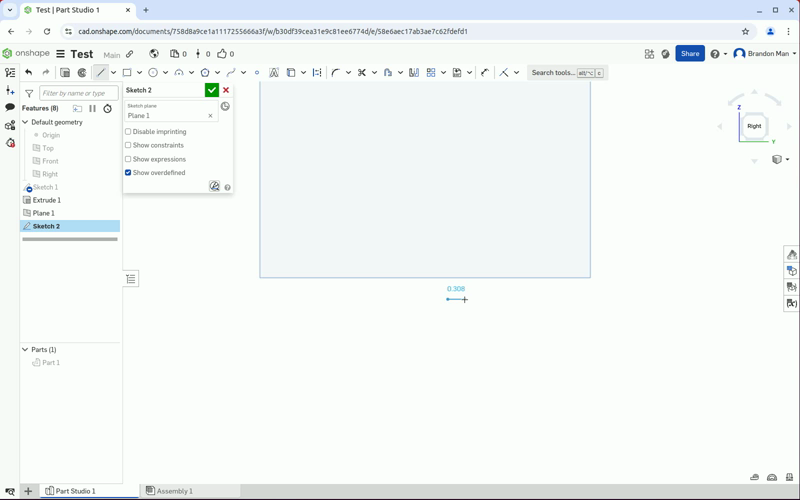
scroll(-6)
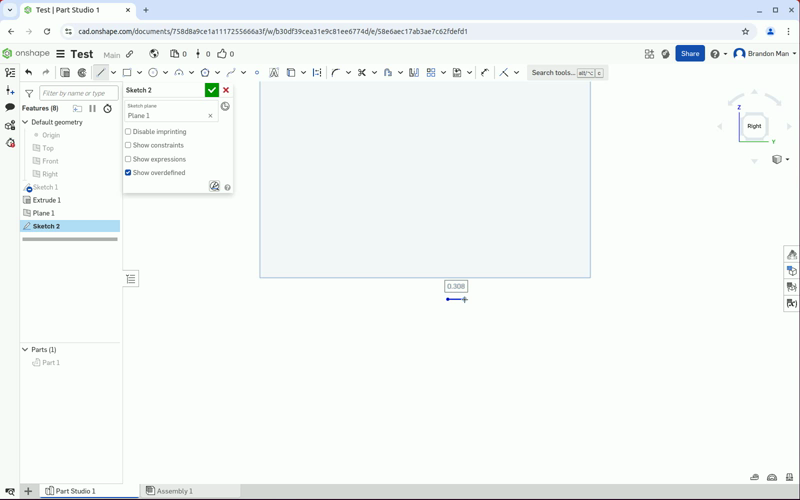
scroll(-6)
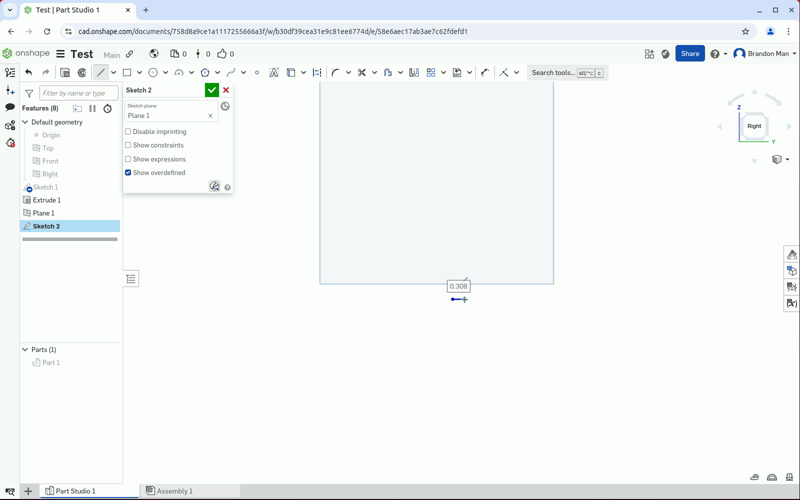
scroll(-6)
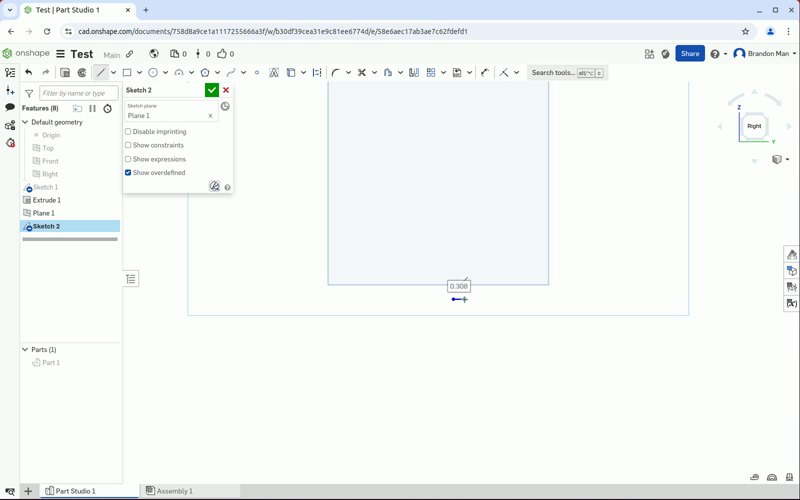
scroll(-6)
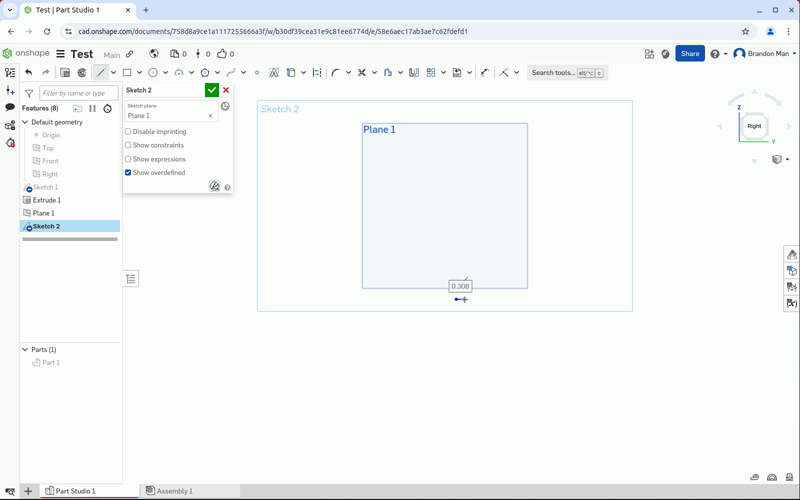
scroll(-6)
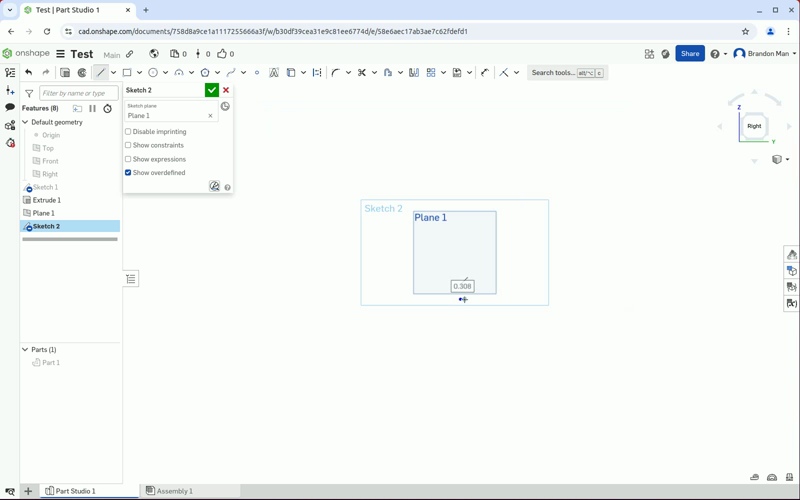
scroll(-6)
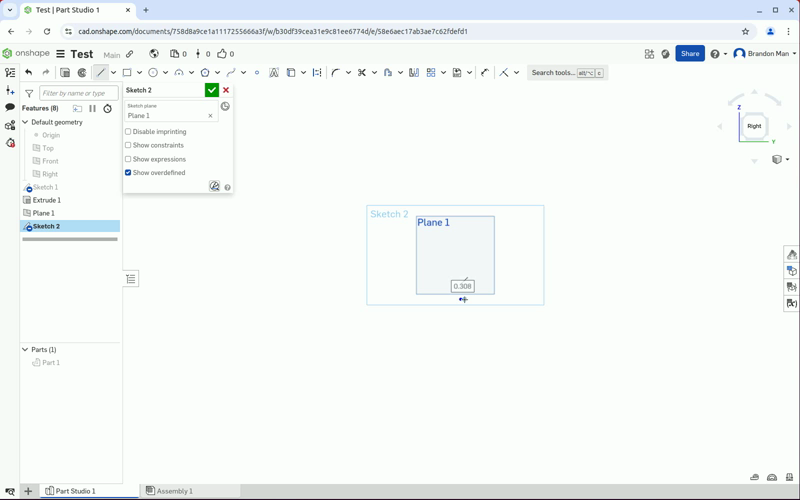
scroll(-6)
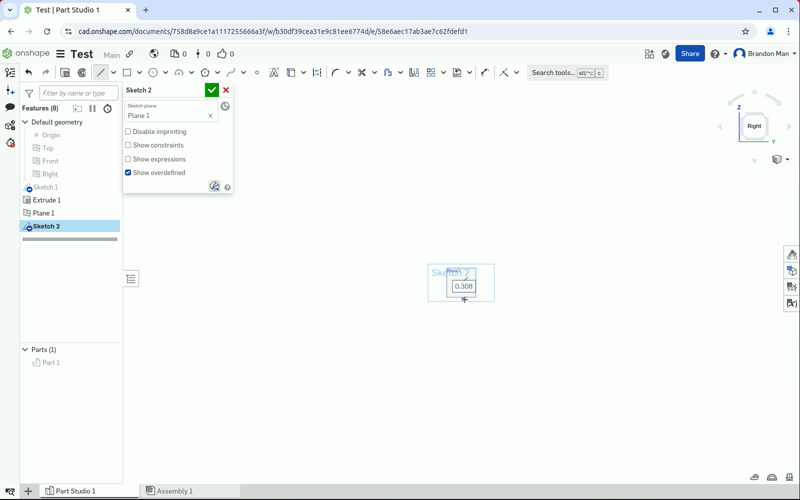
key_up(shift)
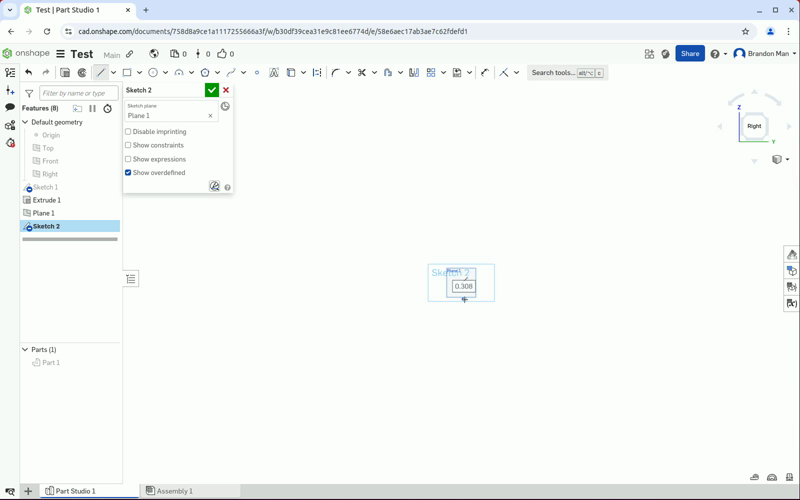
key_down(shift)
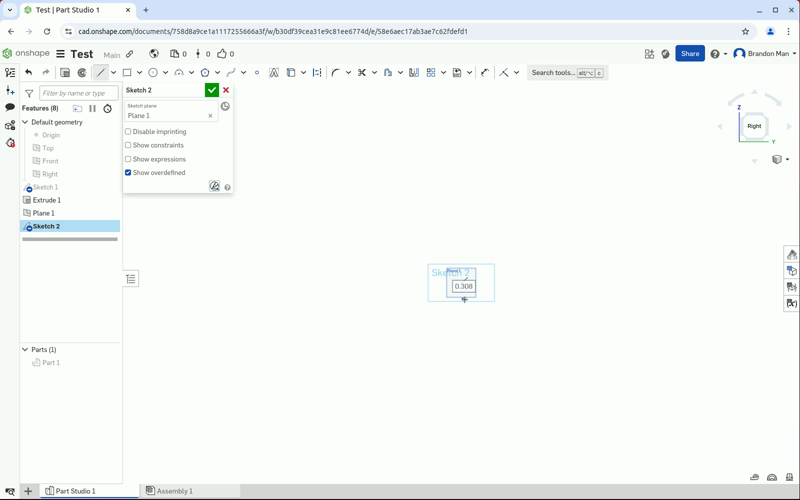
mouse_move(494, 299)
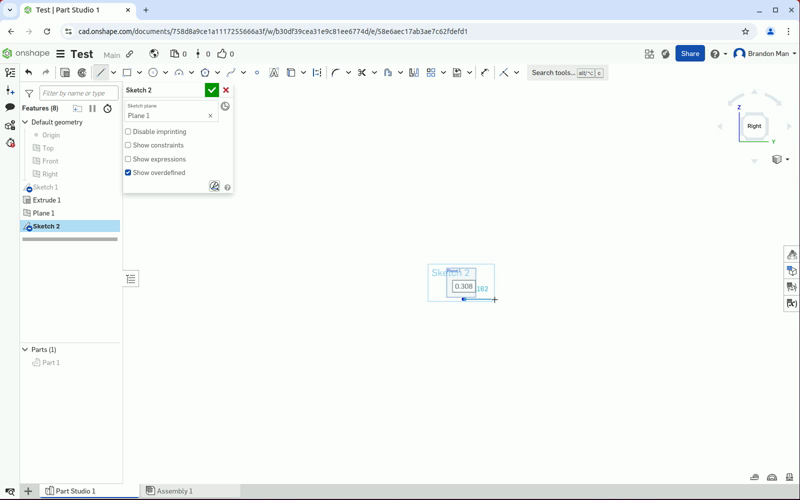
mouse_move(464, 282)
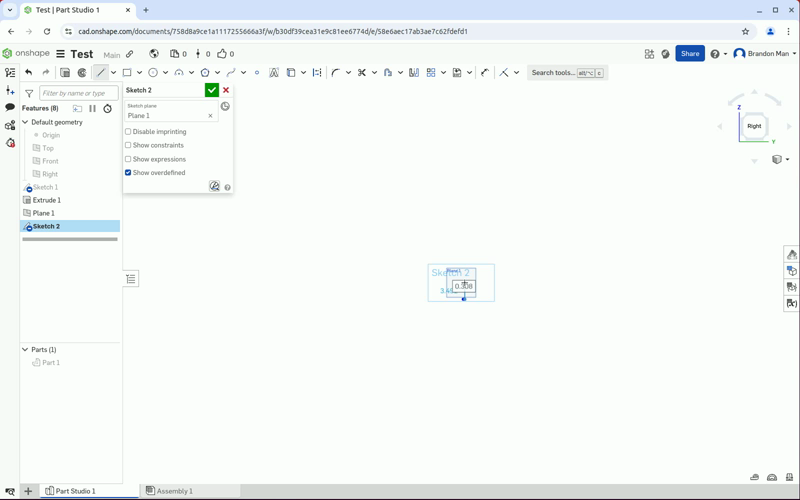
click(464, 282)
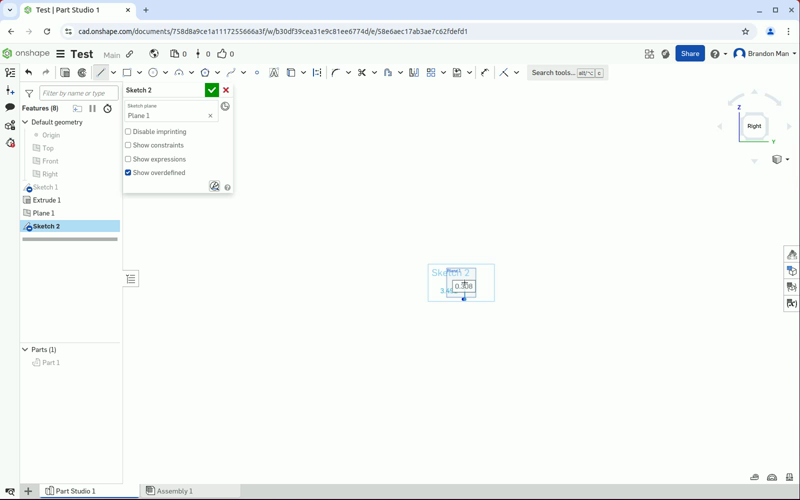
key_up(shift)
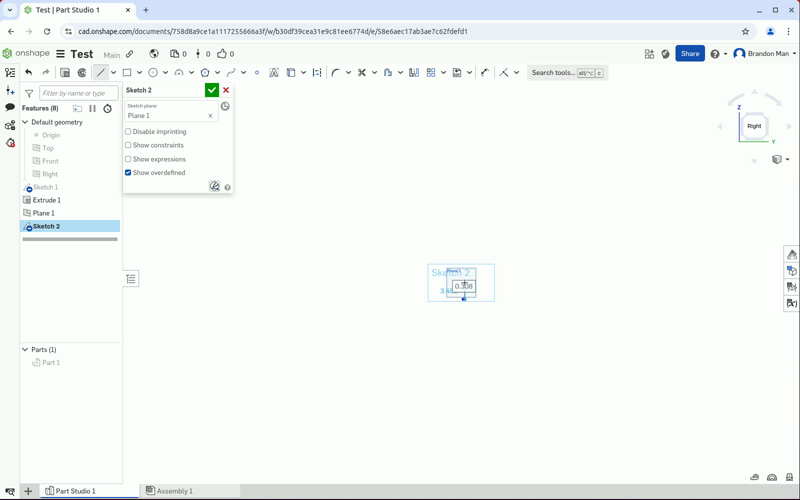
key_down(shift)
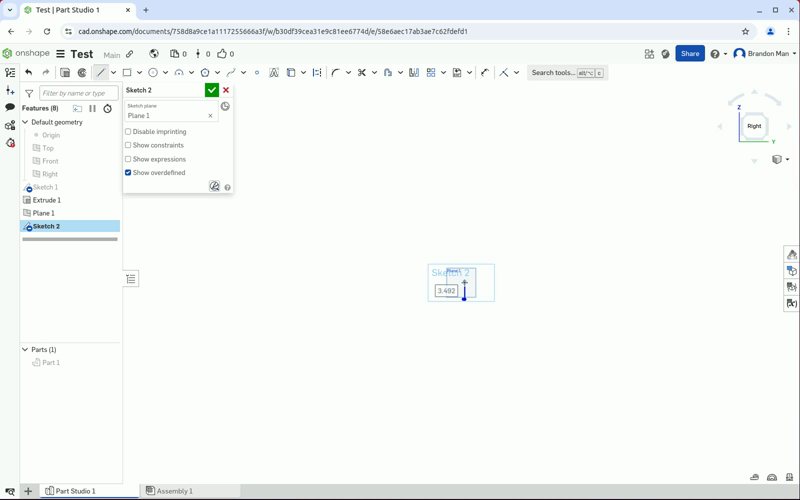
mouse_move(494, 282)
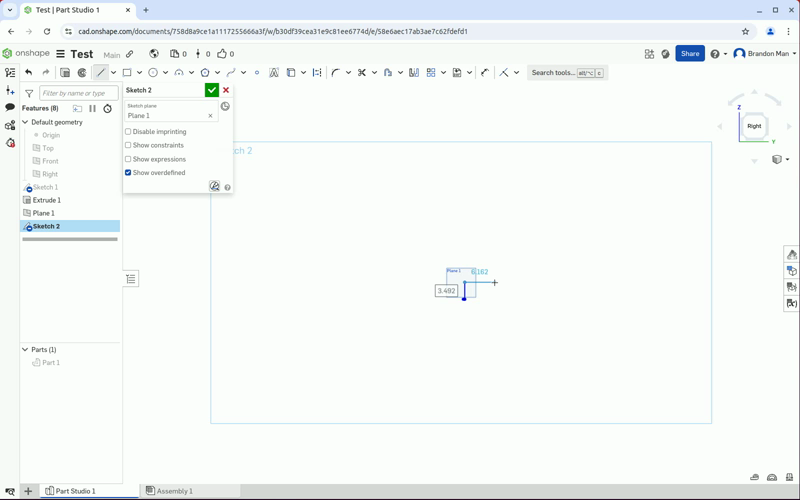
mouse_move(463, 282)
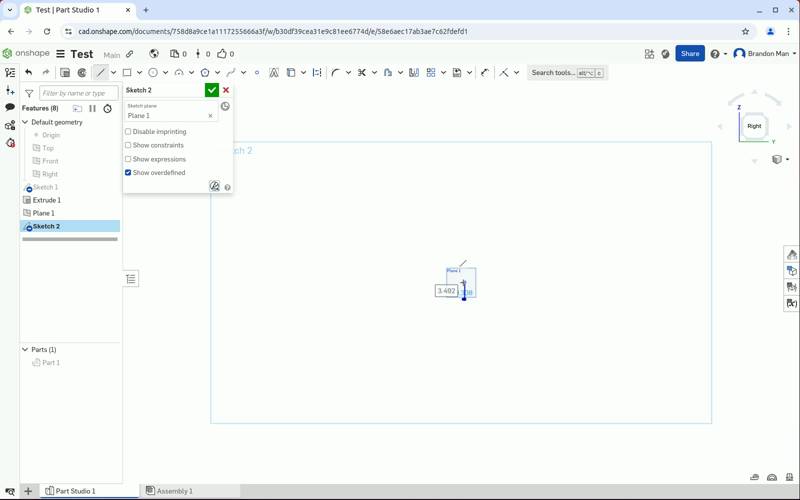
scroll(6)
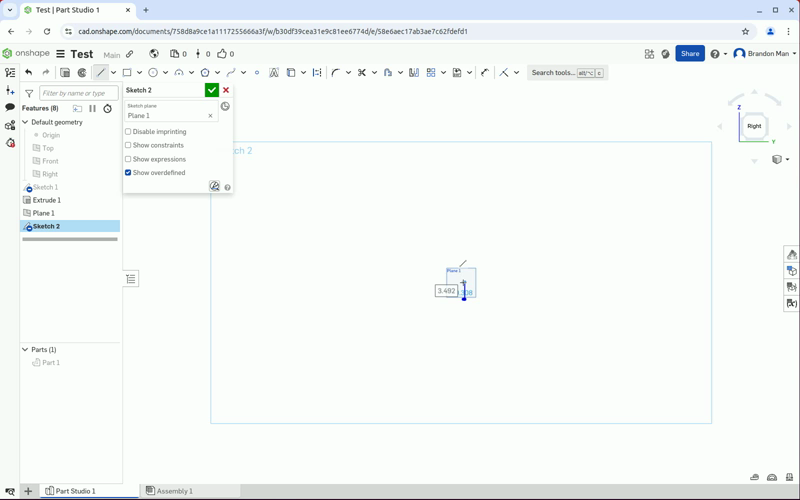
scroll(6)
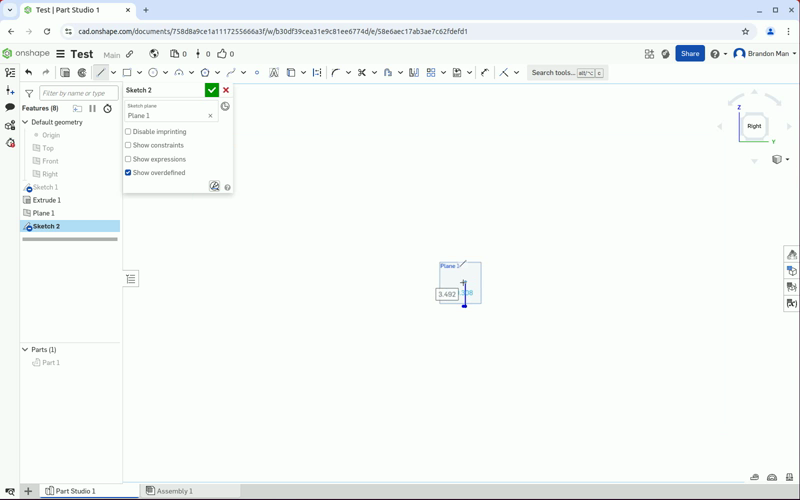
scroll(6)
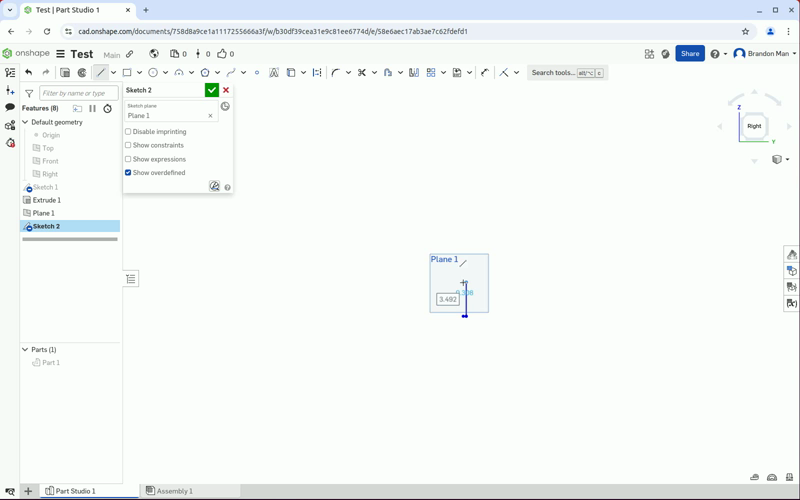
scroll(6)
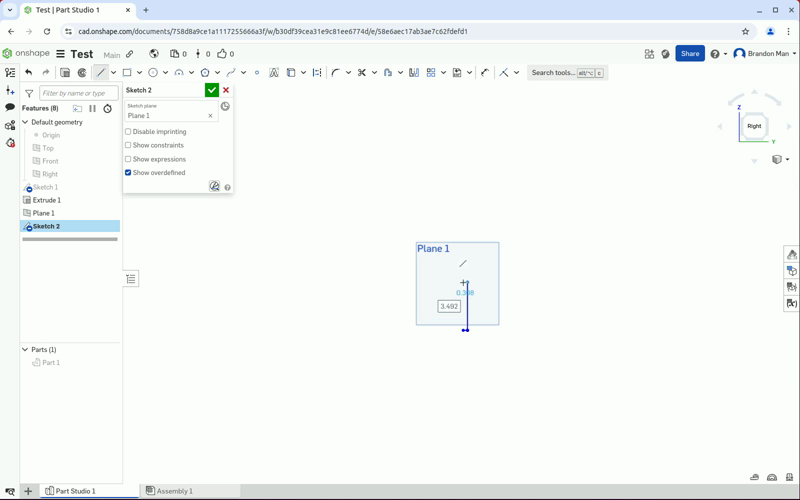
scroll(6)
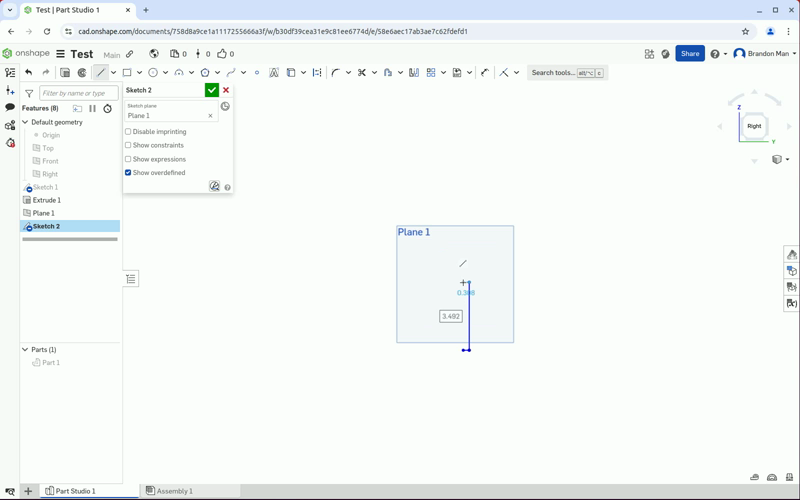
scroll(6)
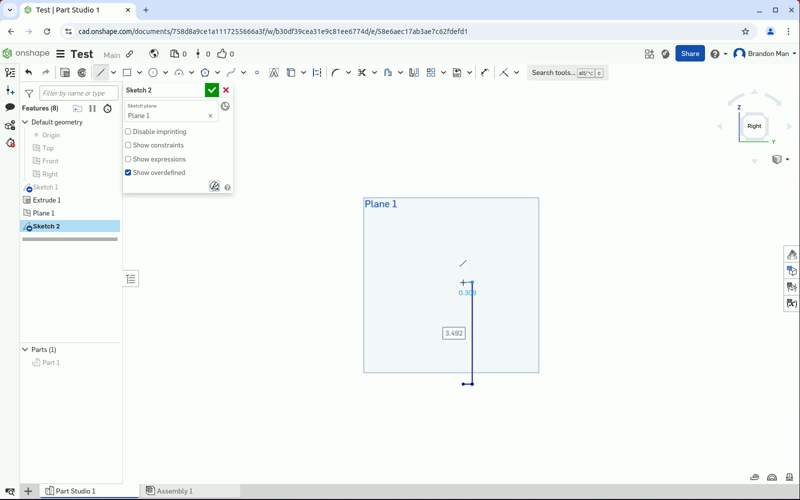
scroll(6)
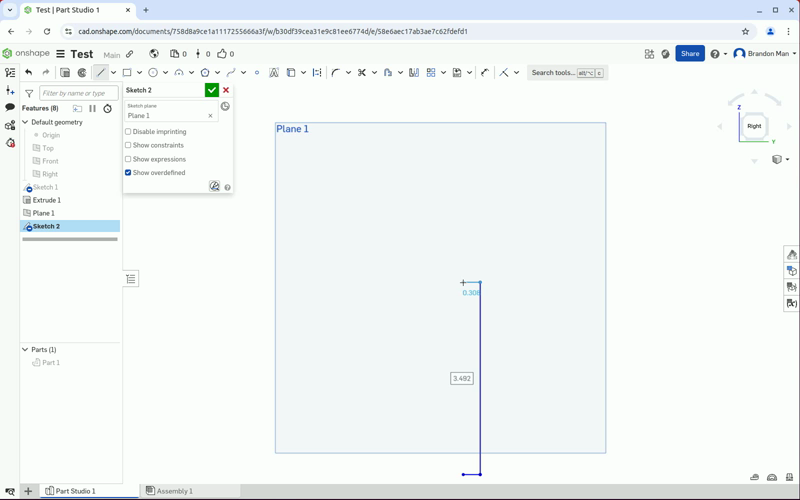
click(463, 282)
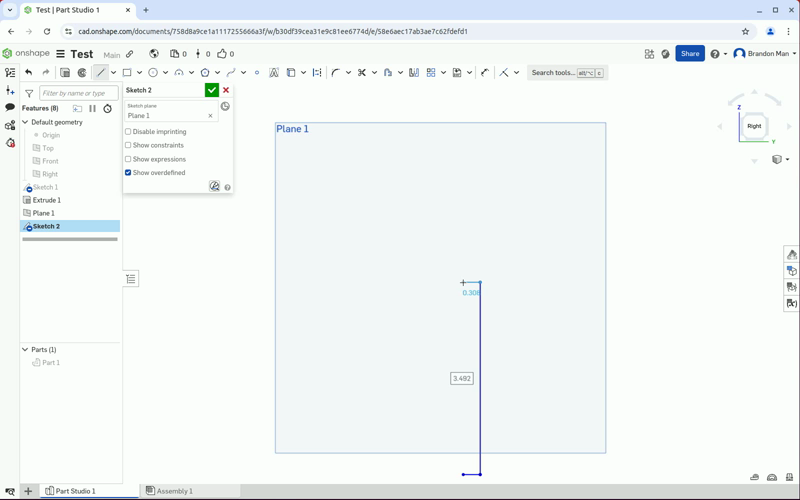
scroll(-6)
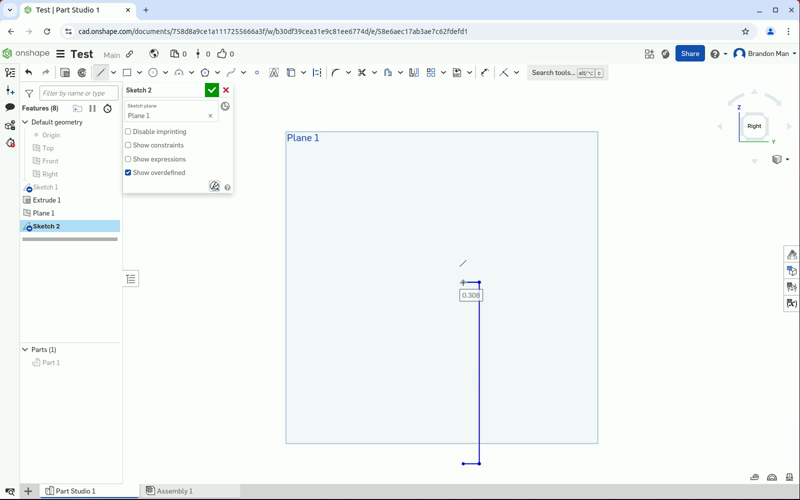
scroll(-6)
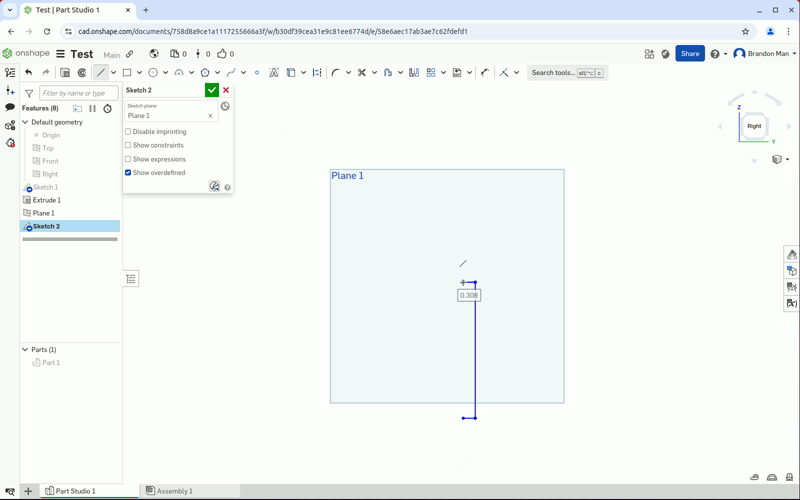
scroll(-6)
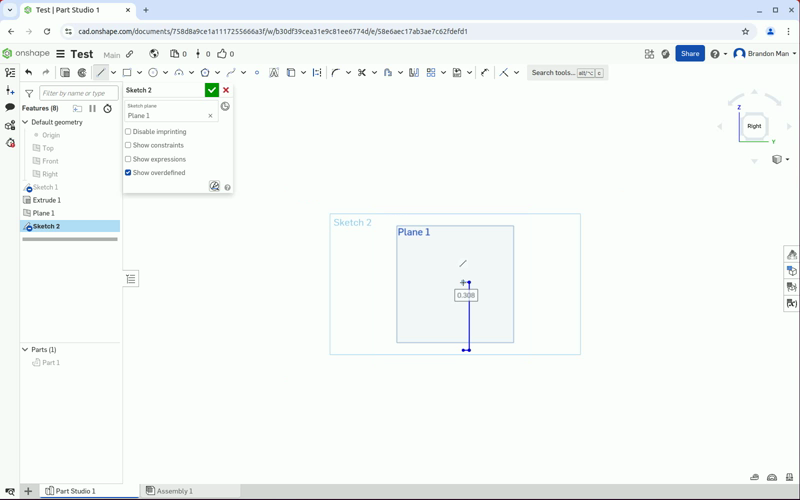
scroll(-6)
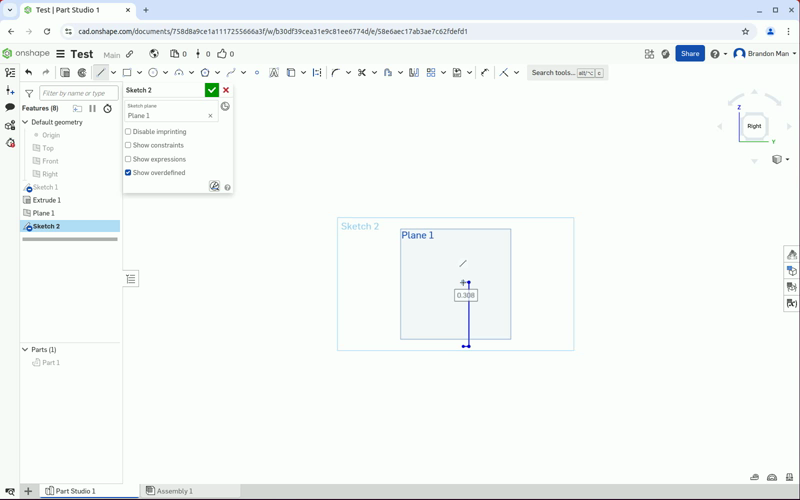
scroll(-6)
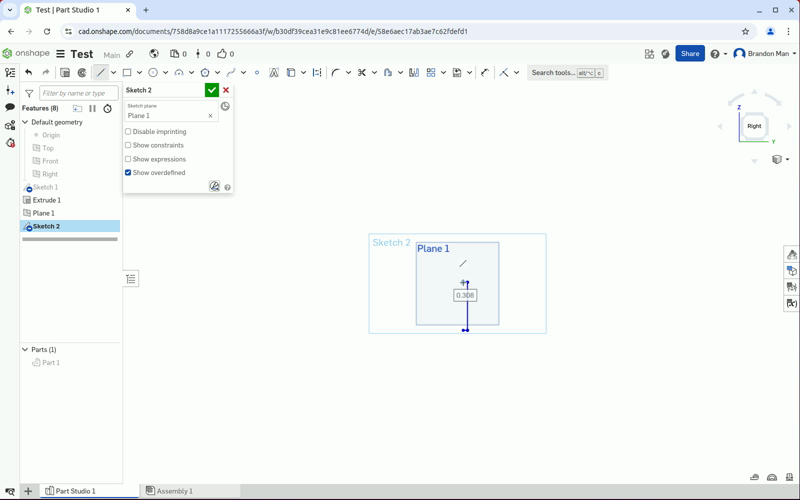
scroll(-6)
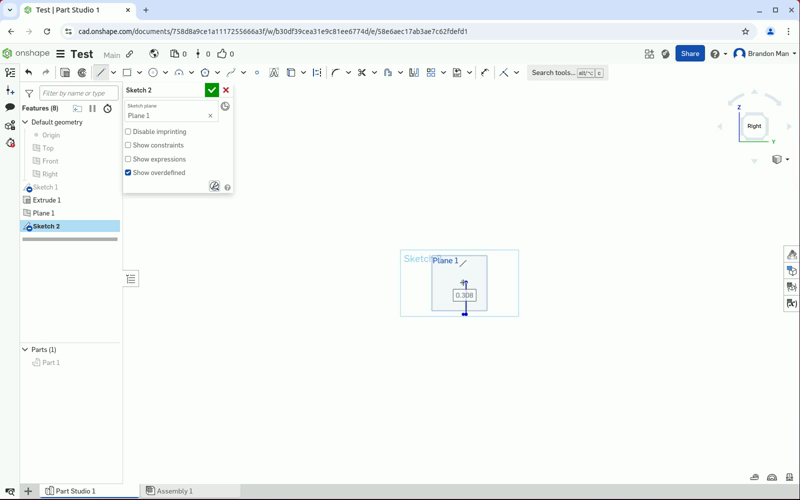
scroll(-6)
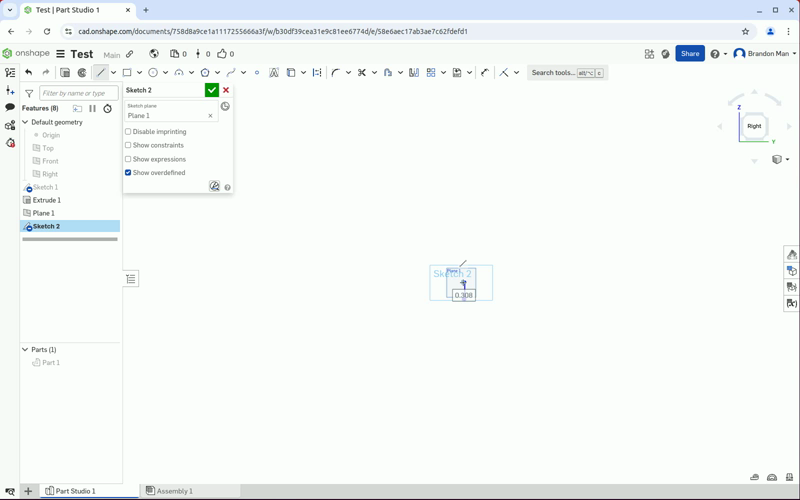
key_up(shift)
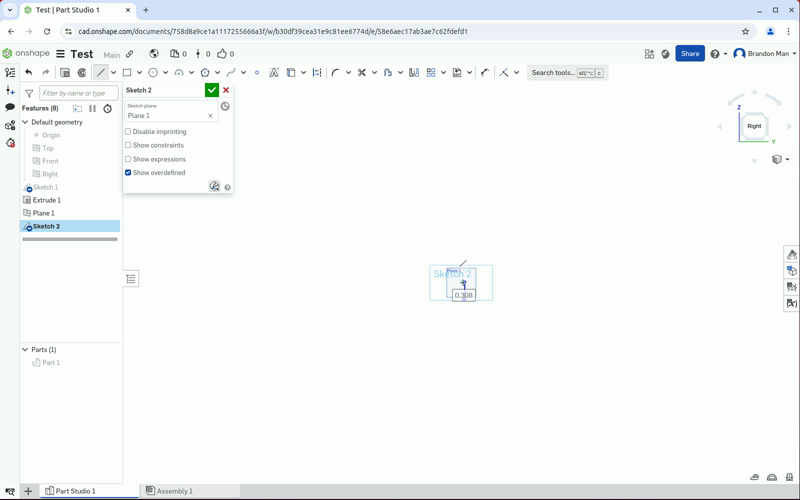
mouse_move(493, 282)
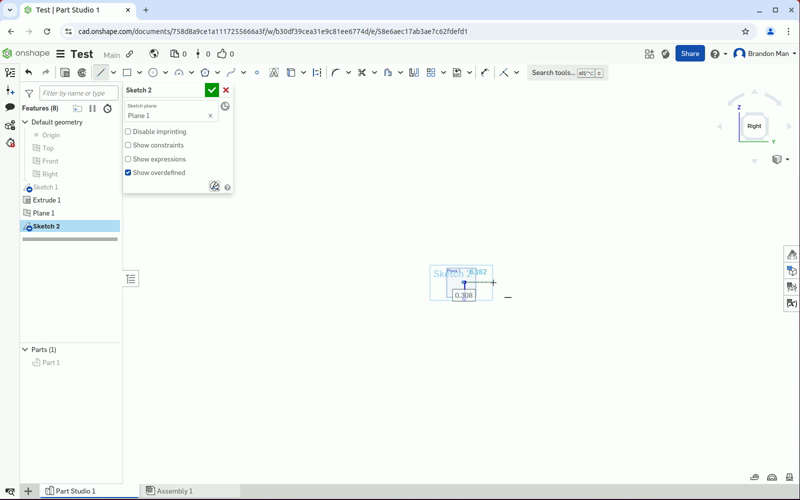
key_down(shift)
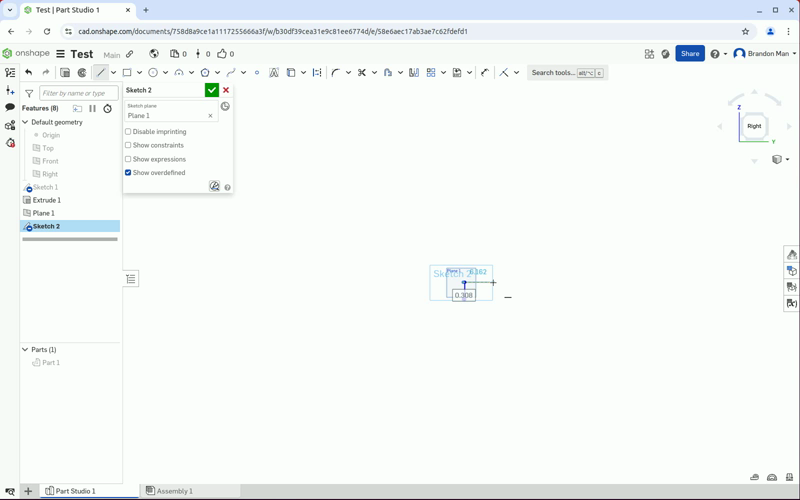
mouse_move(463, 299)
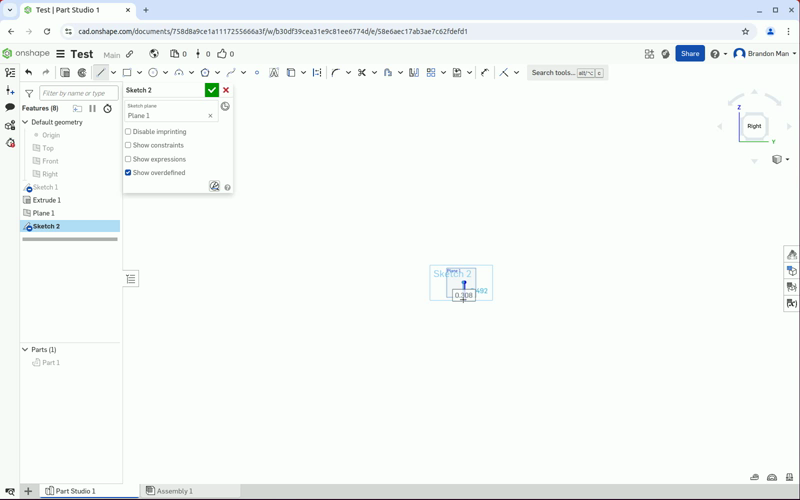
scroll(6)
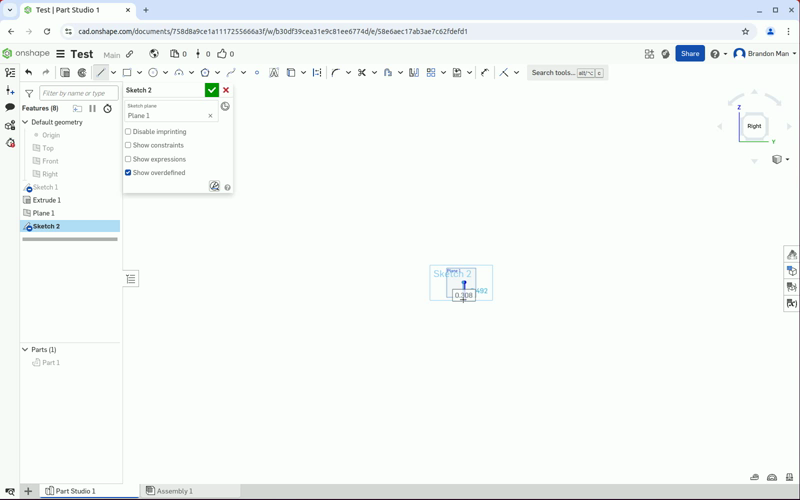
scroll(6)
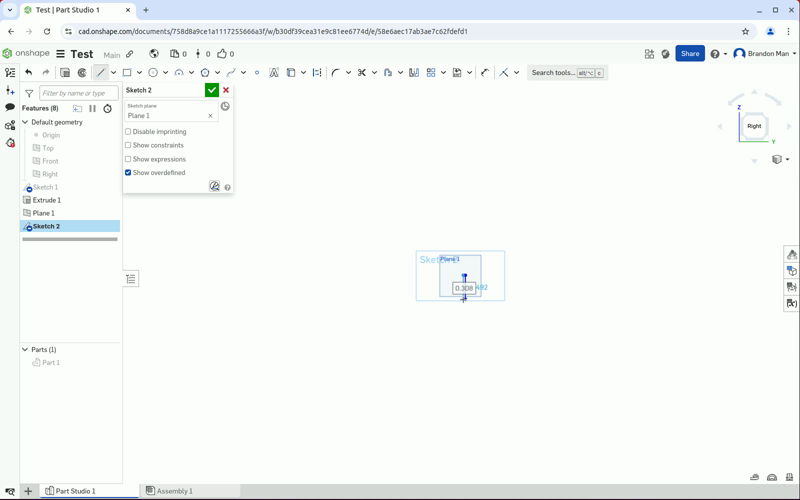
scroll(6)
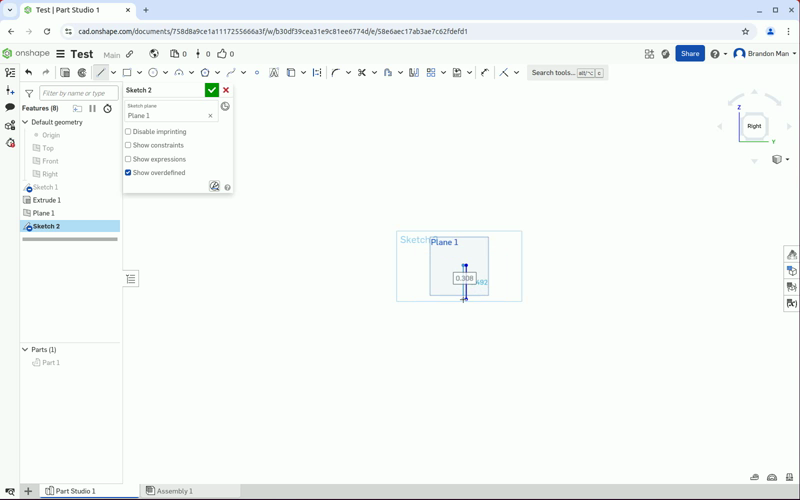
scroll(6)
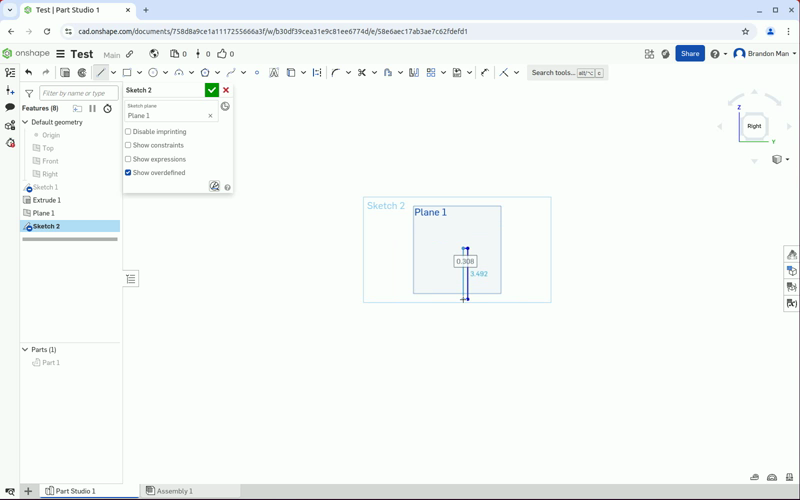
scroll(6)
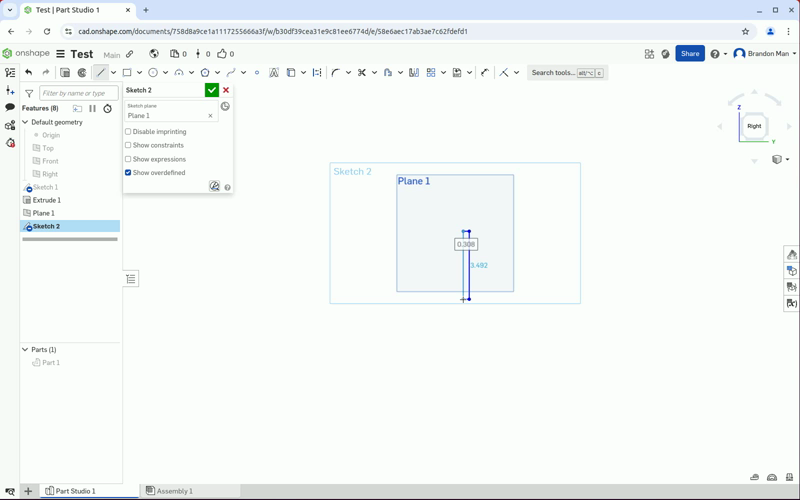
scroll(6)
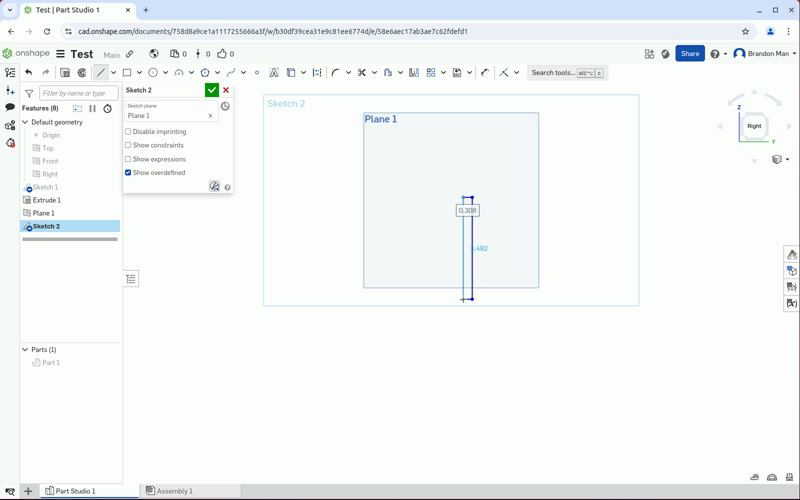
scroll(6)
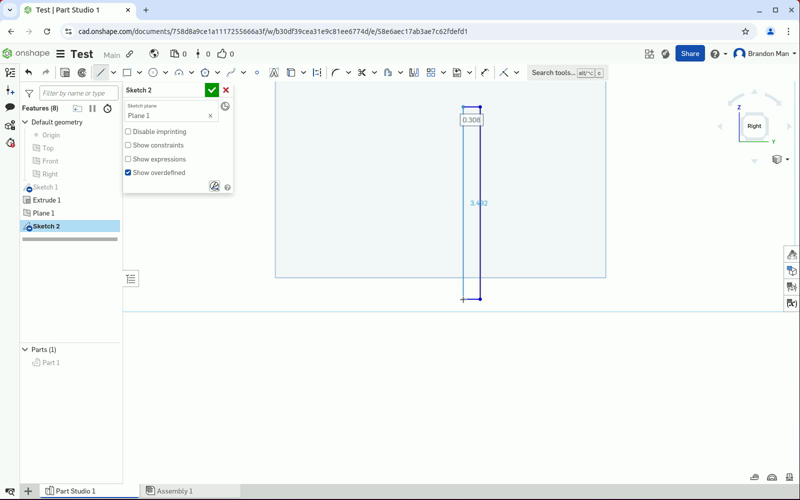
key_up(shift)
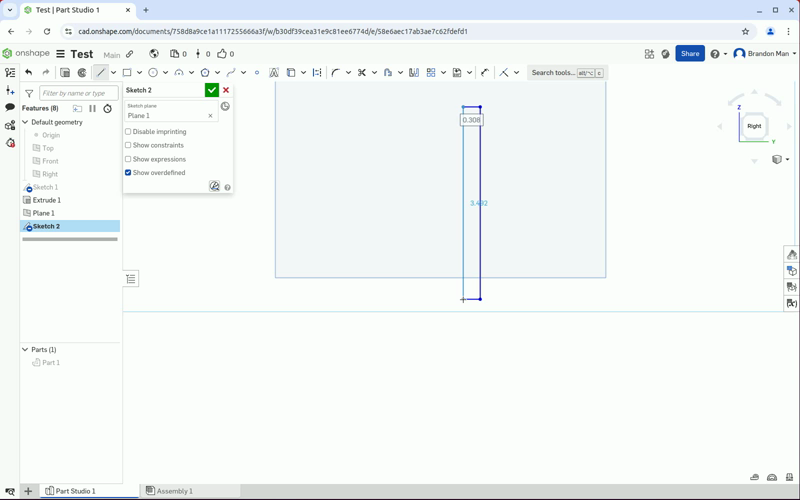
click(463, 299)
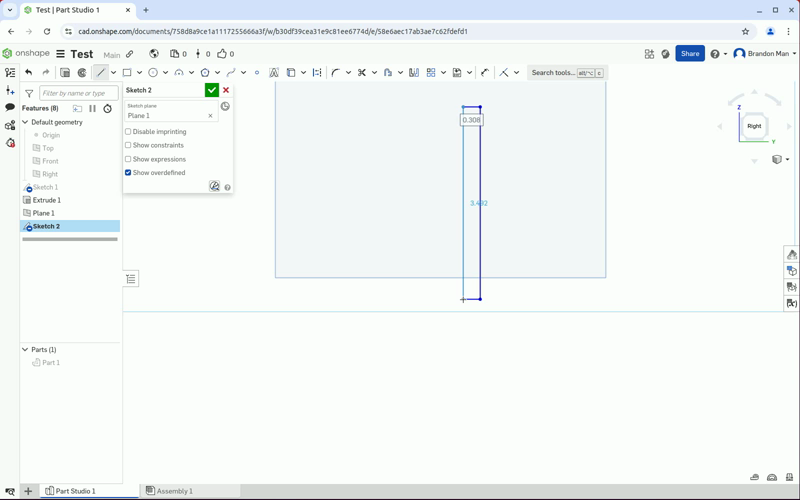
scroll(-6)
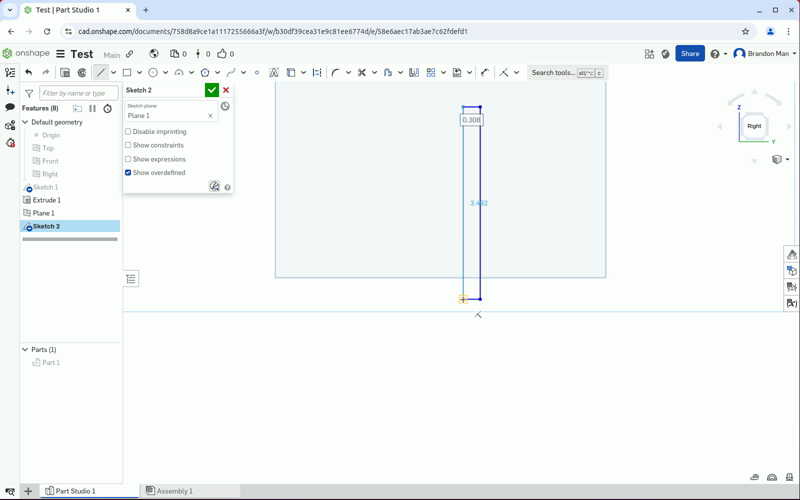
scroll(-6)
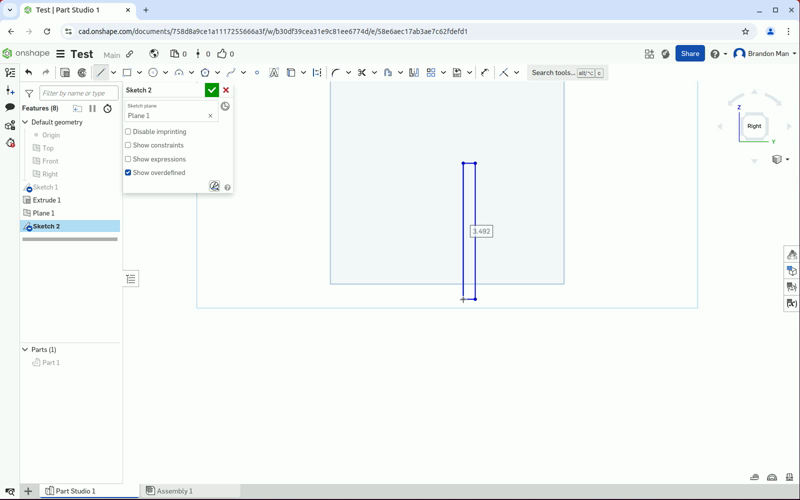
scroll(-6)
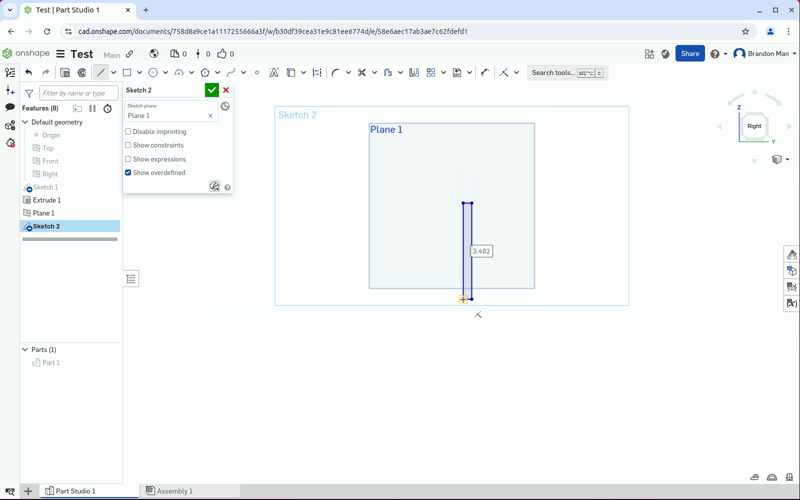
scroll(-6)
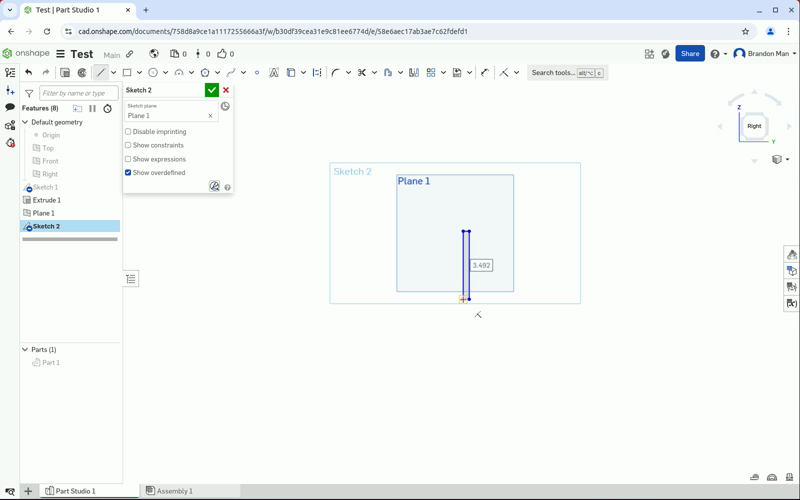
scroll(-6)
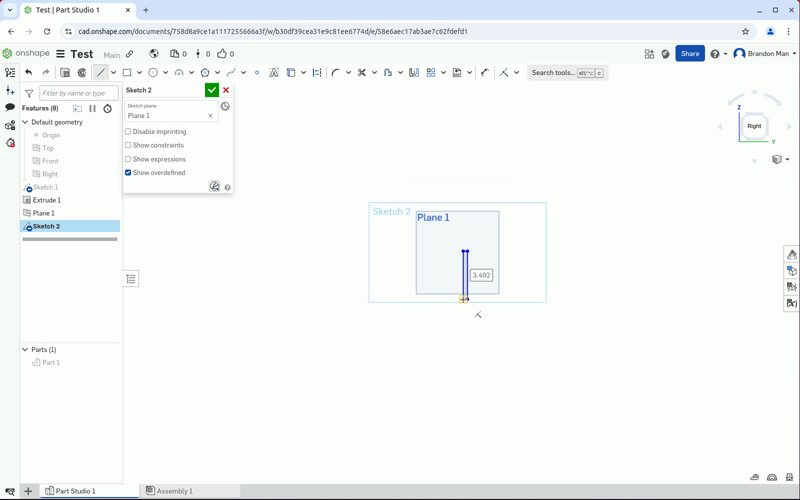
scroll(-6)
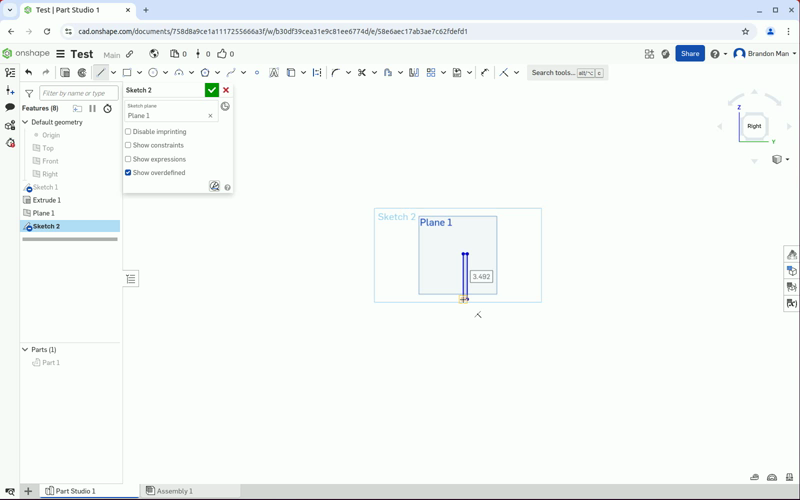
scroll(-6)
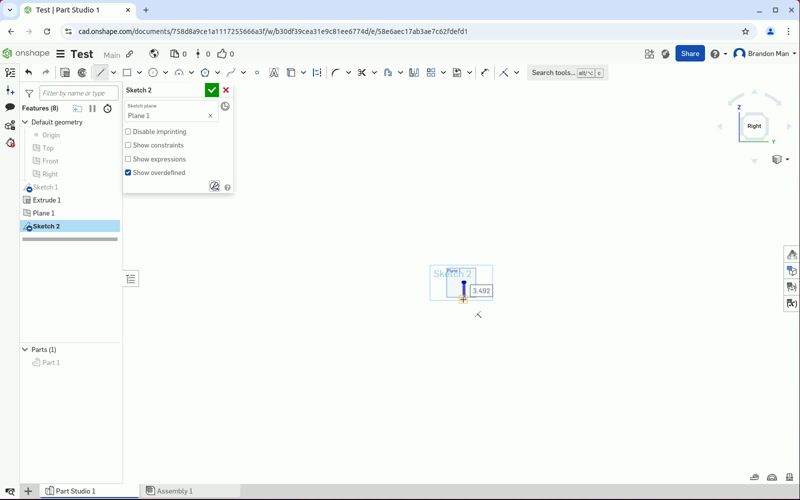
key(esc)
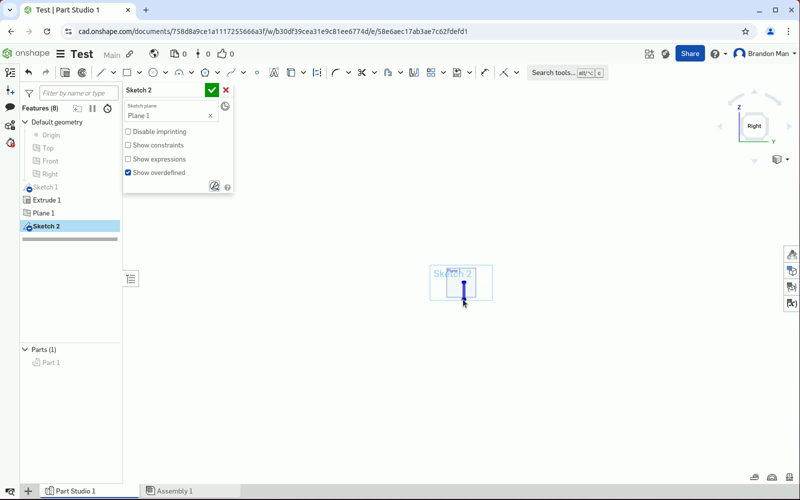
mouse_move(463, 298)
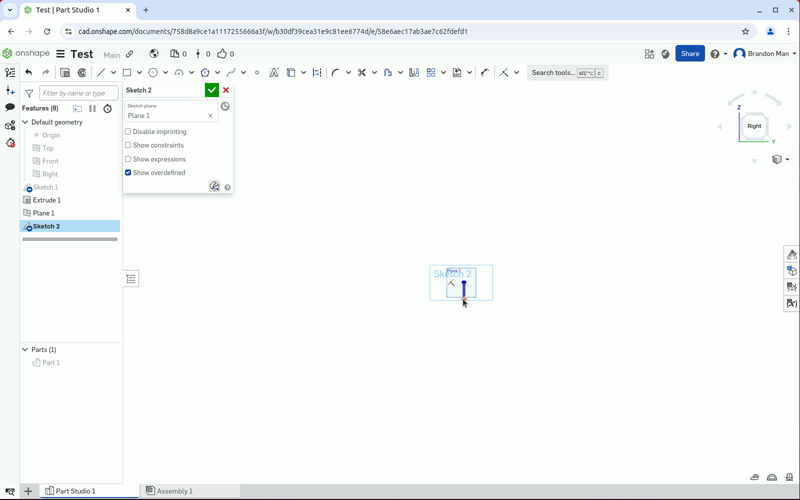
scroll(6)
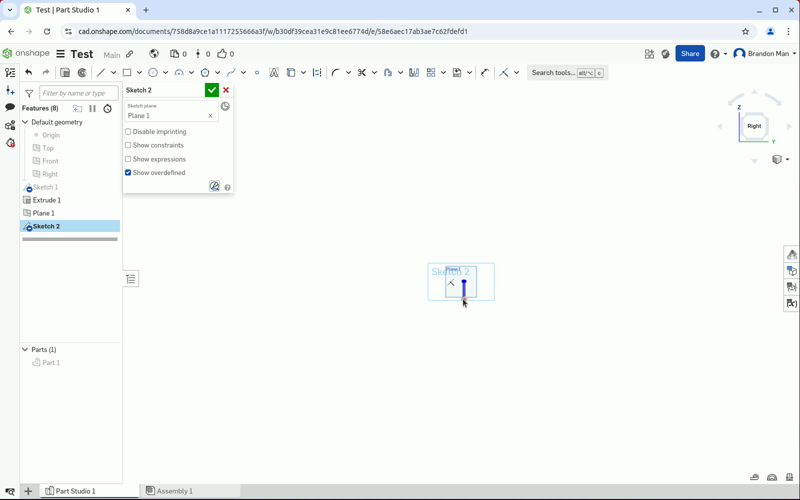
scroll(6)
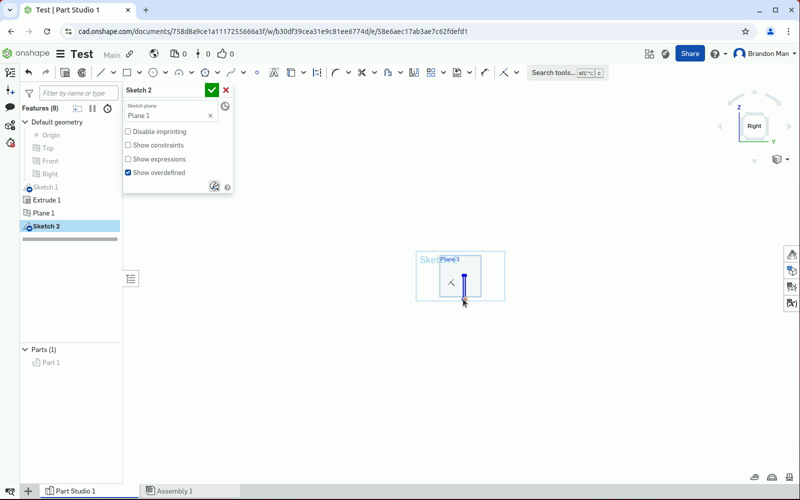
scroll(6)
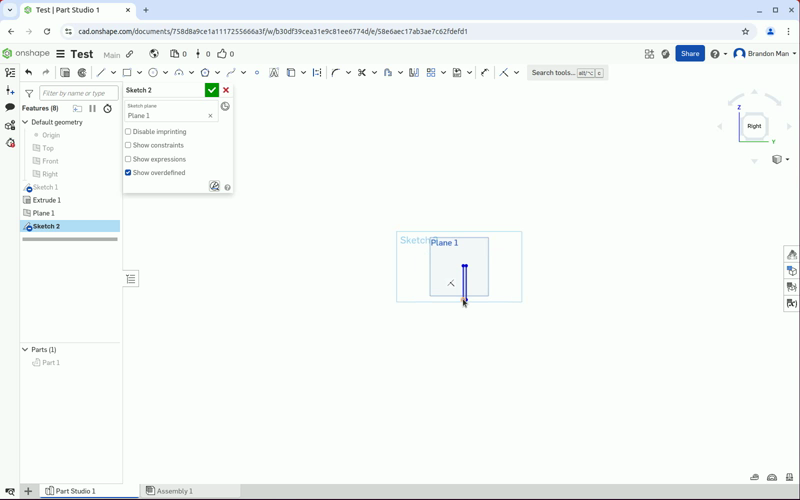
scroll(6)
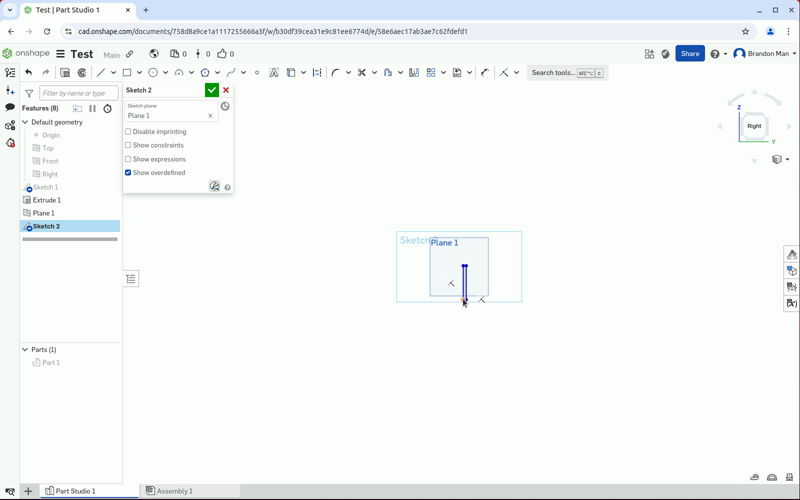
scroll(6)
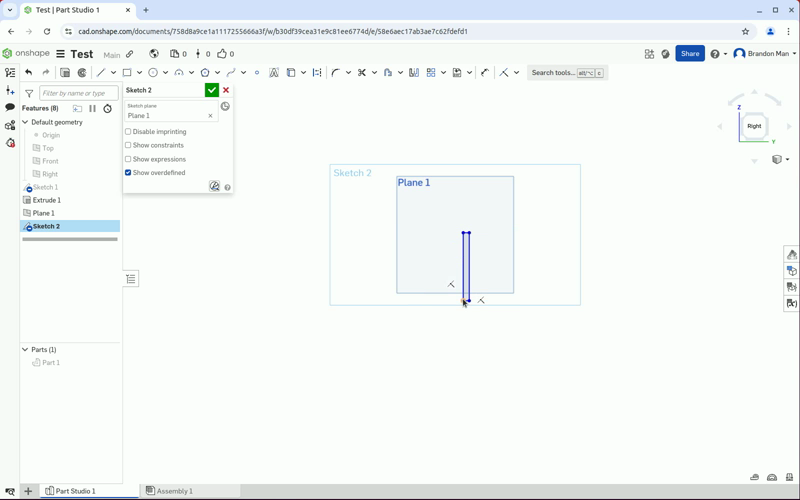
scroll(6)
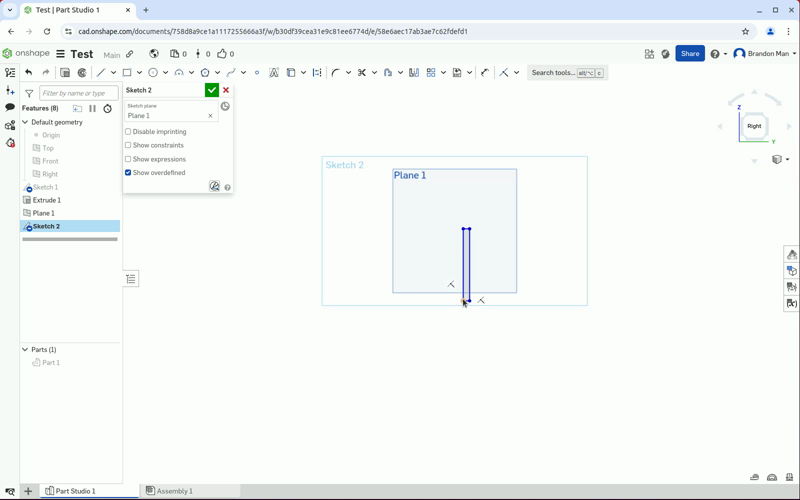
scroll(6)
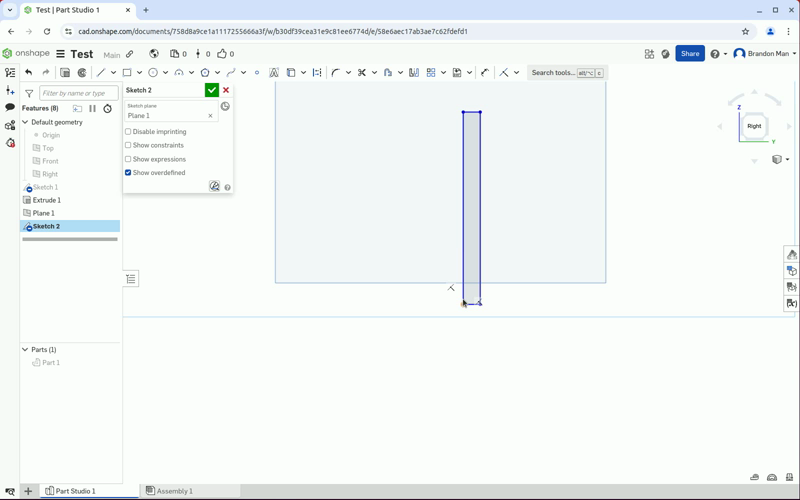
click(463, 298)
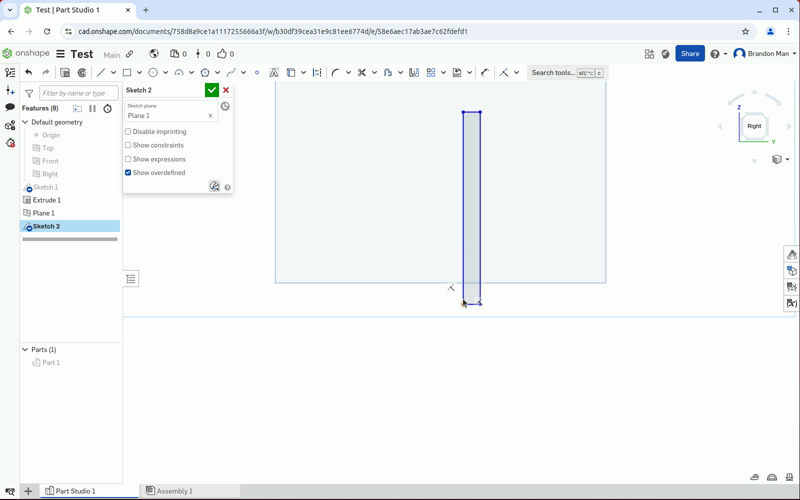
scroll(-6)
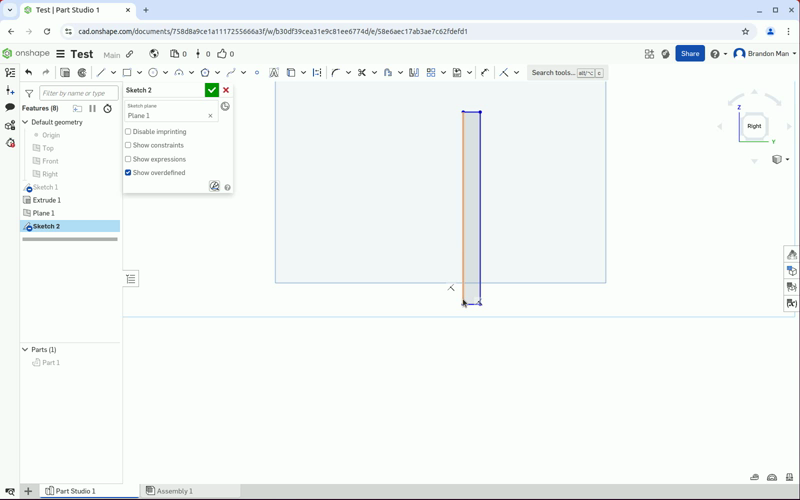
scroll(-6)
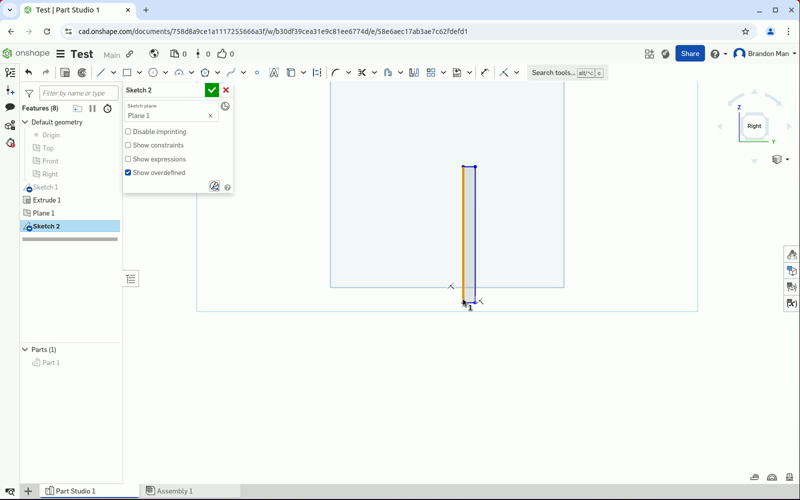
scroll(-6)
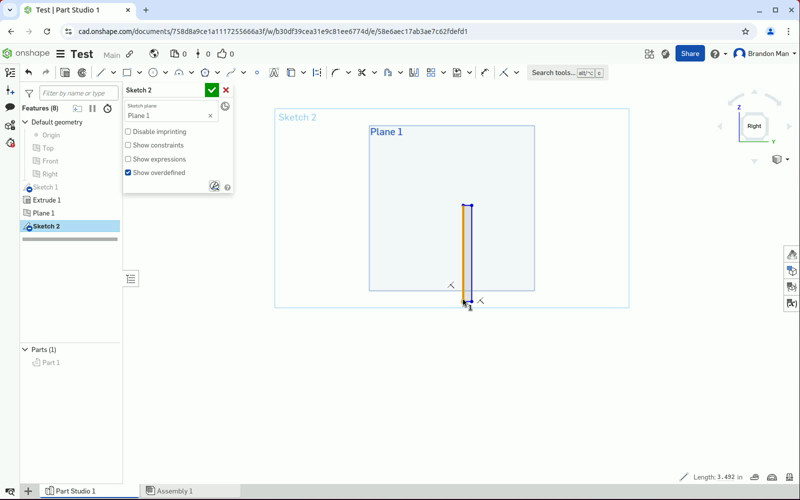
scroll(-6)
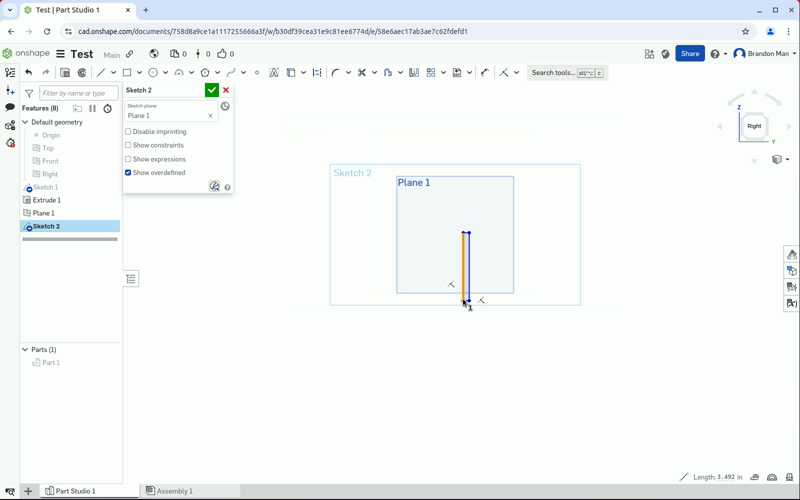
scroll(-6)
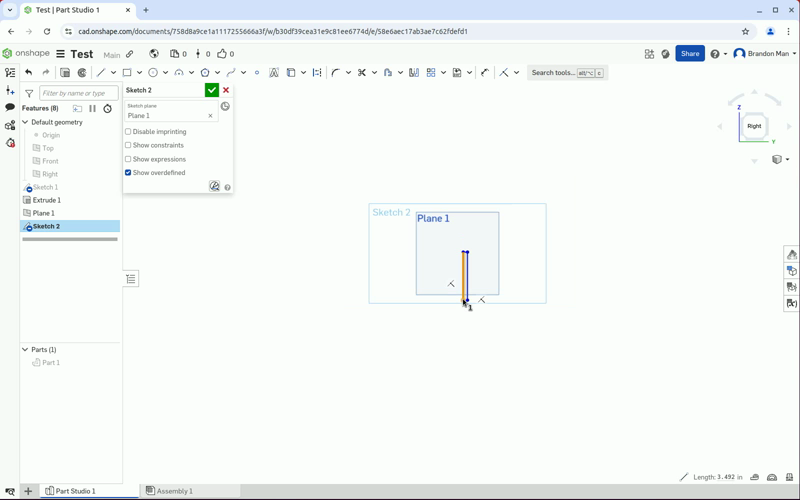
scroll(-6)
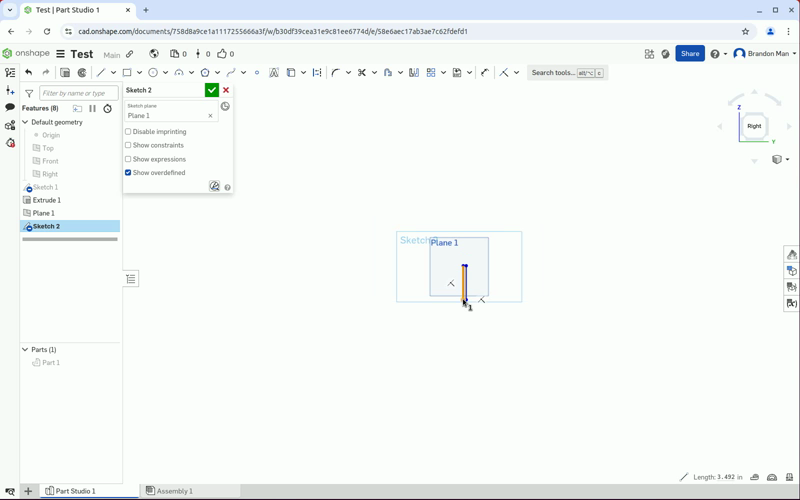
scroll(-6)
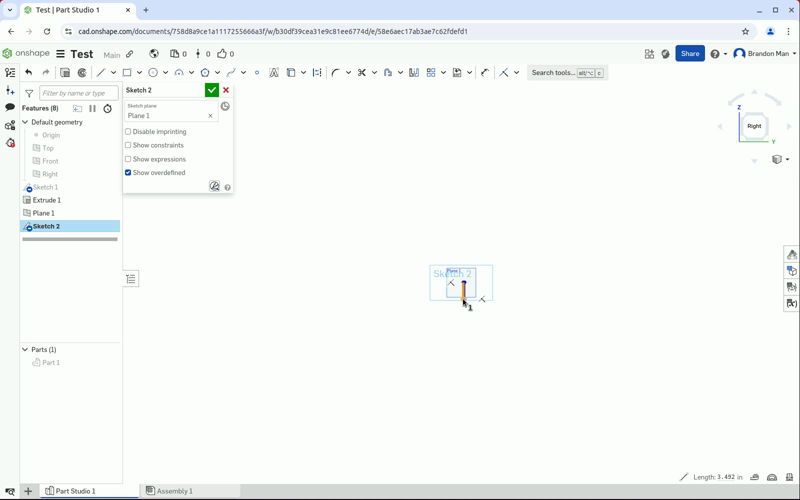
mouse_move(73, 352)
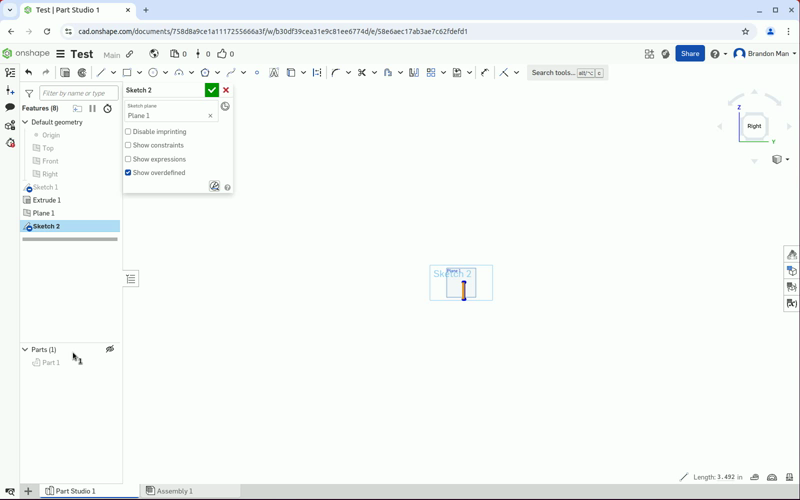
key(shift+y)
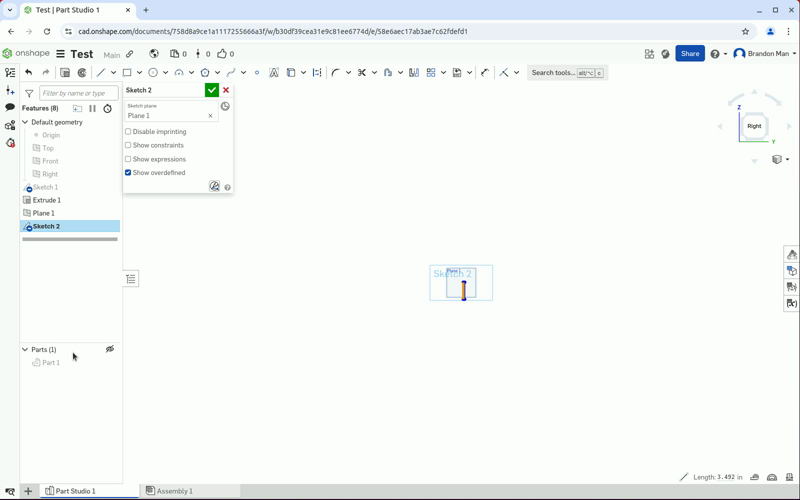
key(shift+e)
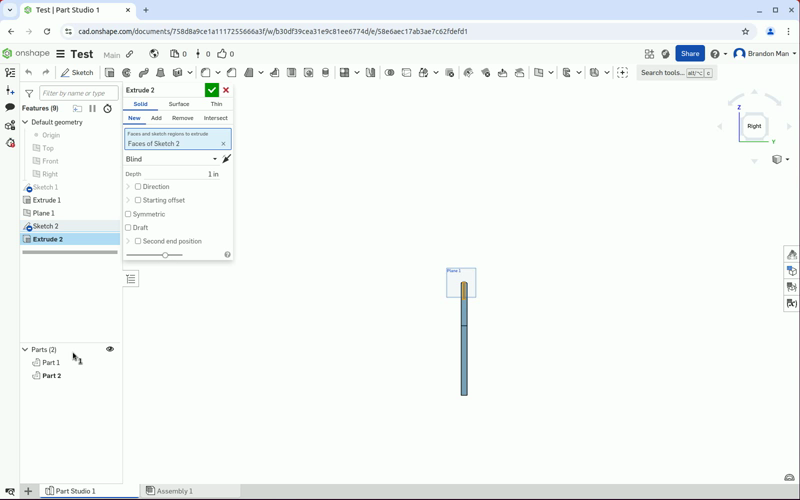
mouse_move(143, 106)
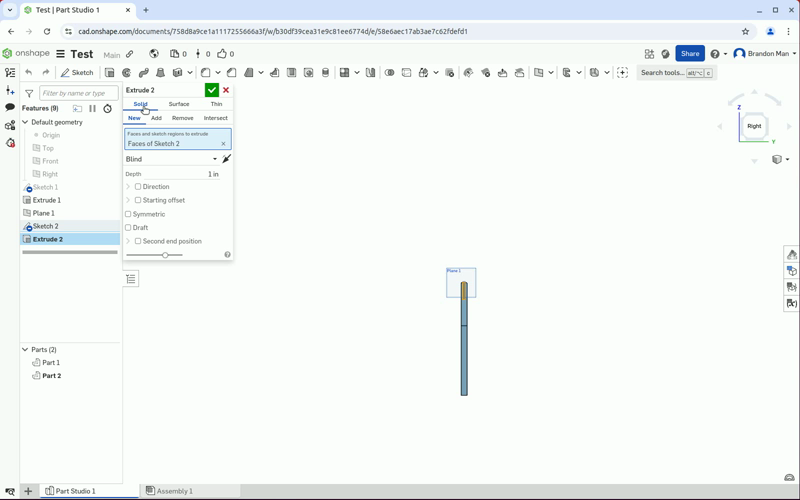
click(143, 106)
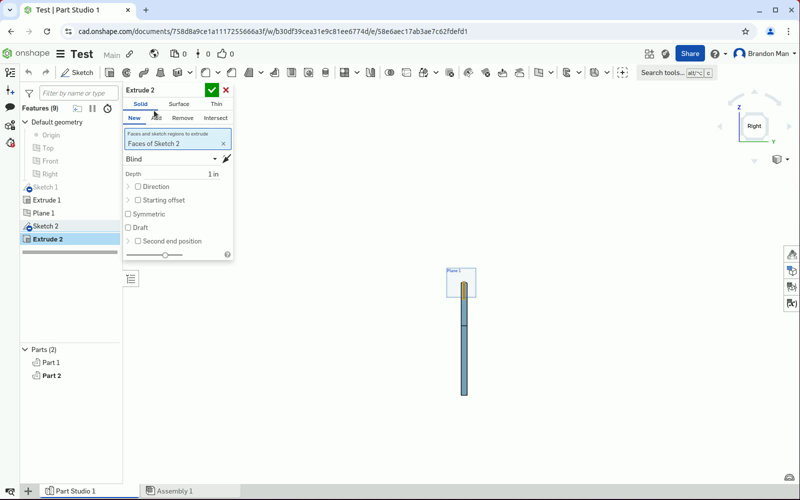
mouse_move(186, 120)
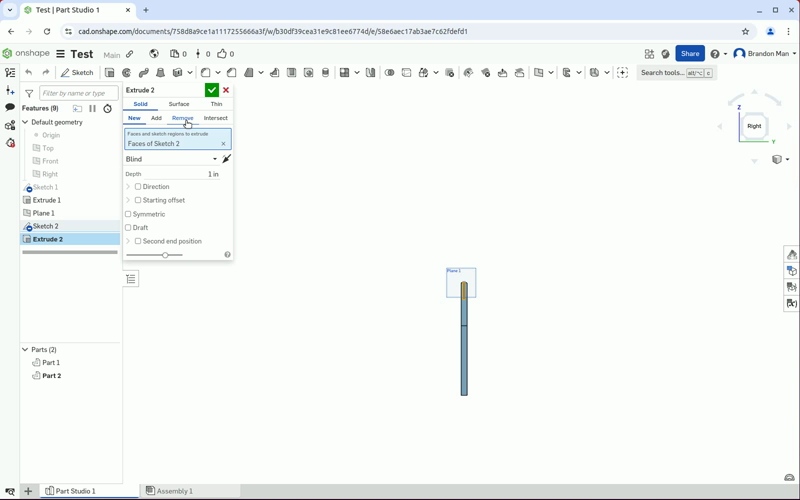
click(186, 120)
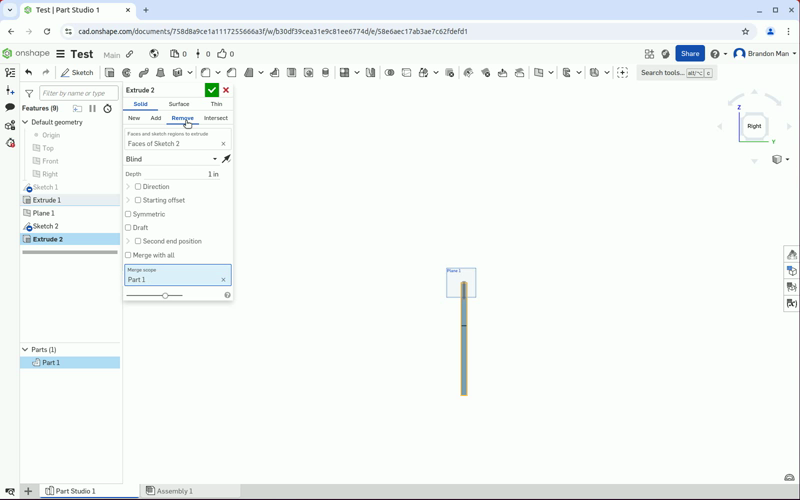
key(tab, 4)
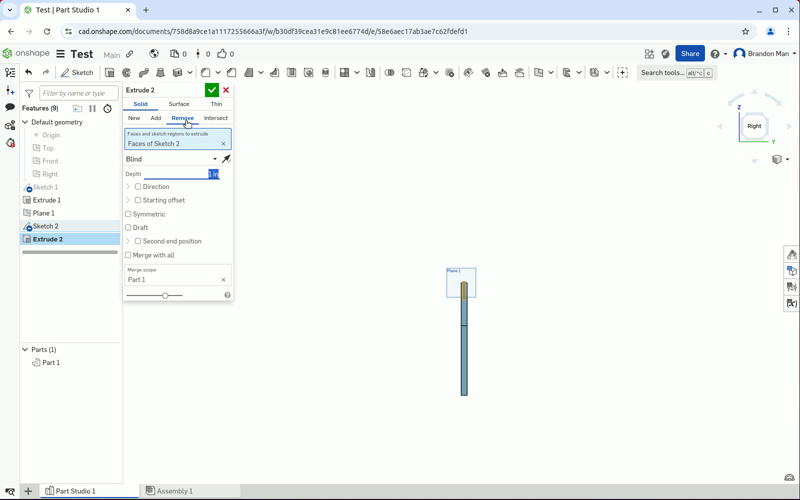
text(0.241)
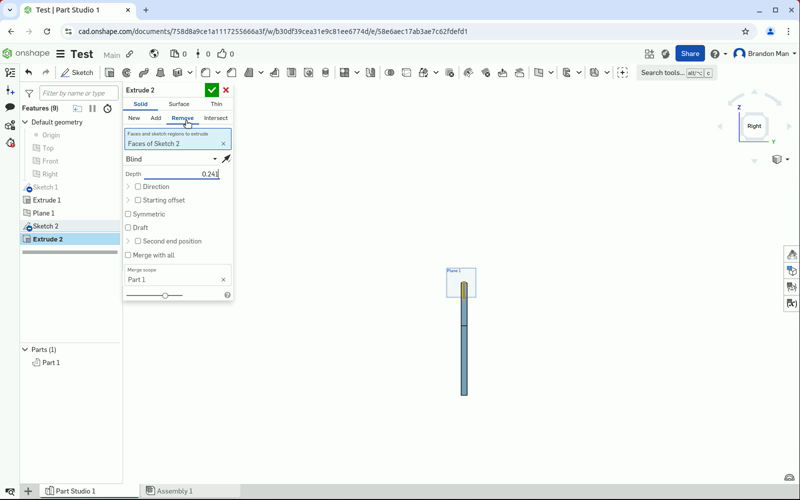
key(tab, 6)
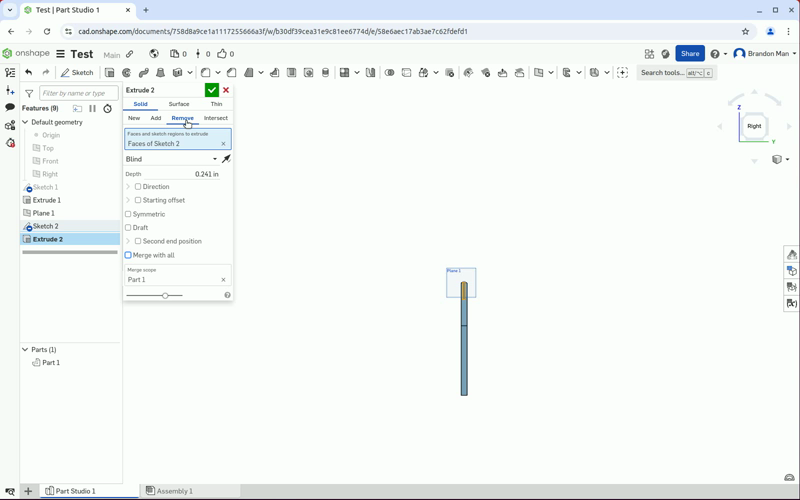
key(space)
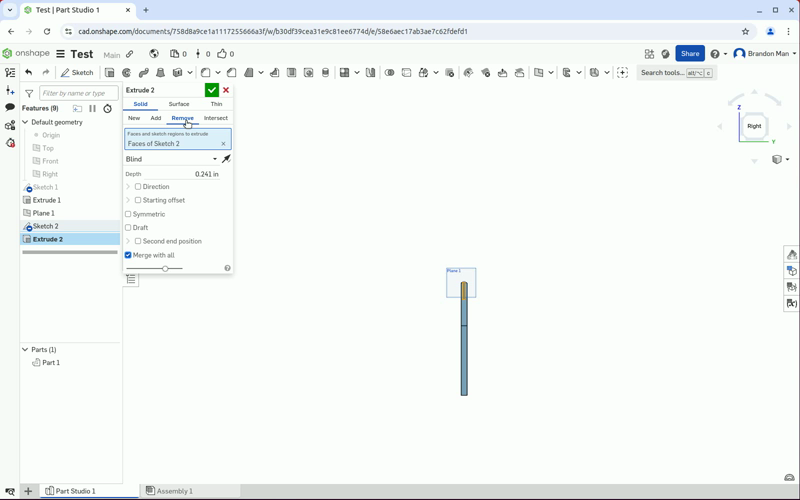
key(enter)
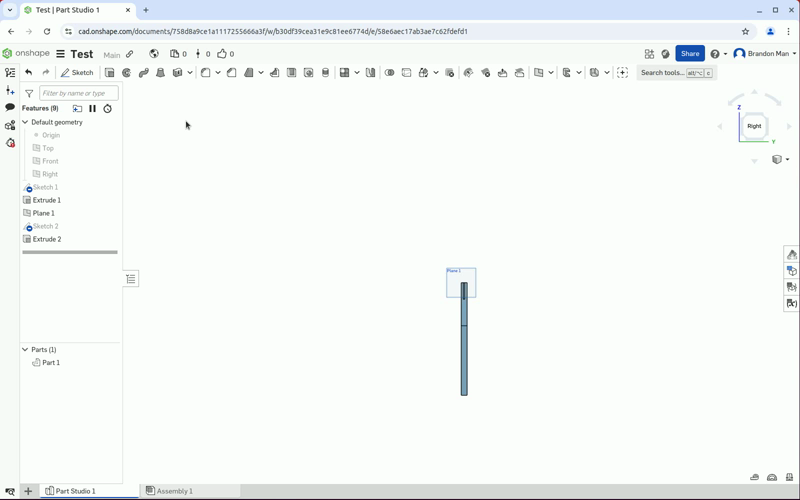
key(shift+h)
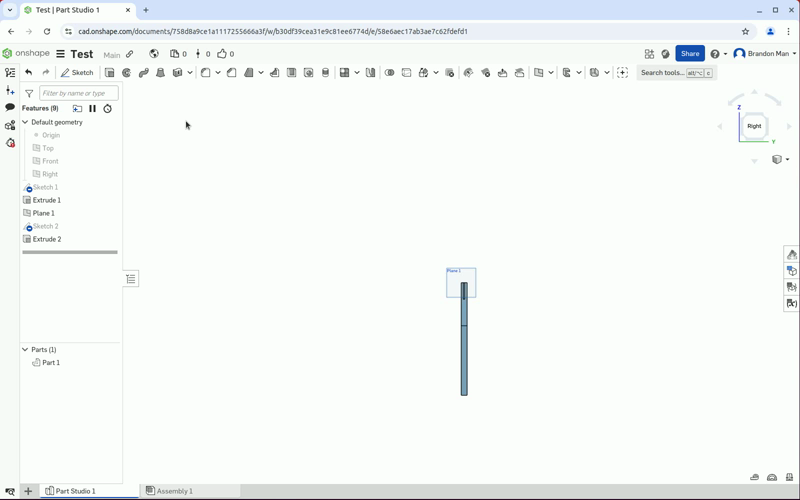
key(shift+h)
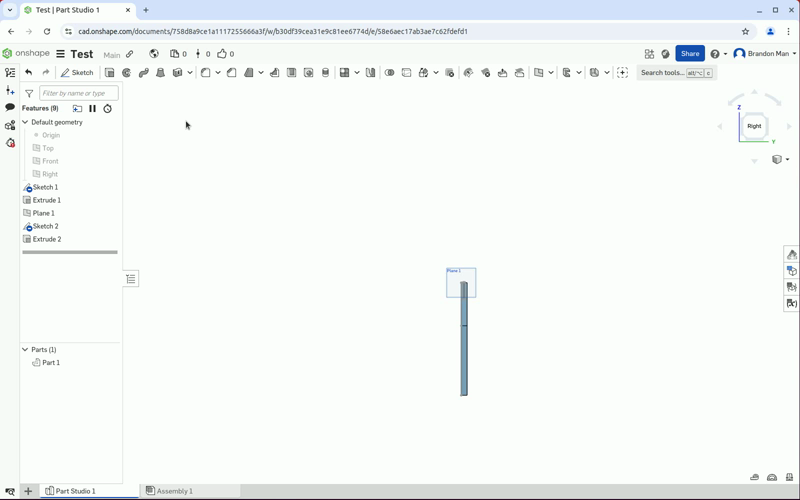
key(shift+7)
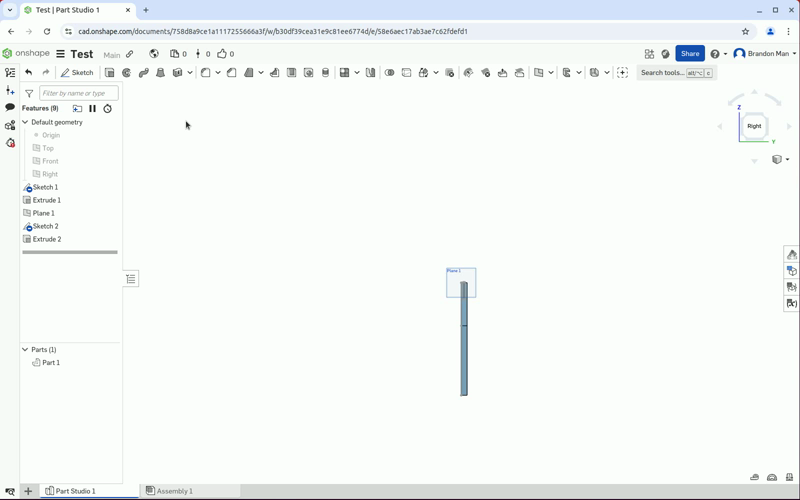
key(right, 2)
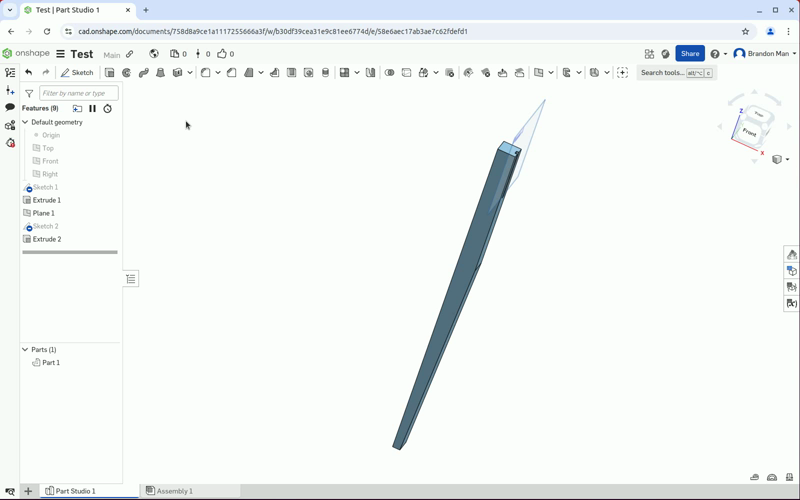
key(down, 2)
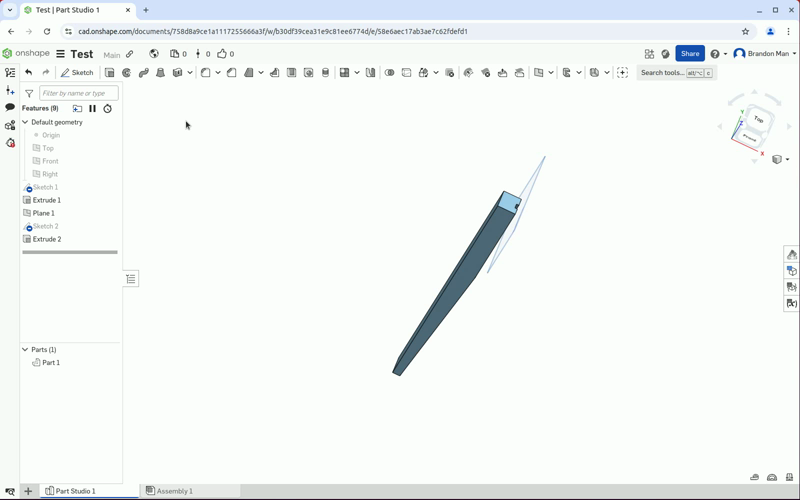
key(up, 2)
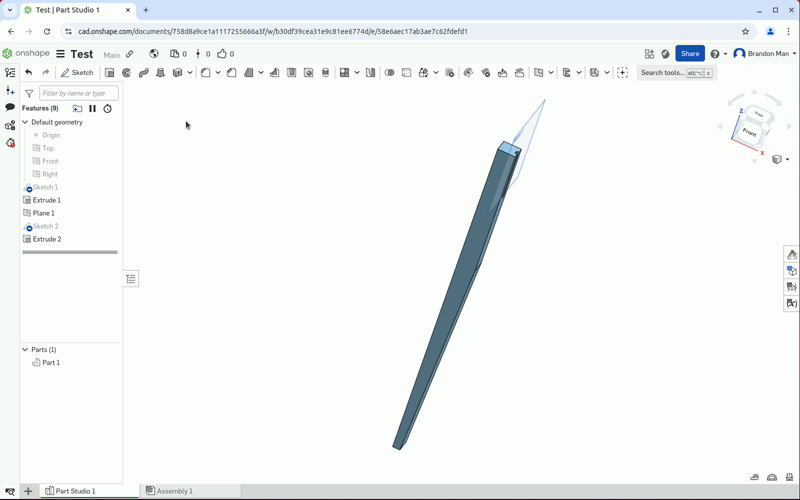
key(left, 2)
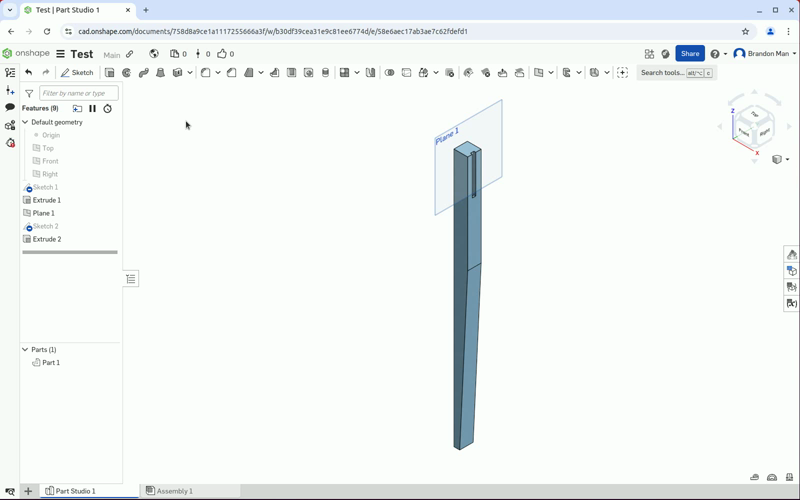
mouse_move(73, 189)
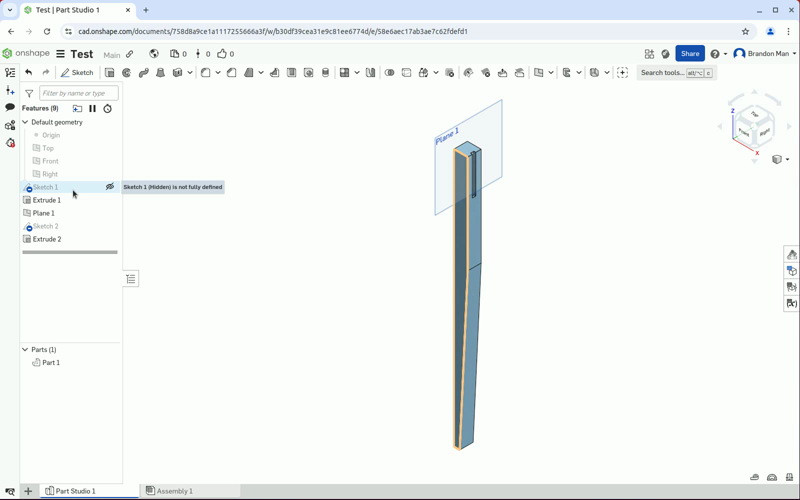
click(73, 189)